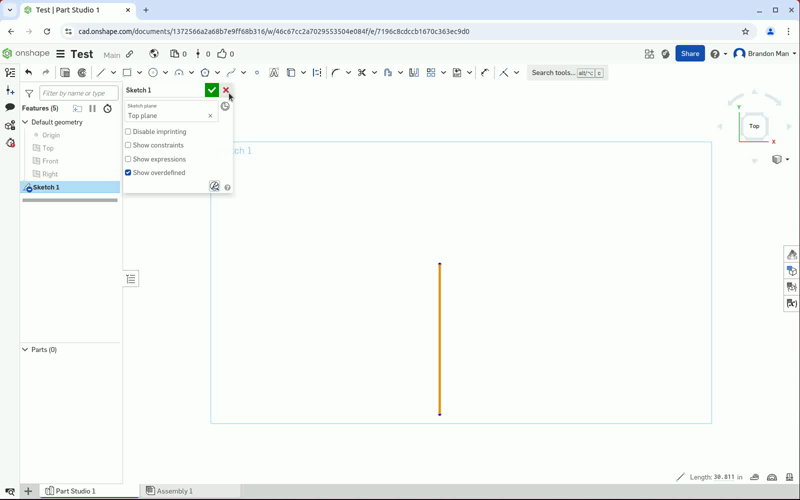
key(shift+h)
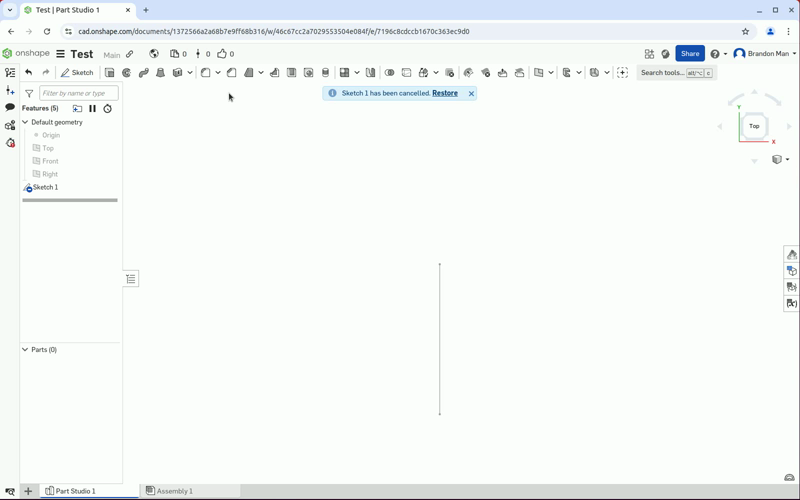
mouse_move(73, 352)
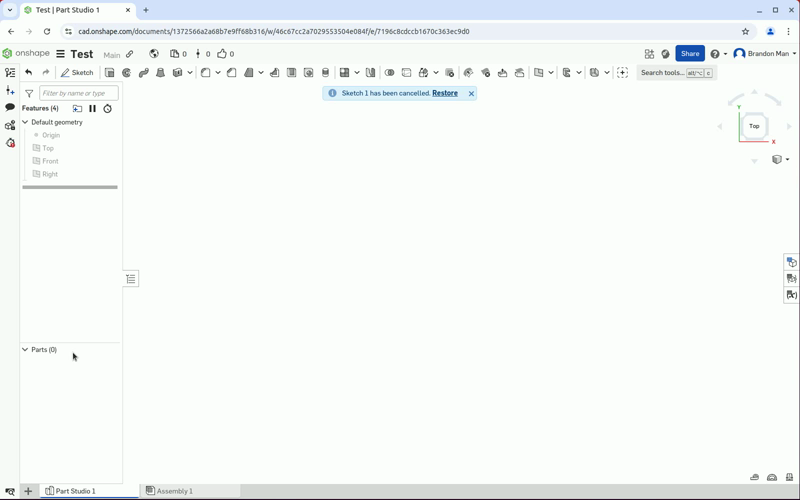
key(y)
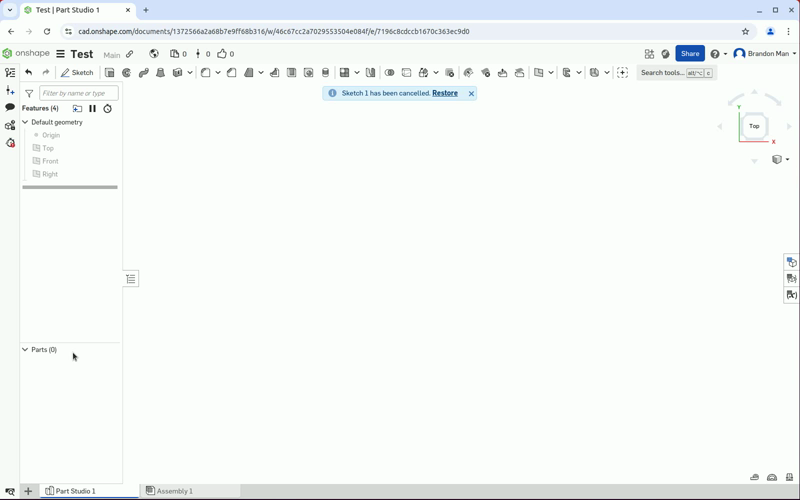
key(shift+p)
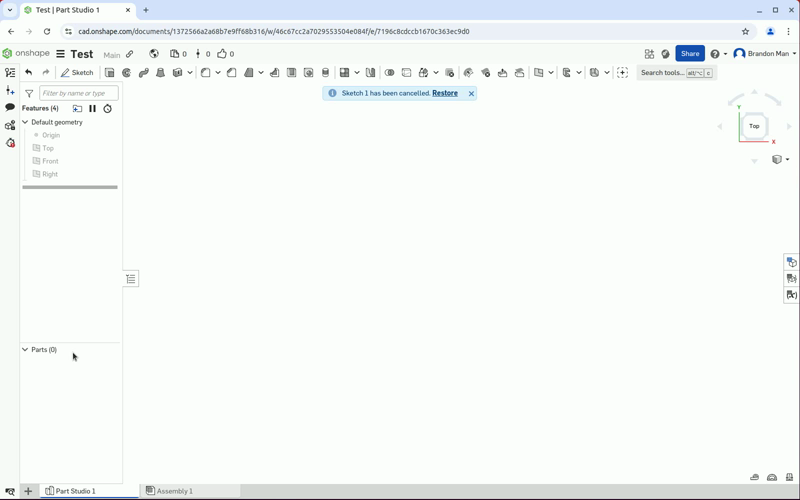
key(space)
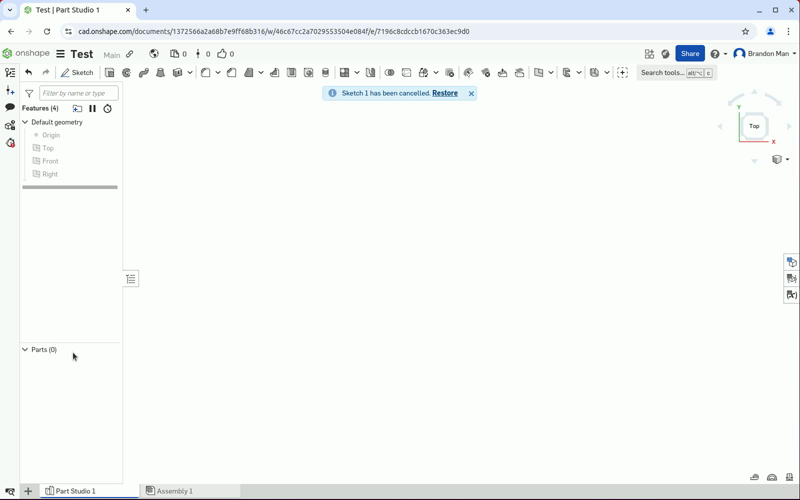
key_down(shift)
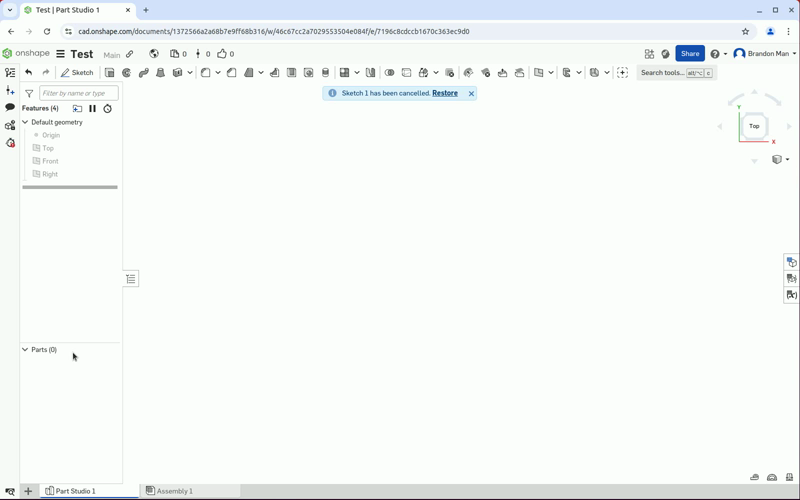
key(up)
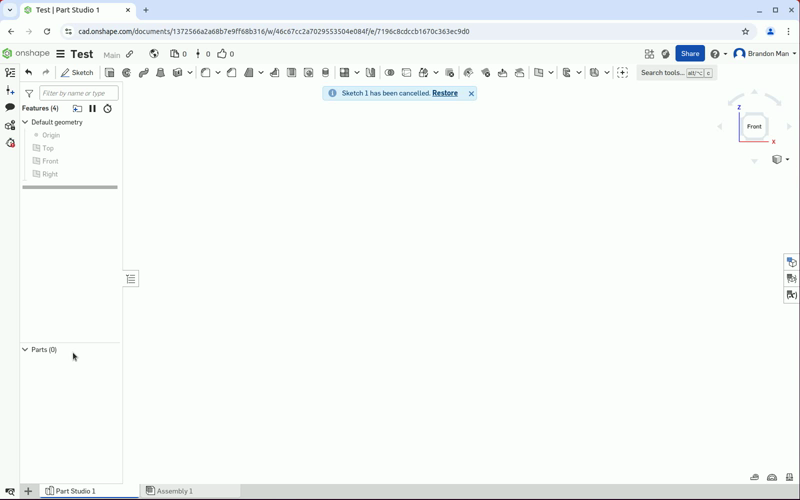
key_up(shift)
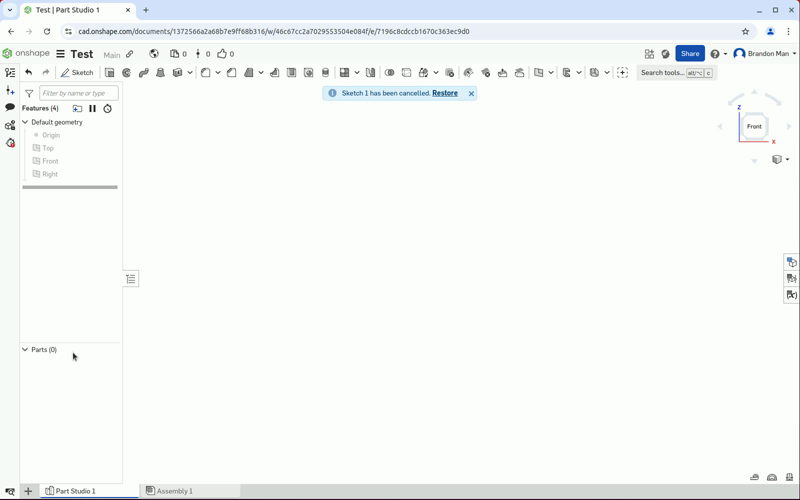
key(space)
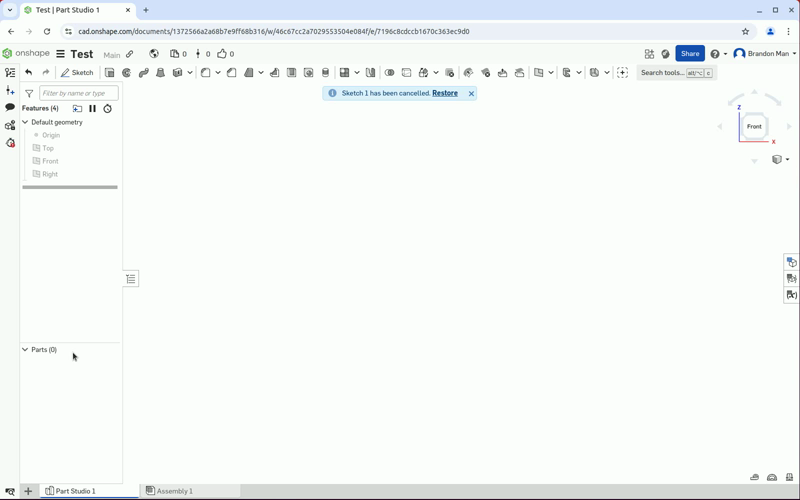
key_down(shift)
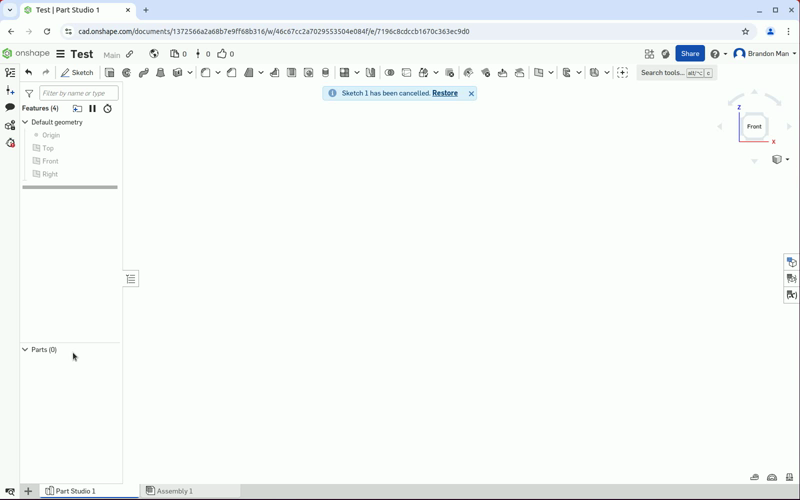
key(left)
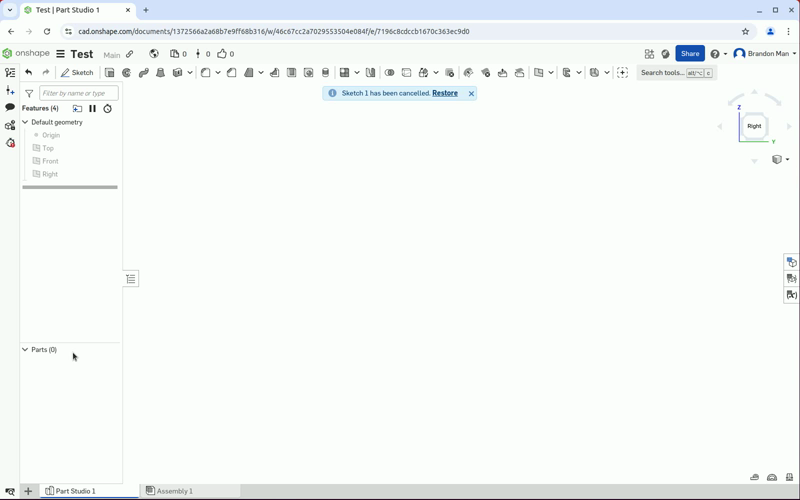
key_up(shift)
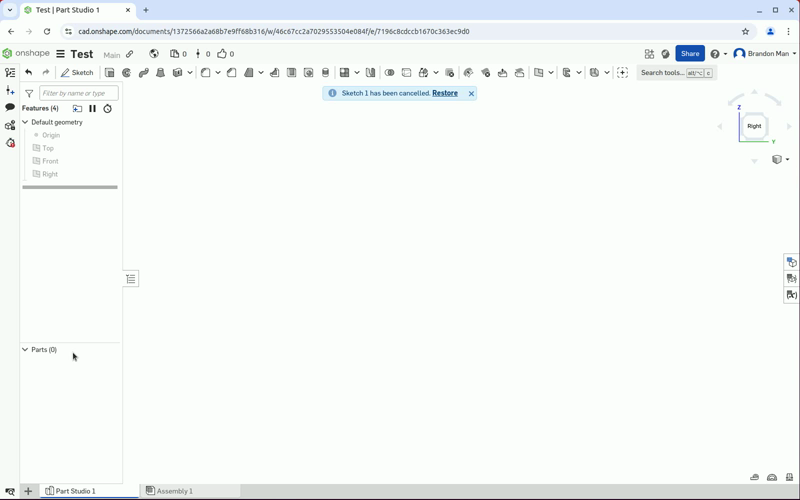
mouse_move(73, 352)
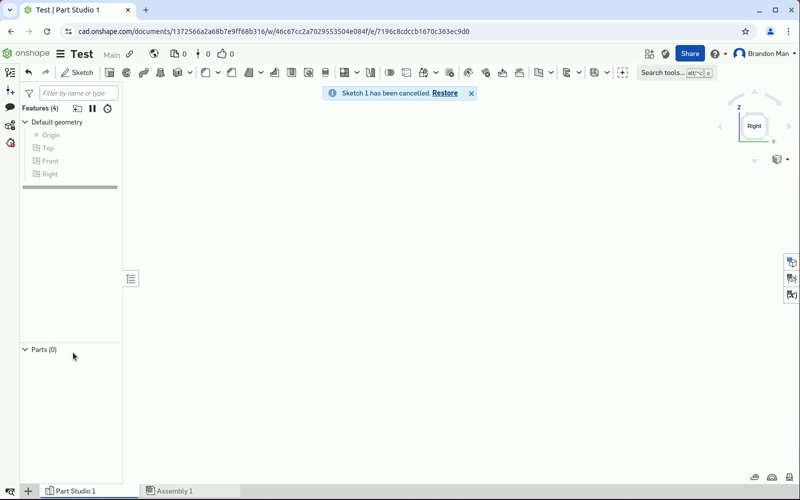
key(shift+y)
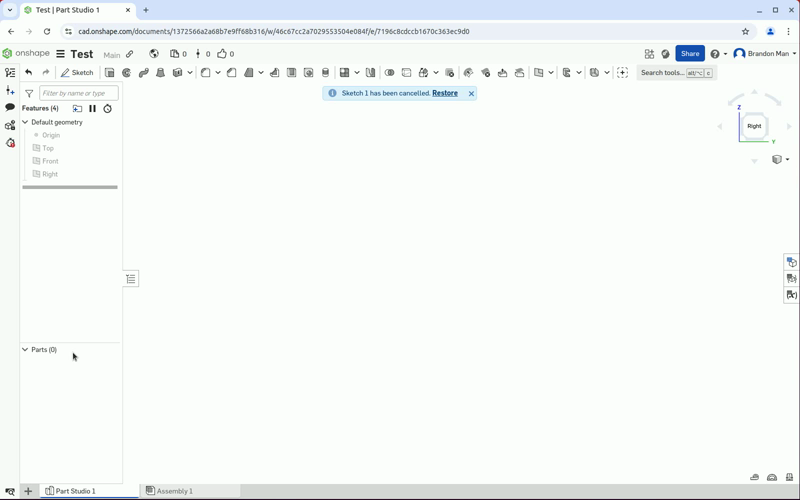
key(shift+s)
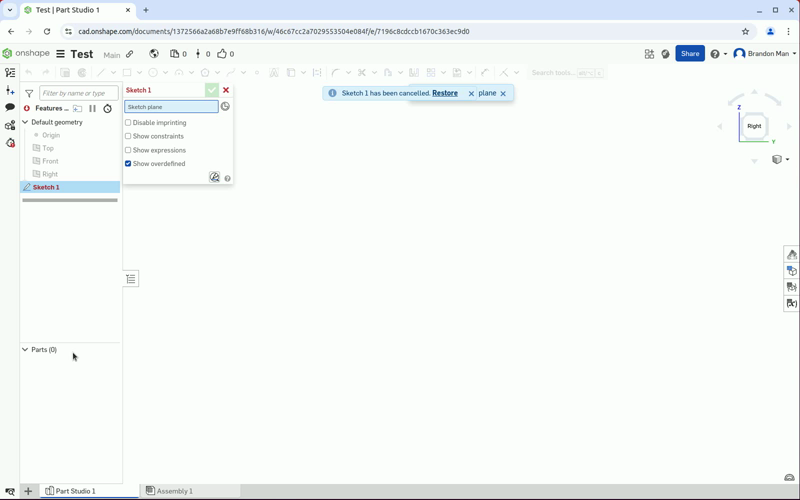
mouse_move(73, 176)
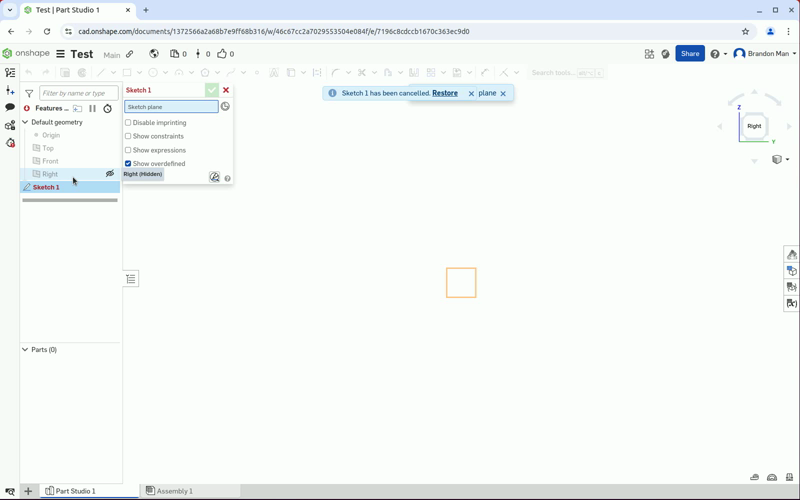
click(73, 176)
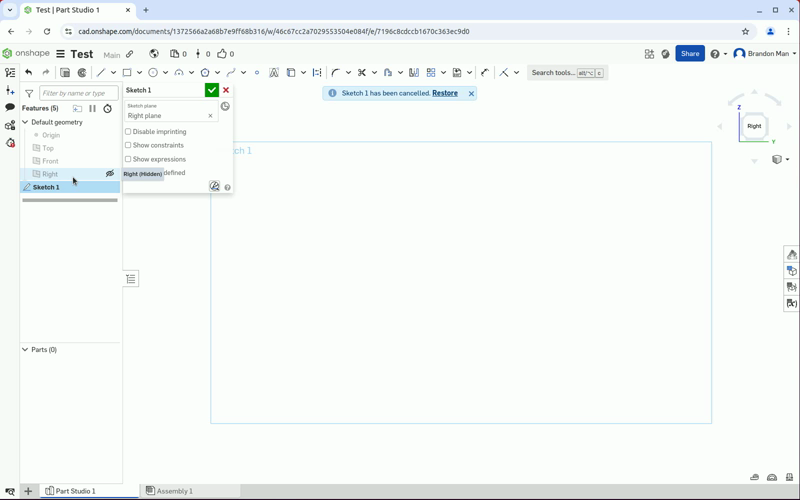
mouse_move(73, 352)
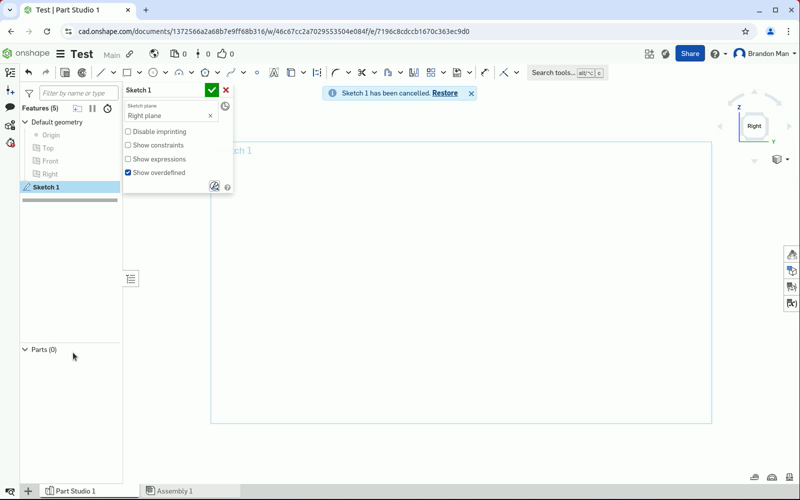
key(y)
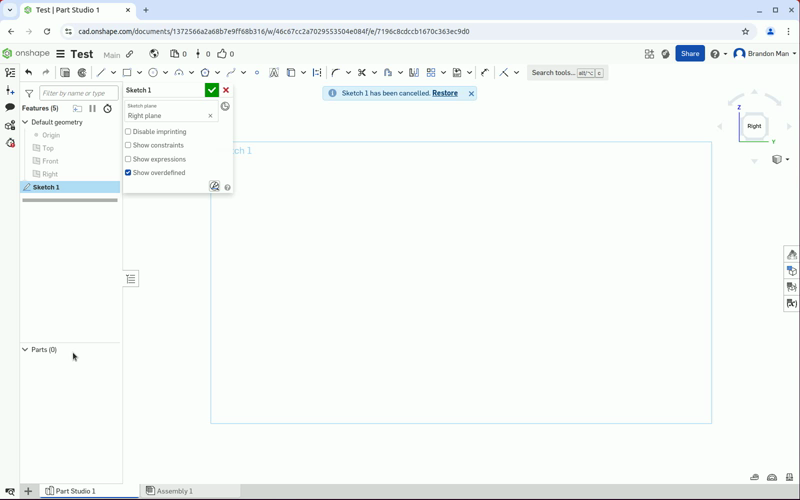
key(l)
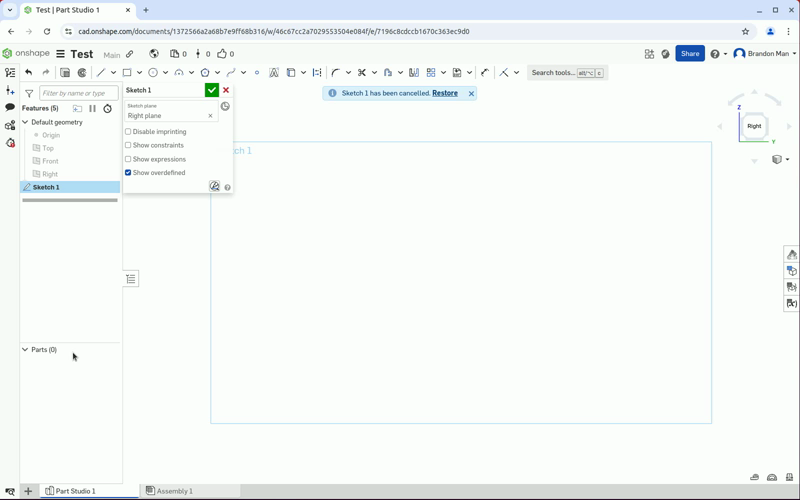
key_down(shift)
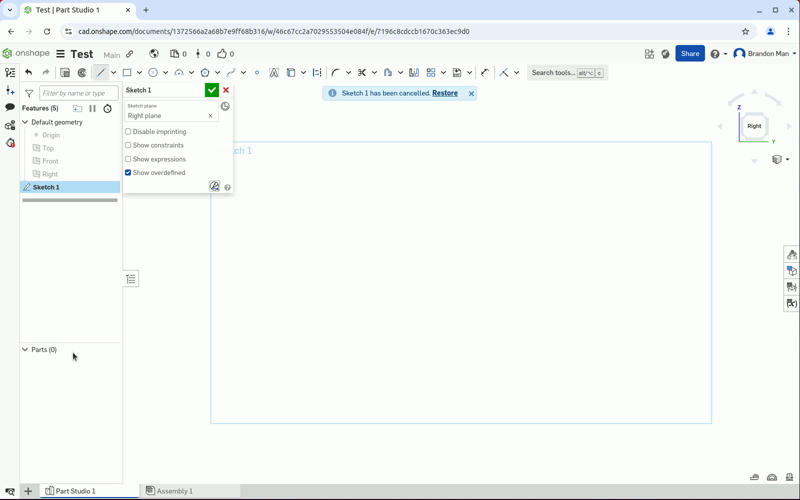
mouse_move(384, 282)
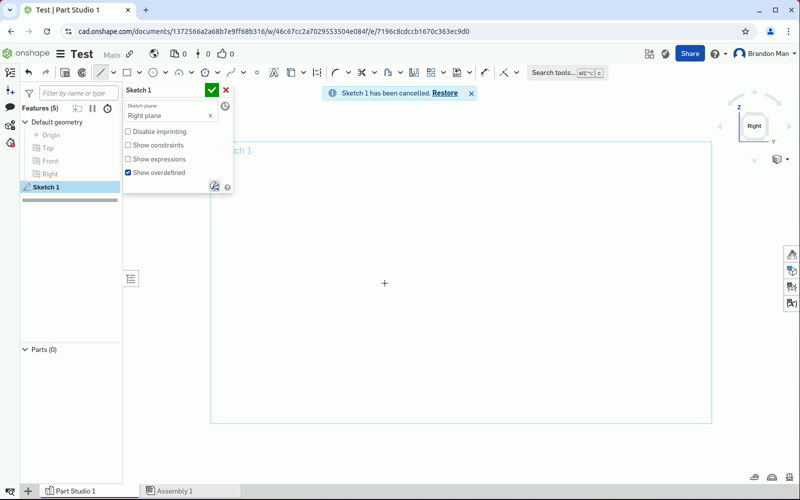
click(384, 282)
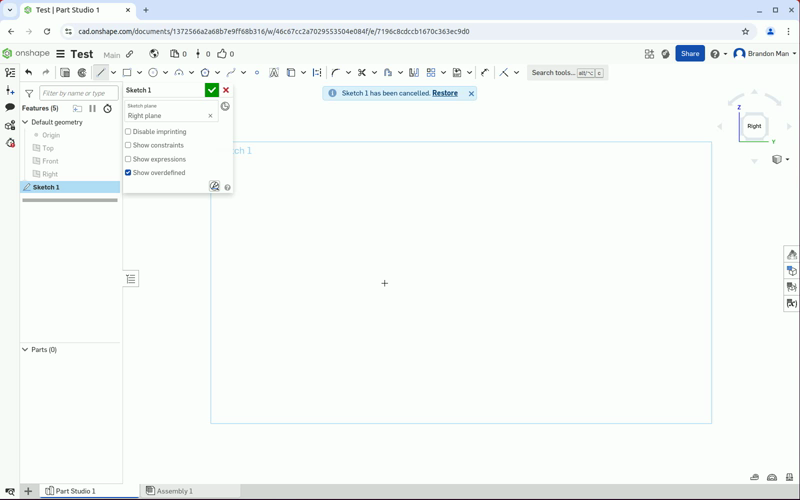
key_up(shift)
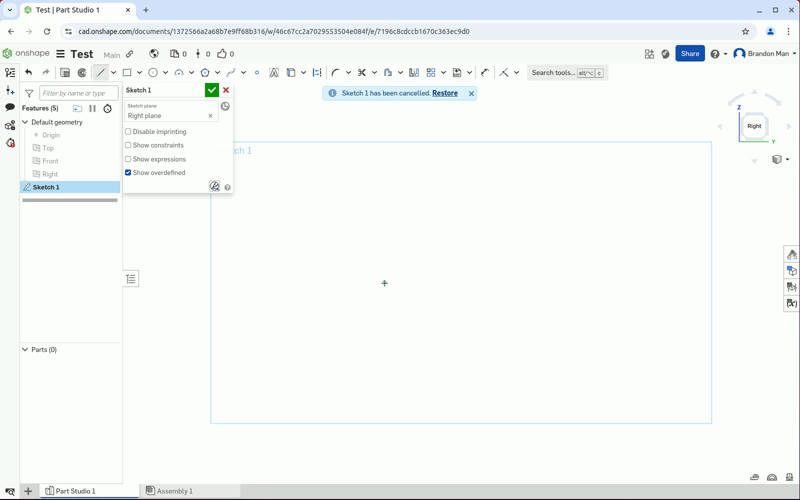
key_down(shift)
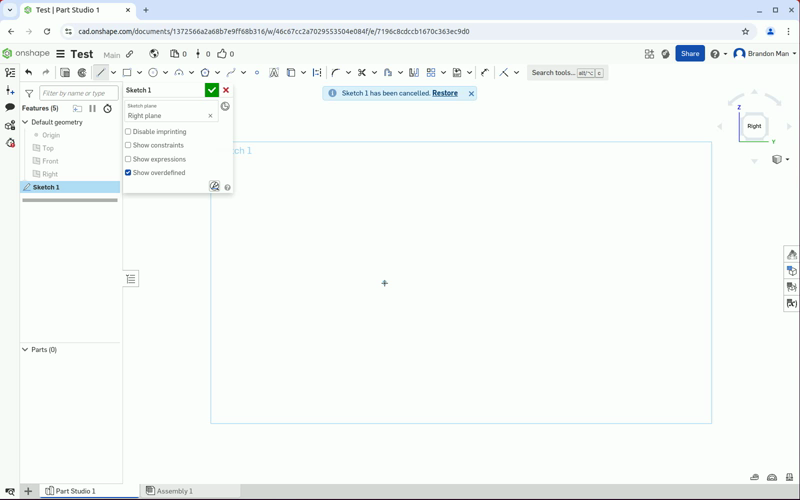
mouse_move(460, 282)
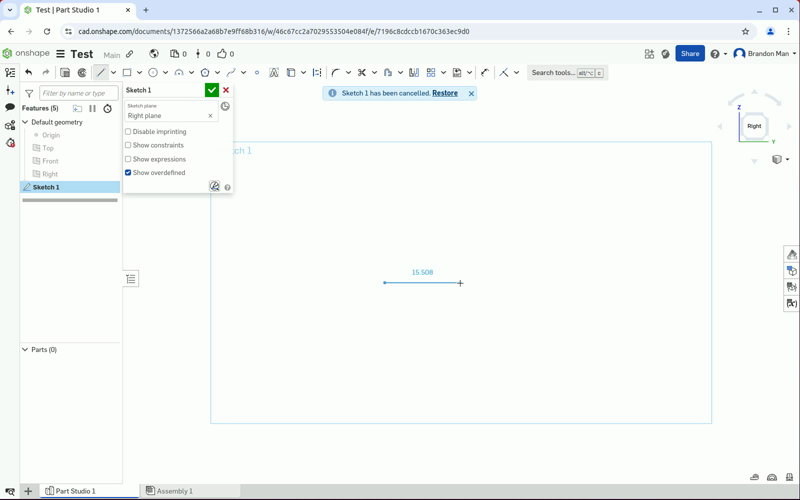
click(460, 282)
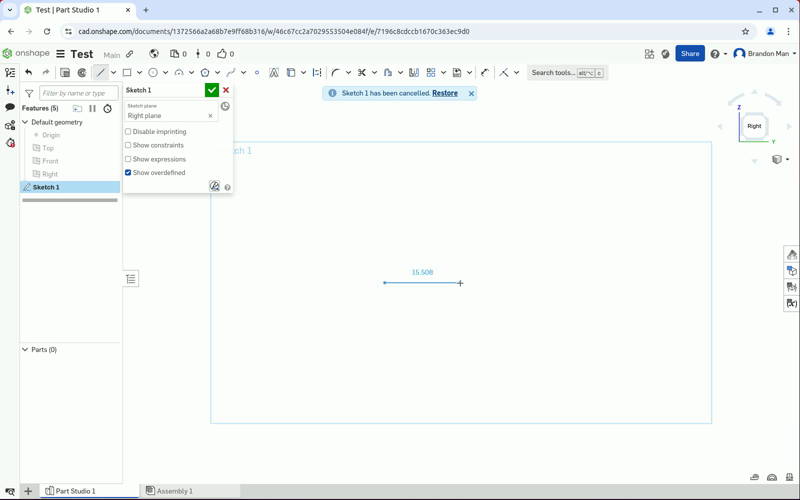
key_up(shift)
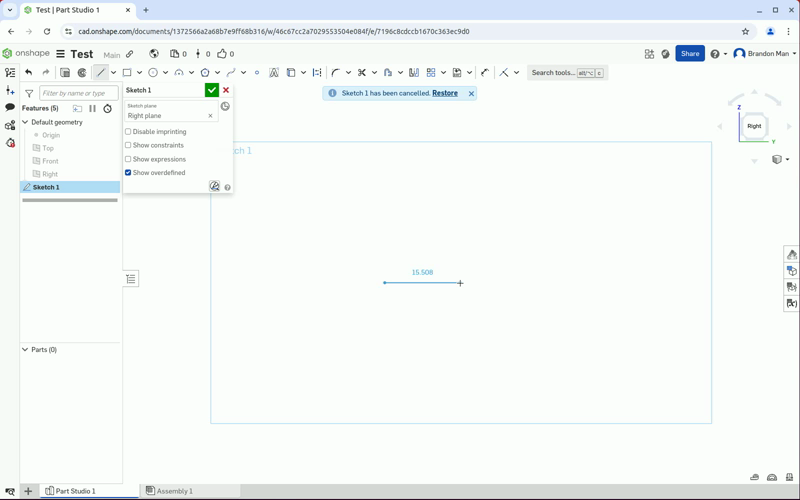
key_down(shift)
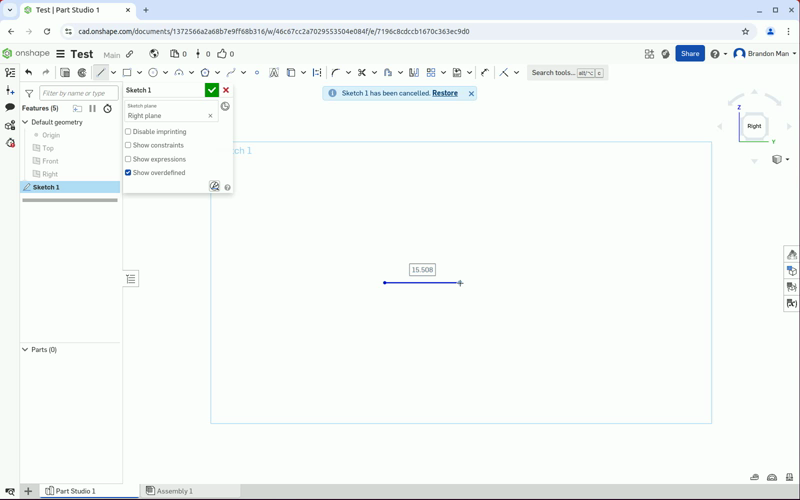
mouse_move(460, 170)
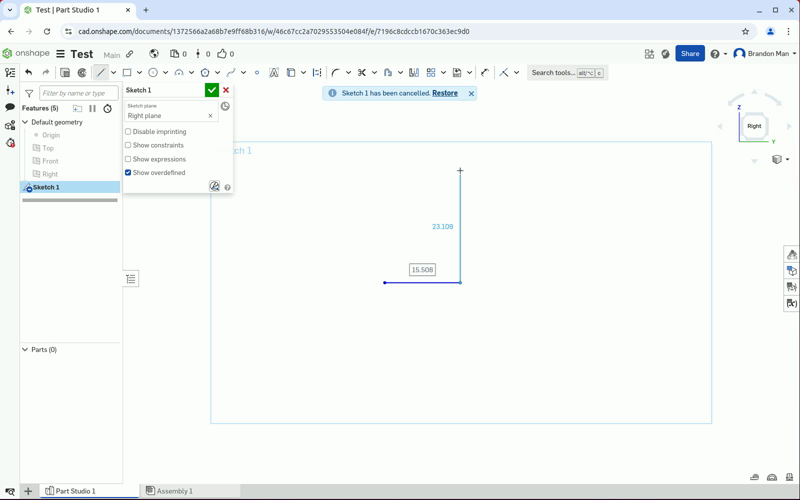
click(460, 170)
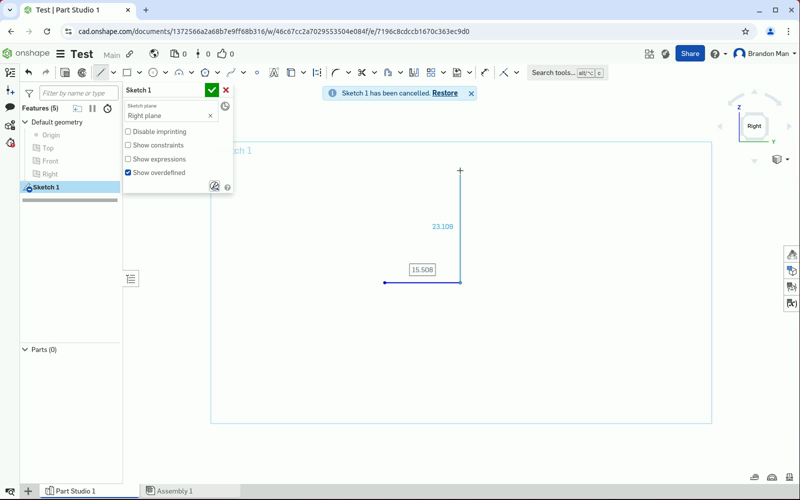
key_up(shift)
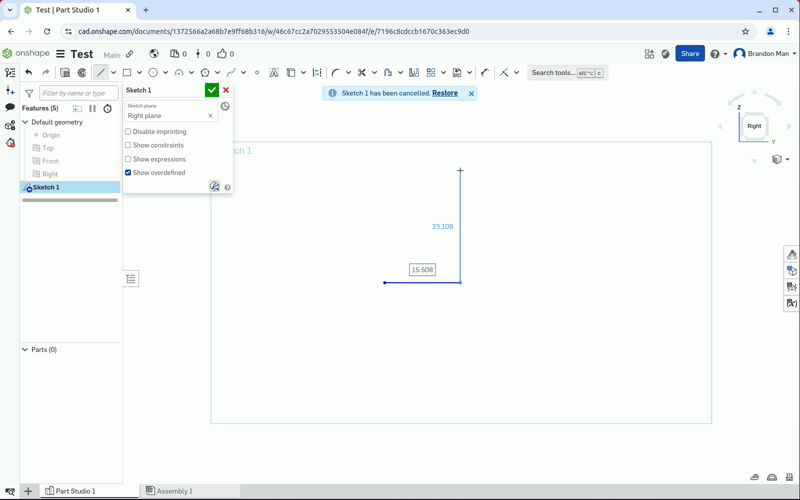
key_down(shift)
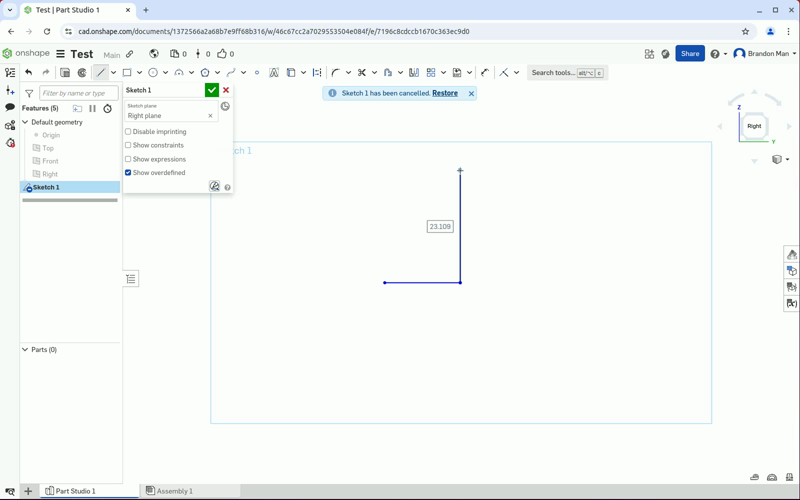
mouse_move(490, 170)
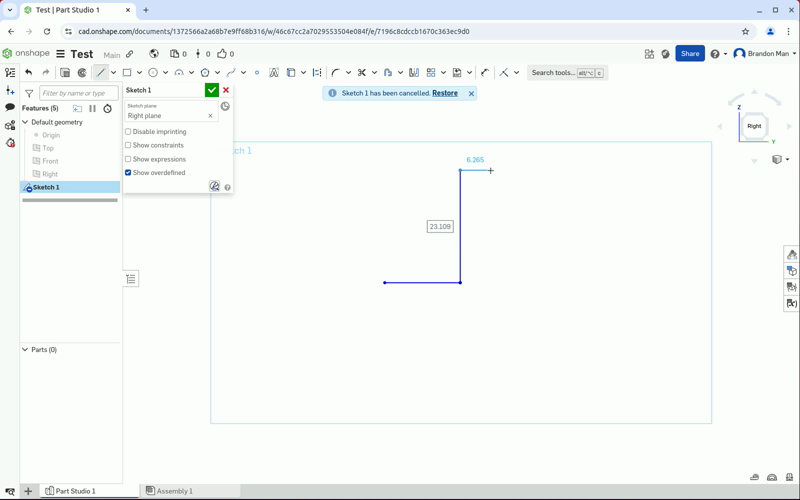
mouse_move(418, 170)
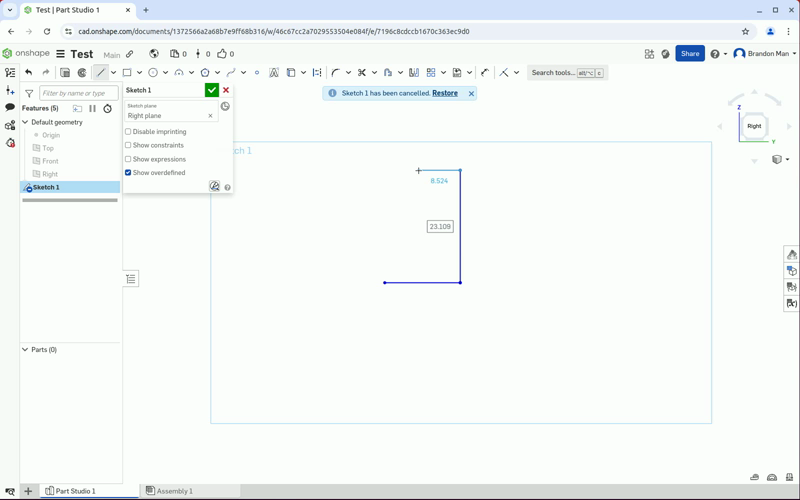
click(418, 170)
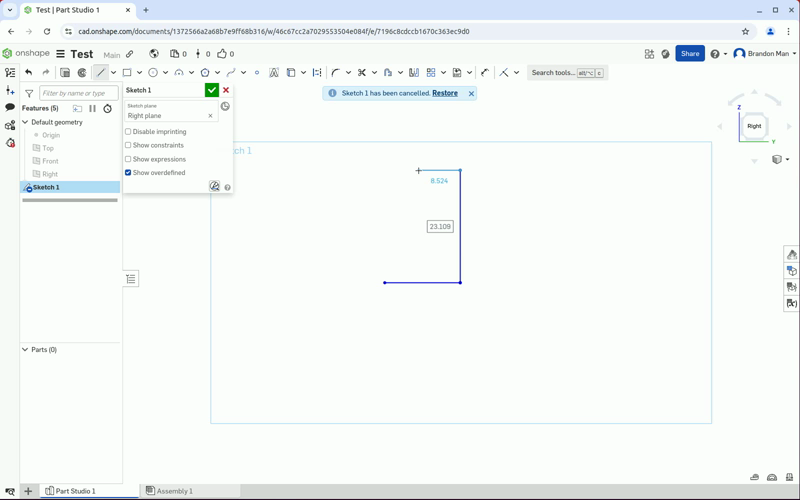
key_up(shift)
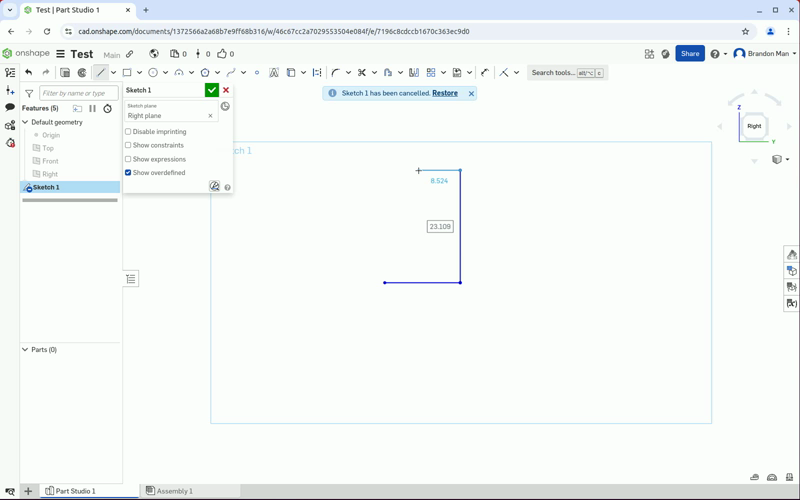
key(esc)
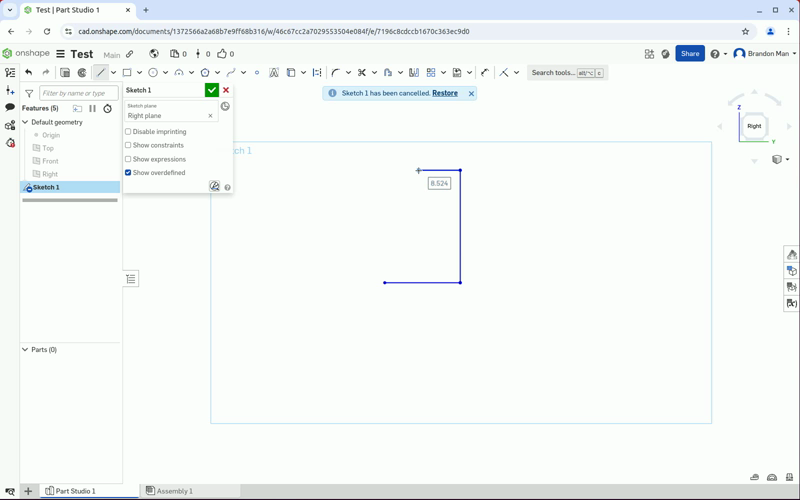
key(a)
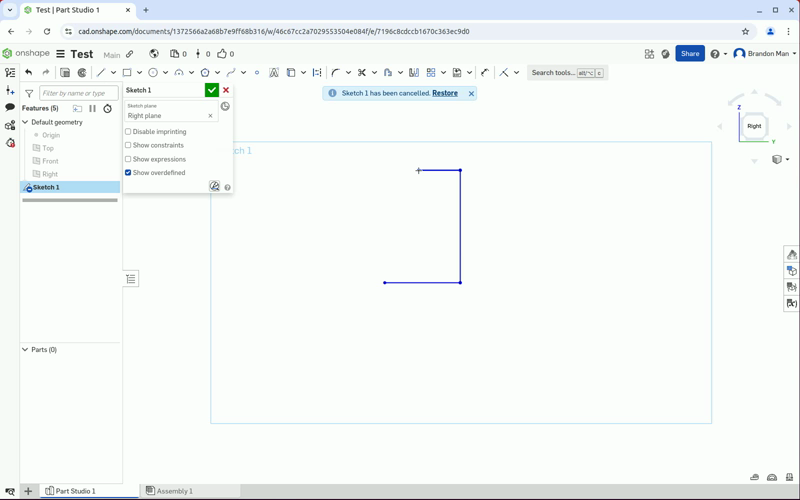
mouse_move(418, 170)
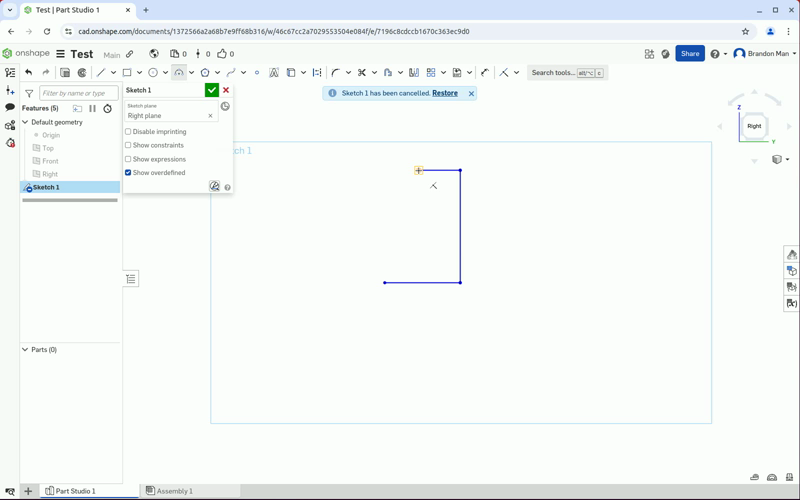
click(418, 170)
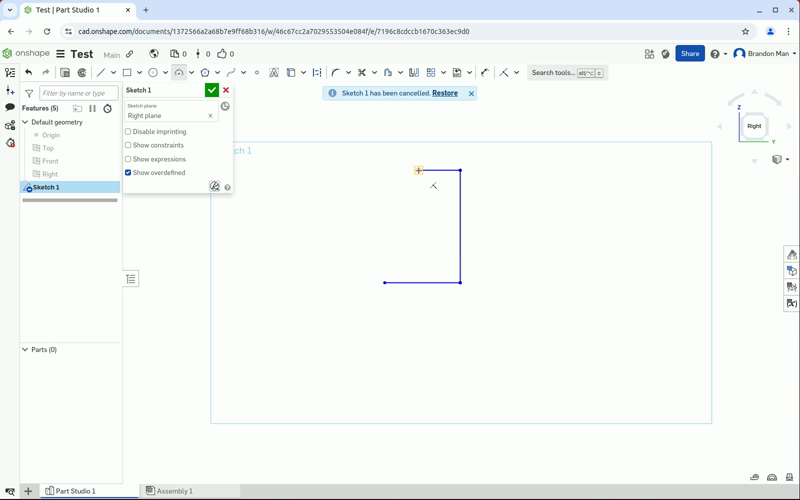
mouse_move(384, 282)
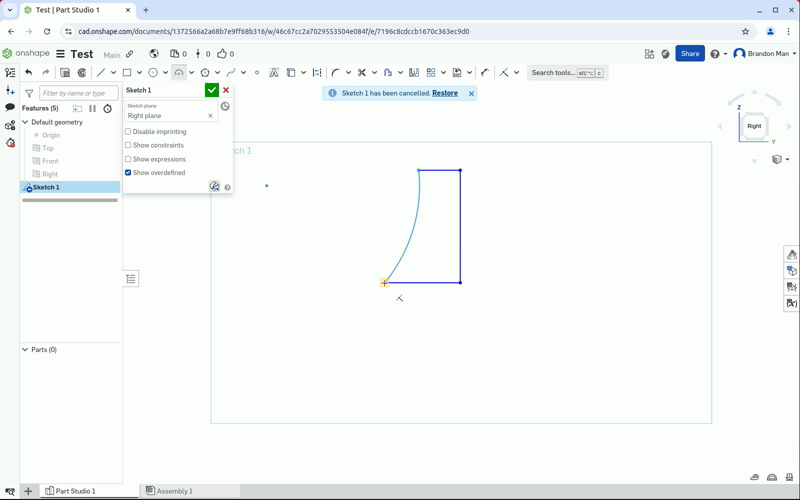
click(384, 282)
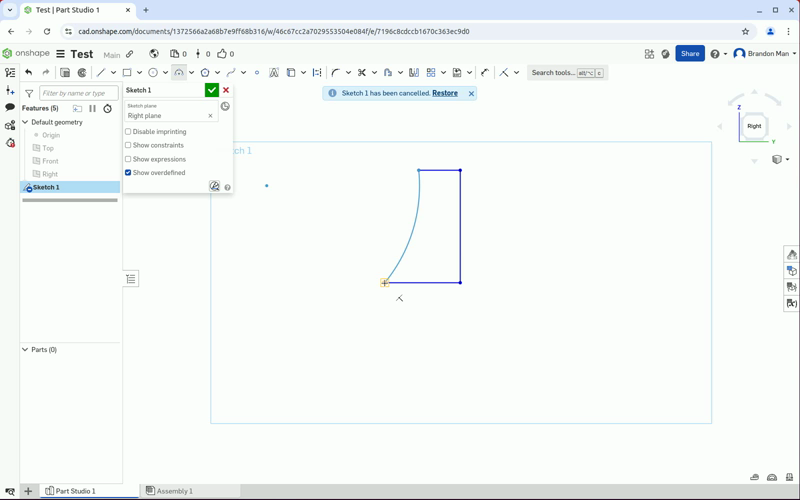
key_down(shift)
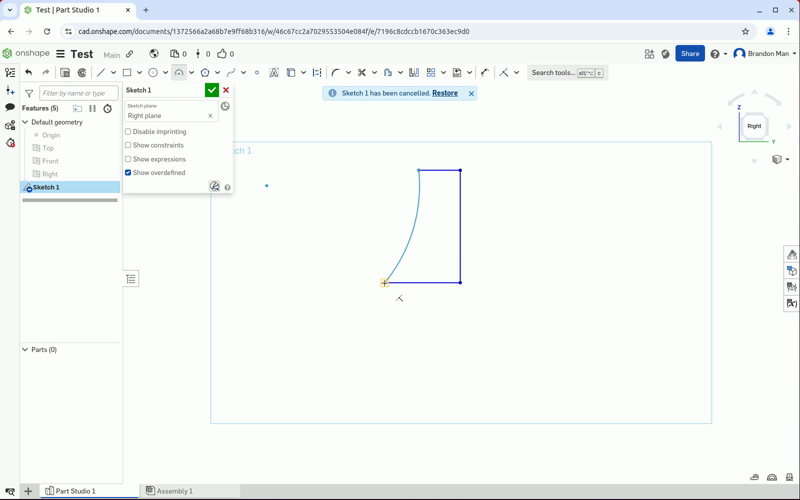
mouse_move(379, 219)
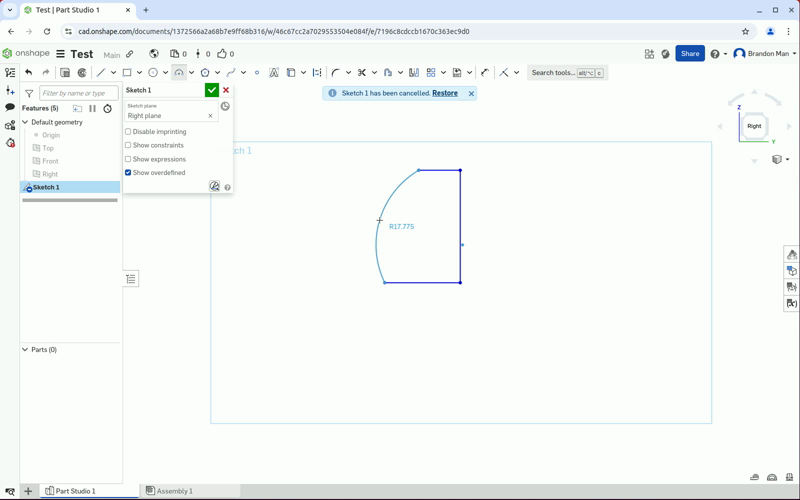
click(379, 219)
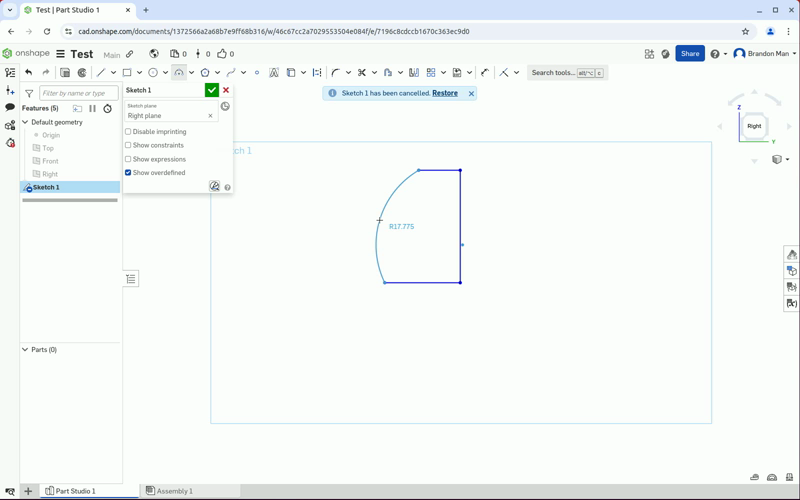
key_up(shift)
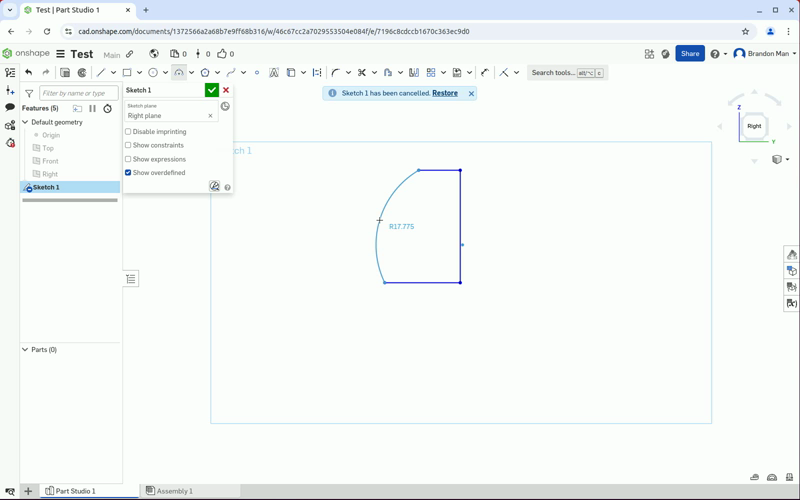
key(esc)
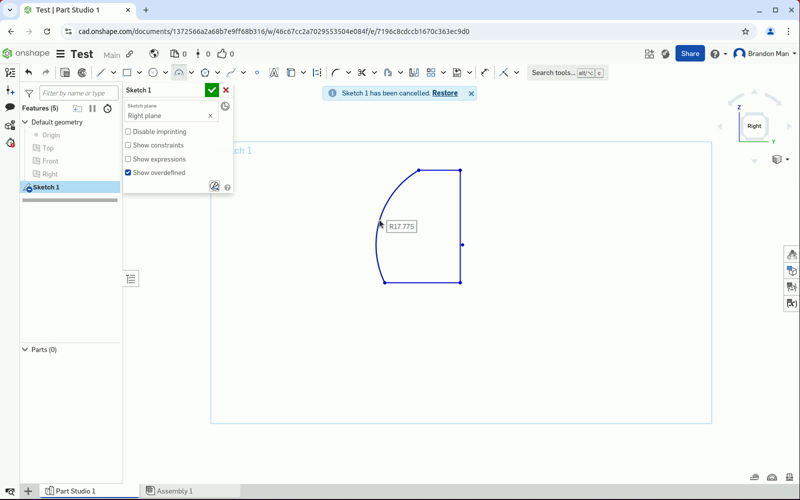
mouse_move(407, 246)
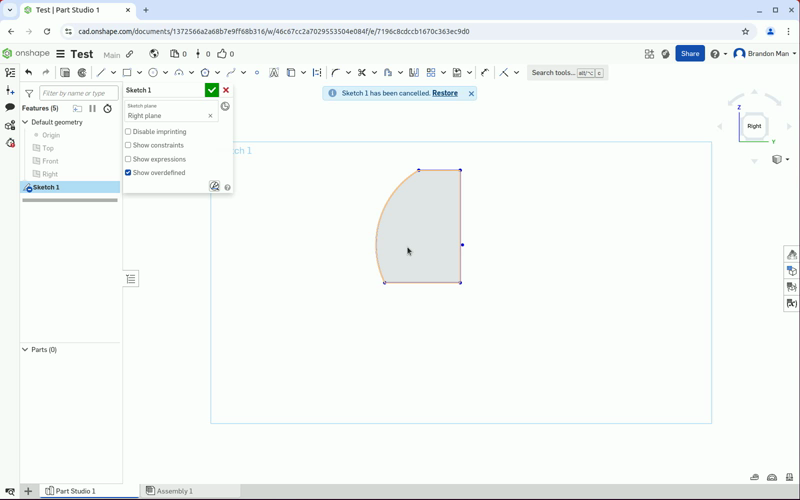
click(407, 246)
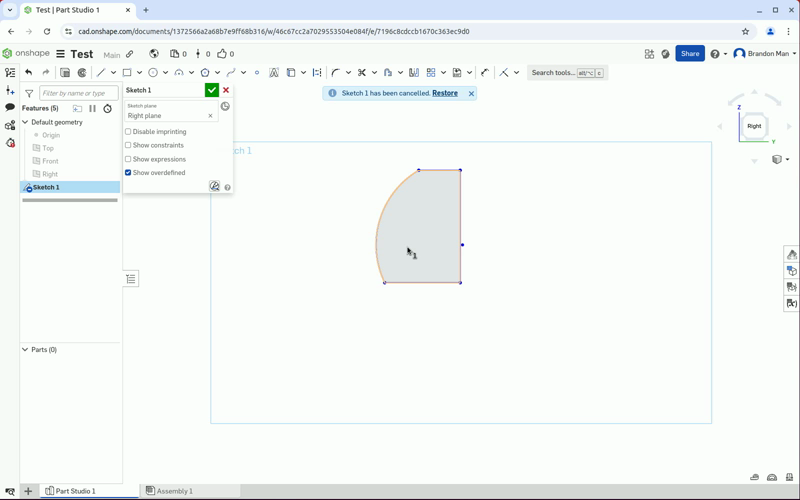
mouse_move(73, 352)
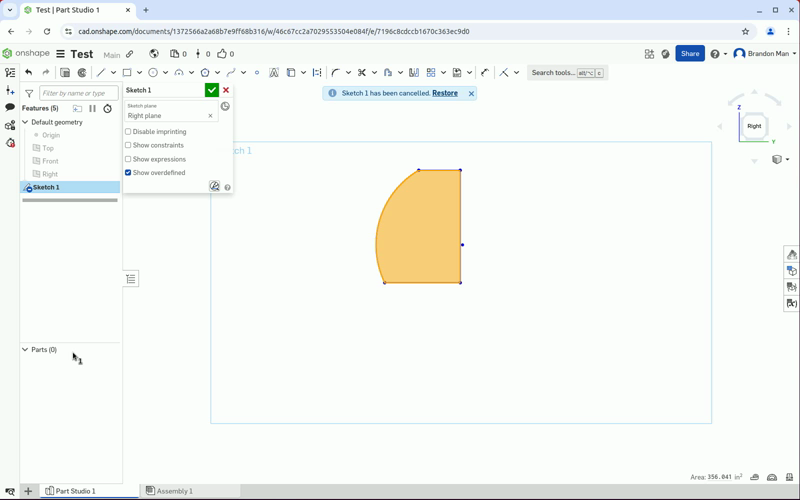
key(shift+y)
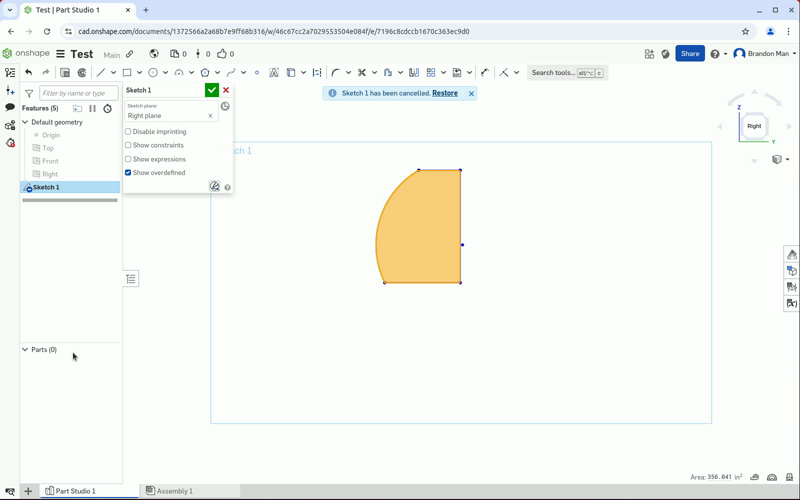
key(shift+e)
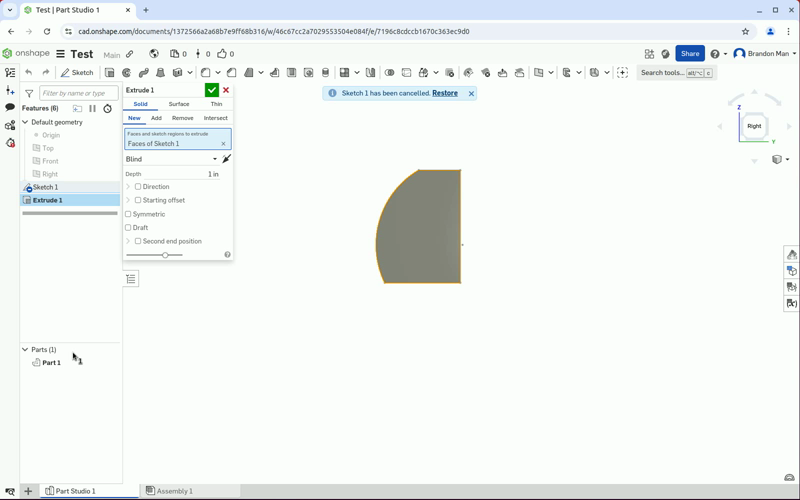
mouse_move(143, 106)
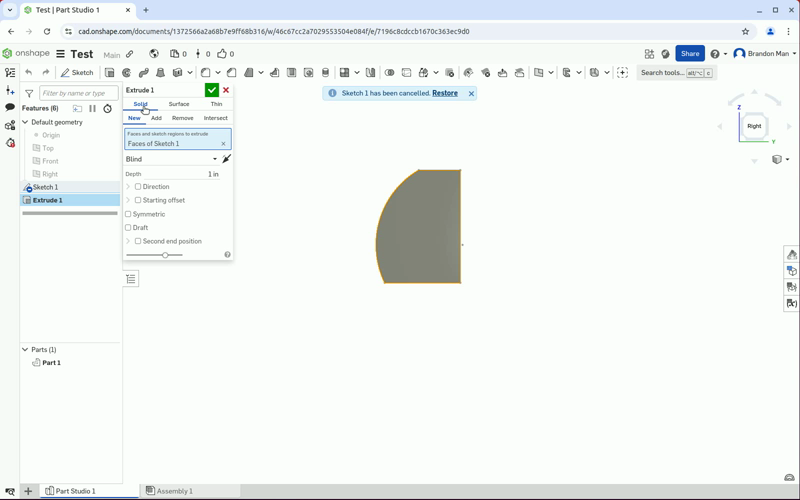
click(143, 106)
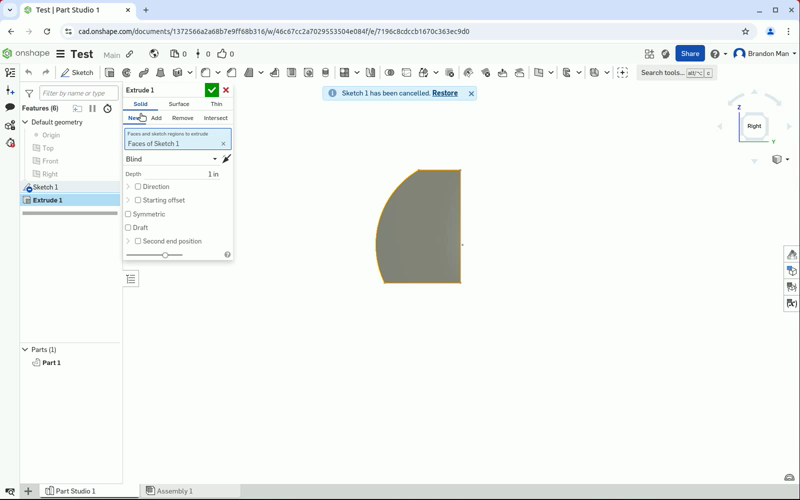
mouse_move(137, 120)
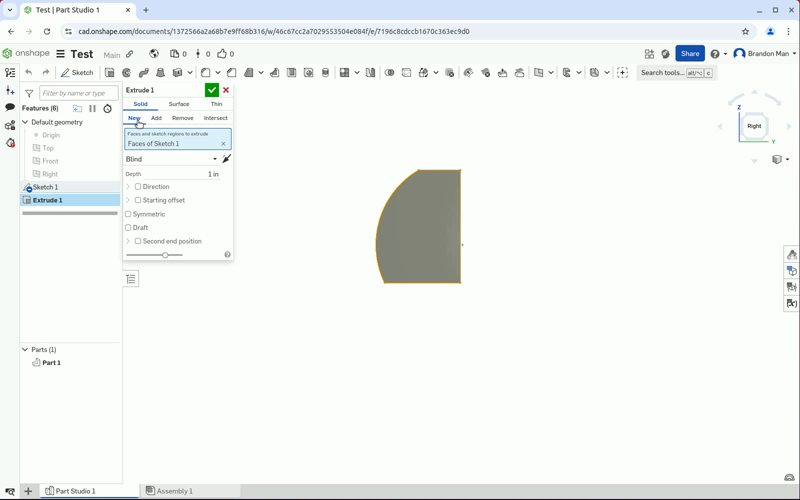
click(137, 120)
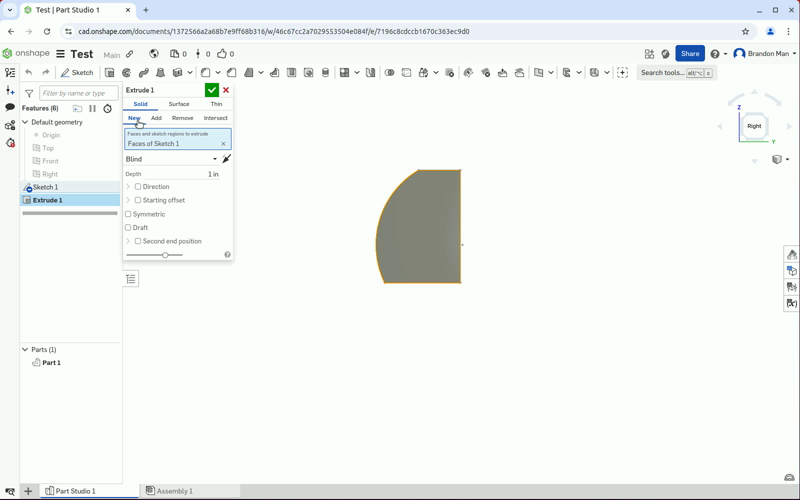
key(tab, 4)
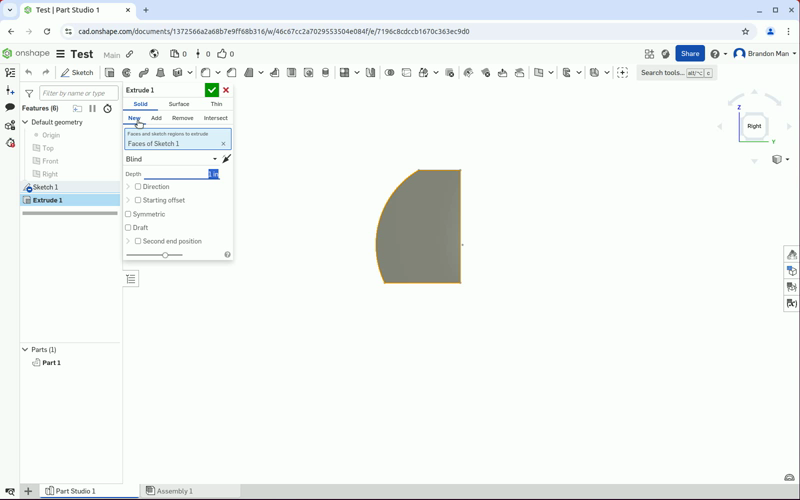
text(45.254)
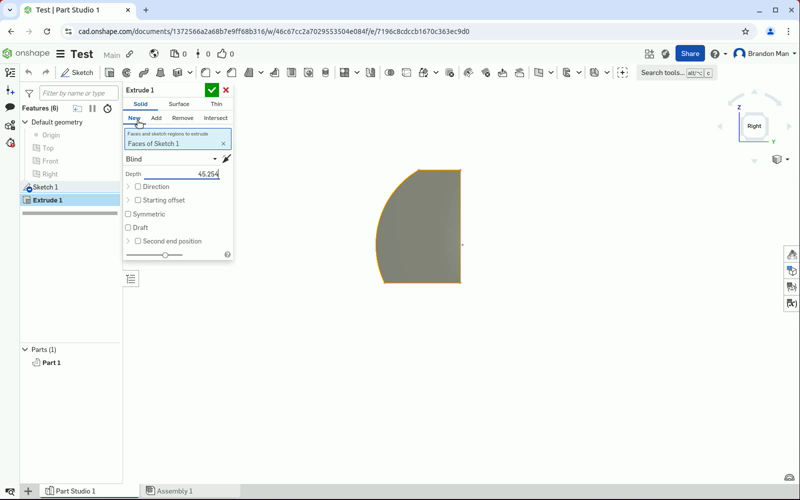
key(tab, 3)
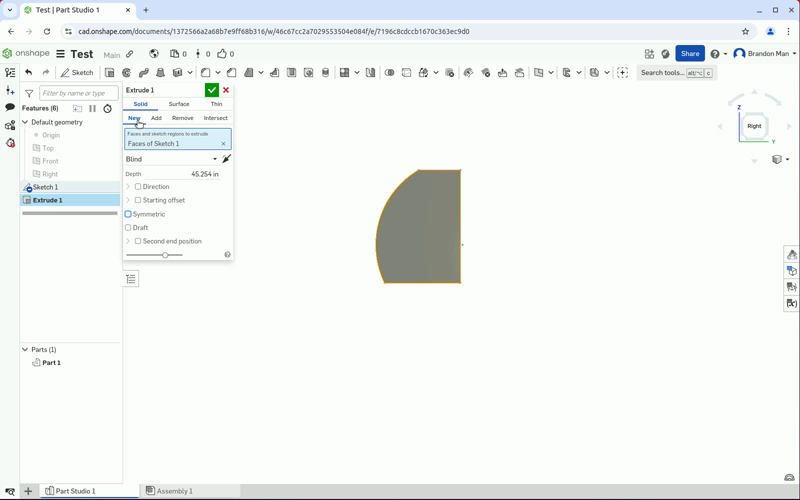
key(space)
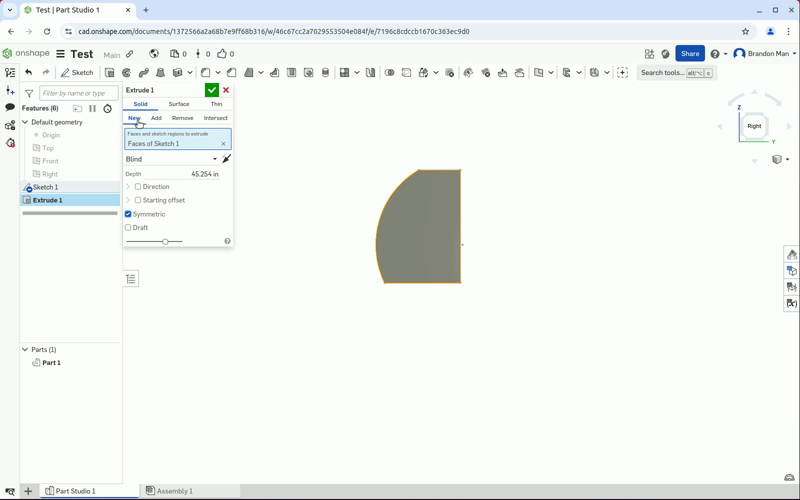
key(enter)
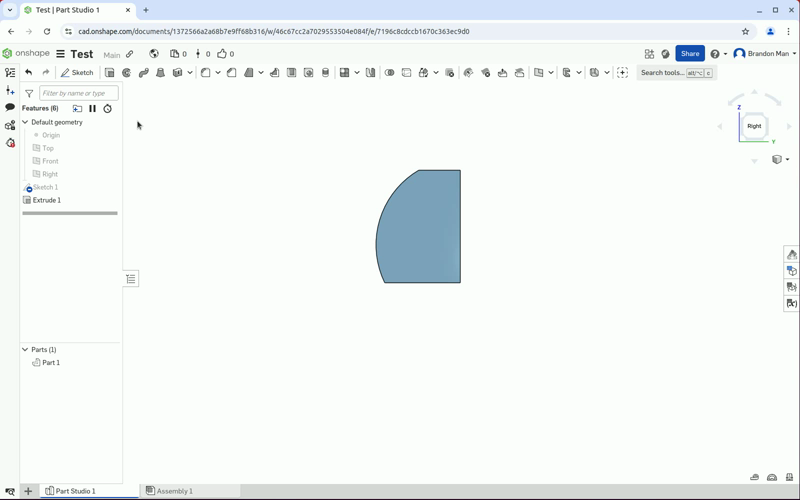
key(shift+h)
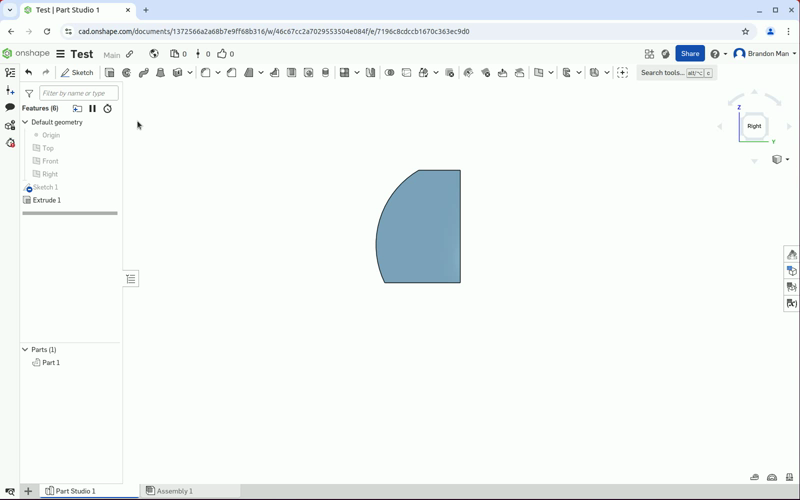
key(shift+h)
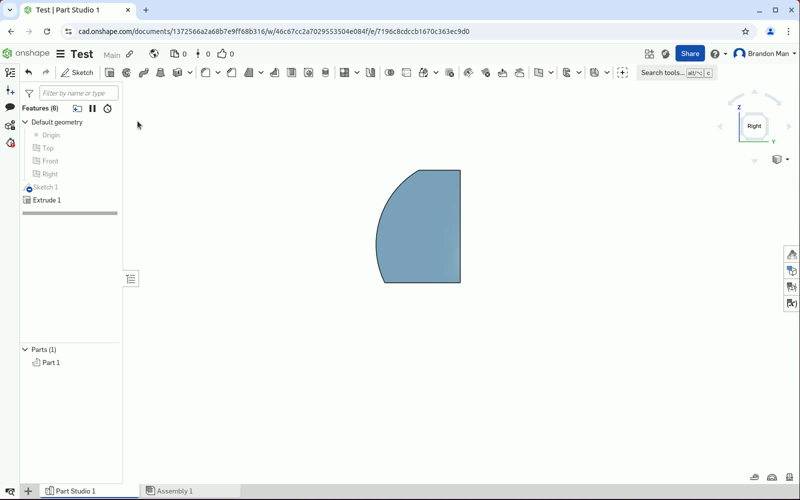
mouse_move(73, 189)
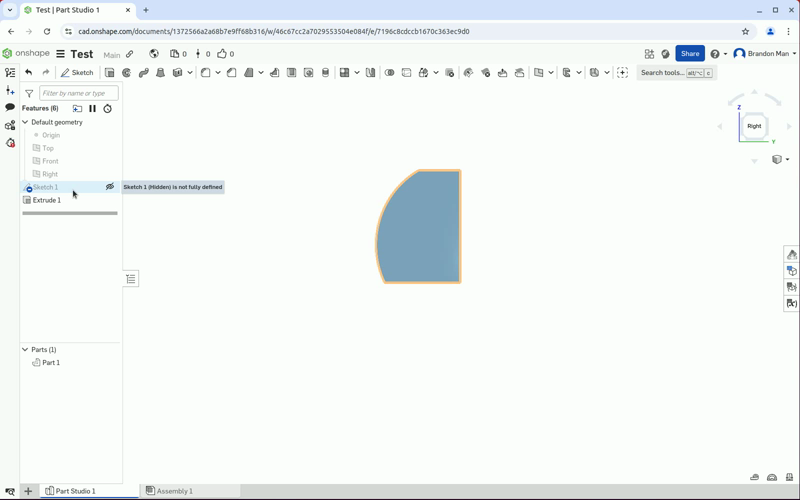
click(73, 189)
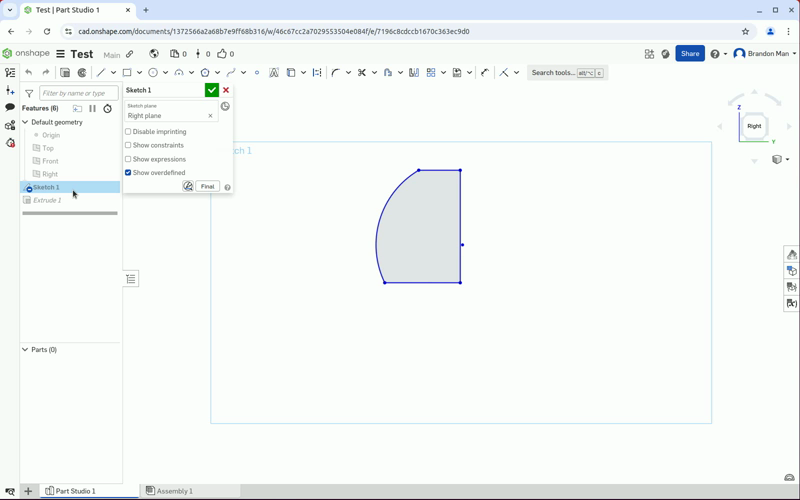
mouse_move(229, 92)
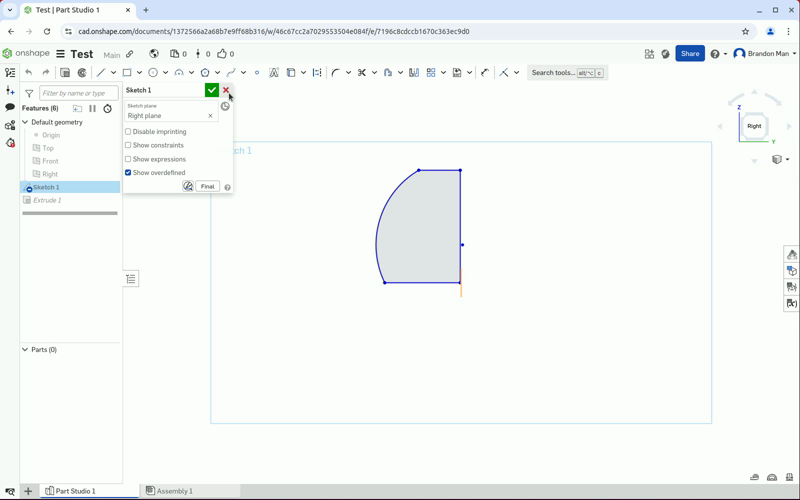
click(229, 92)
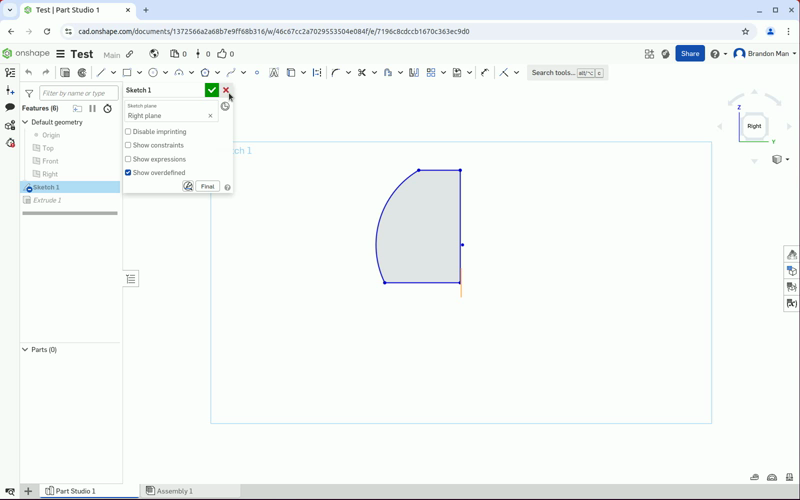
key(shift+s)
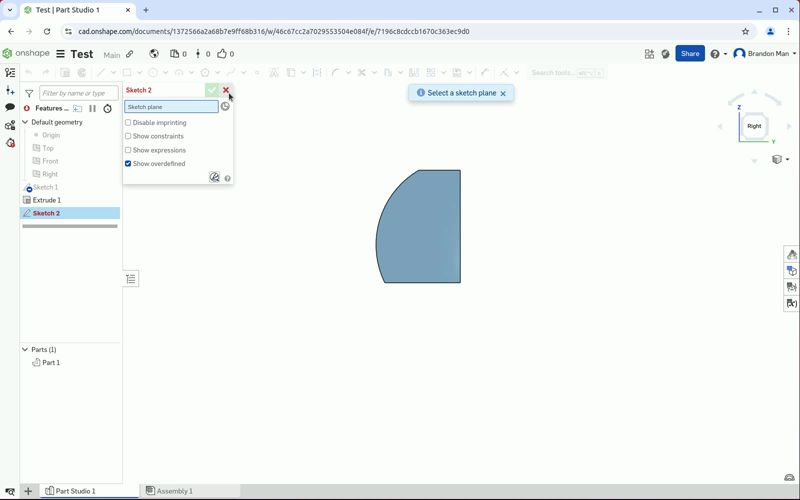
mouse_move(73, 176)
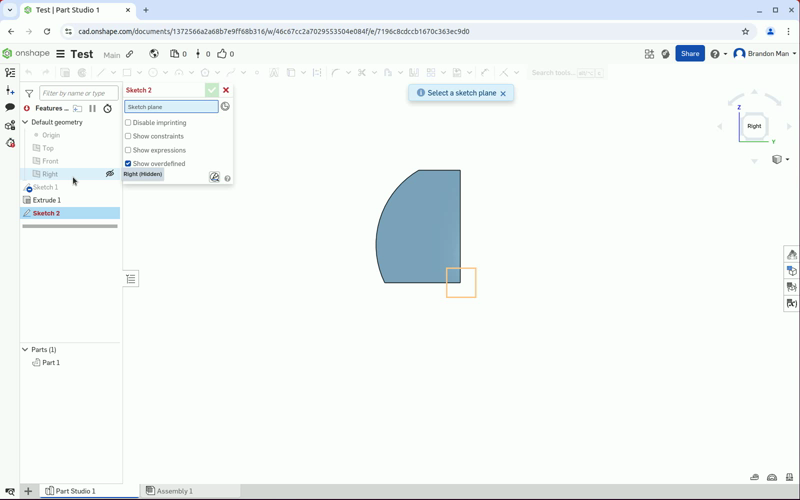
click(73, 176)
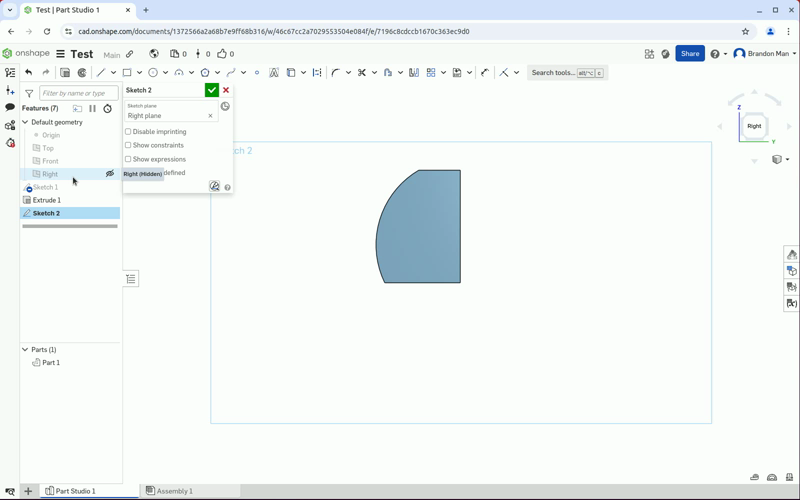
mouse_move(73, 352)
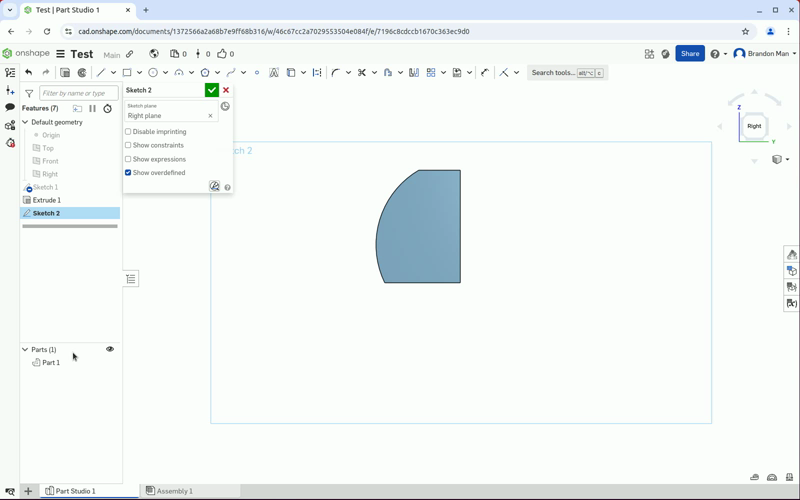
key(y)
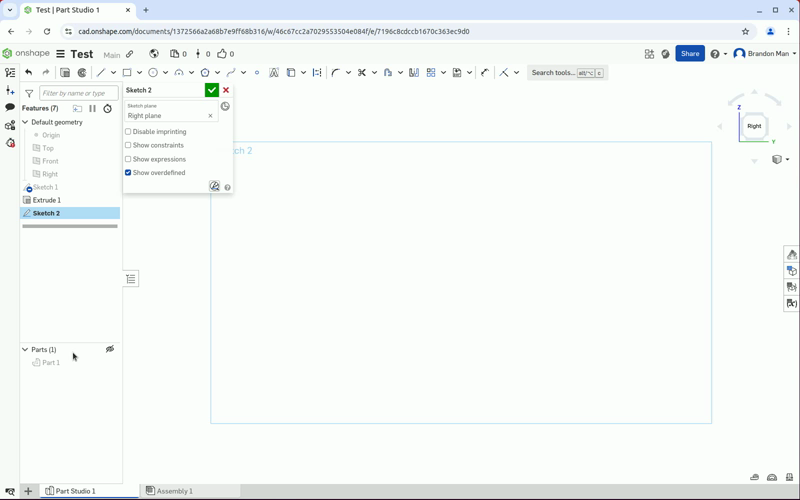
key(l)
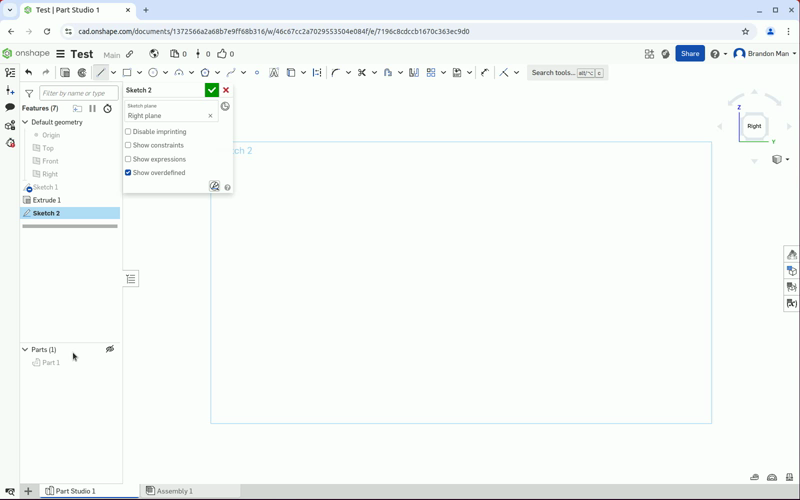
key_down(shift)
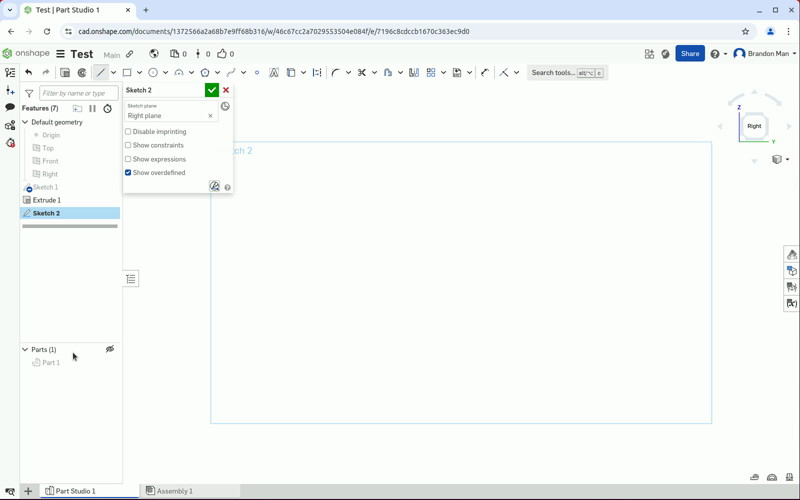
mouse_move(384, 391)
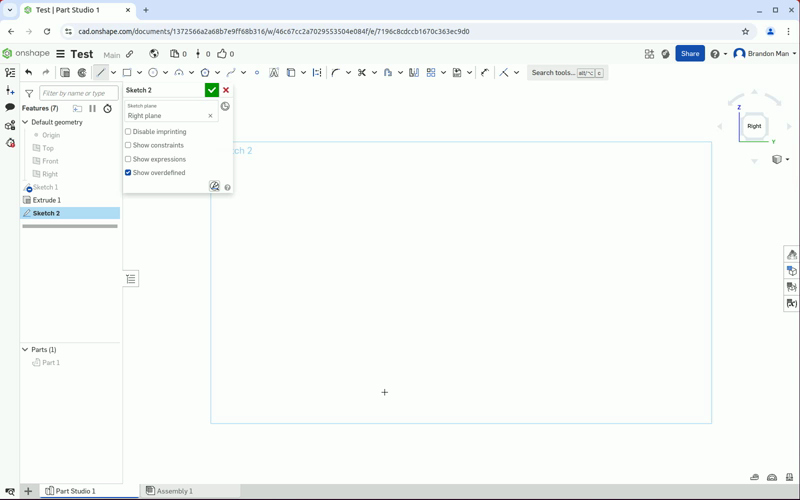
click(384, 391)
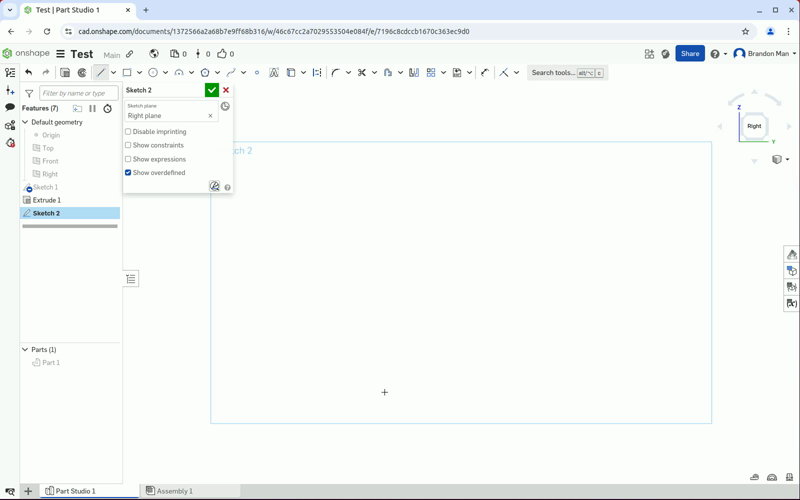
key_up(shift)
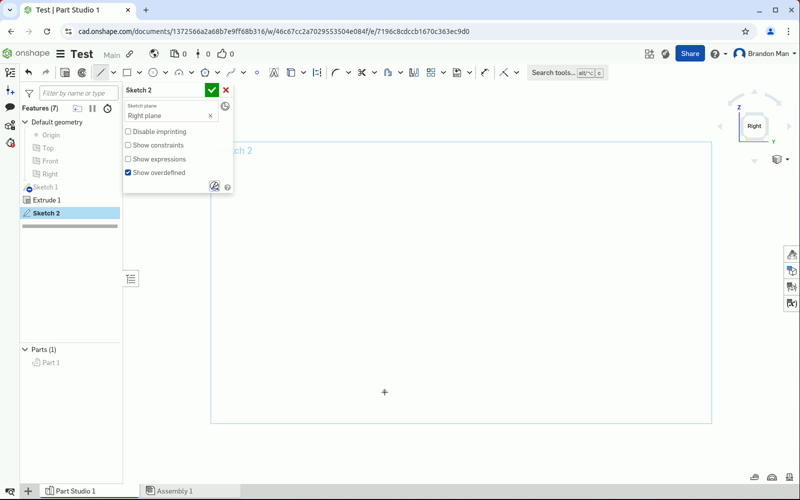
key_down(shift)
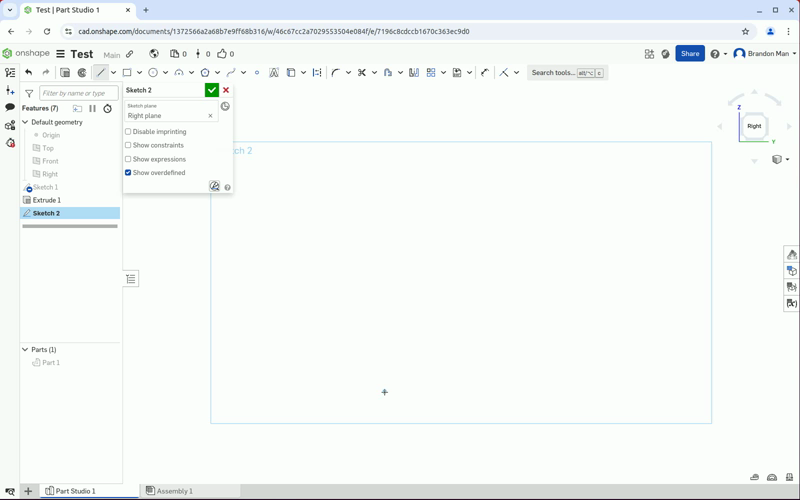
mouse_move(536, 392)
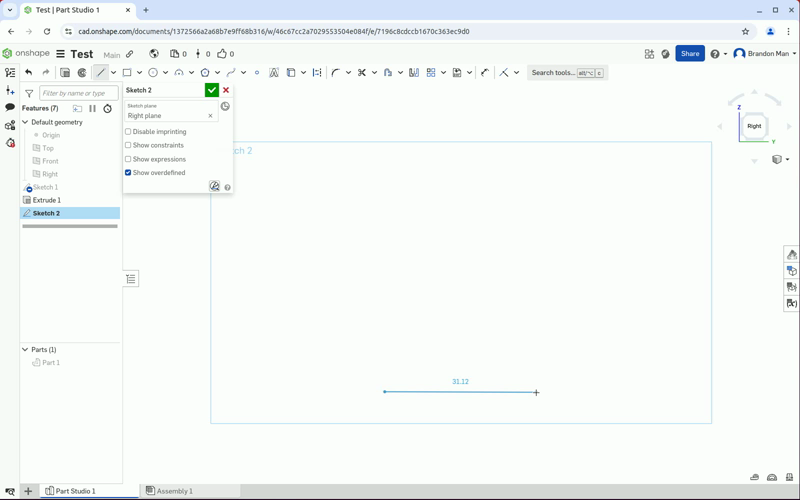
click(536, 392)
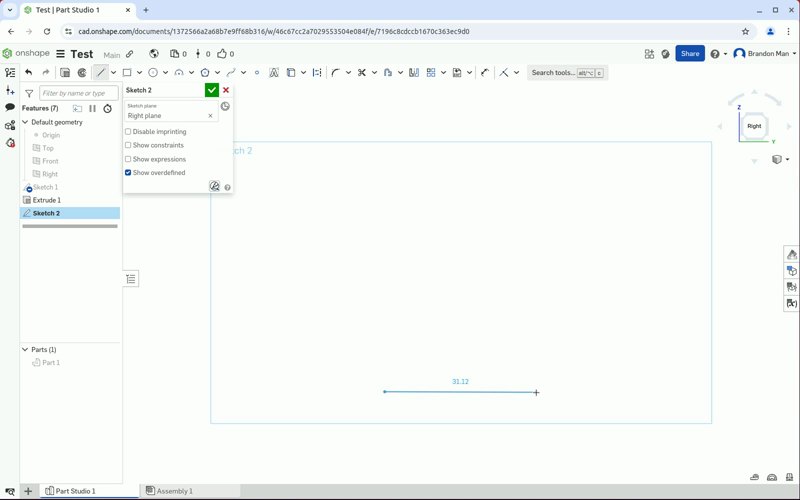
key_up(shift)
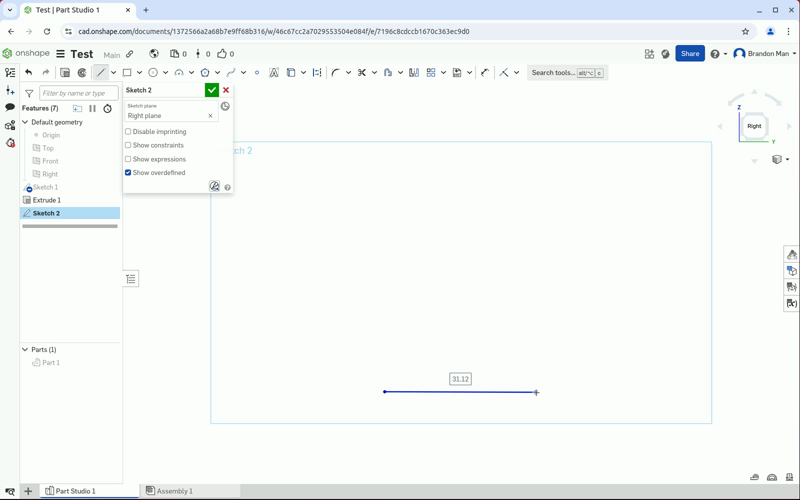
key(esc)
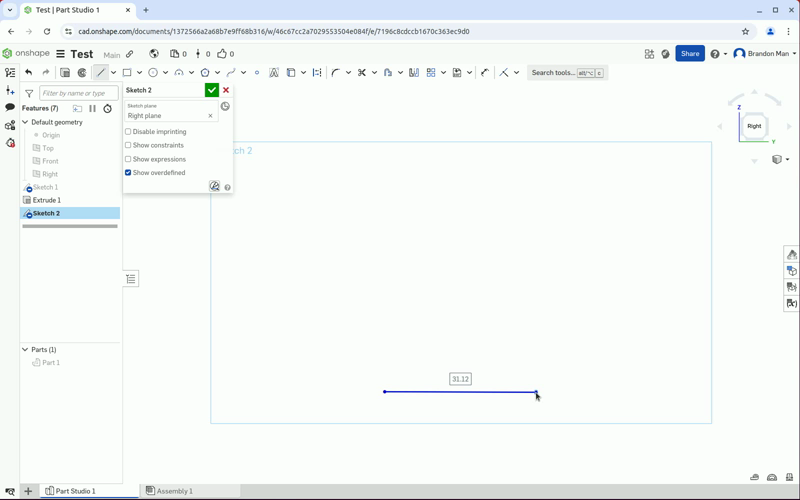
key(a)
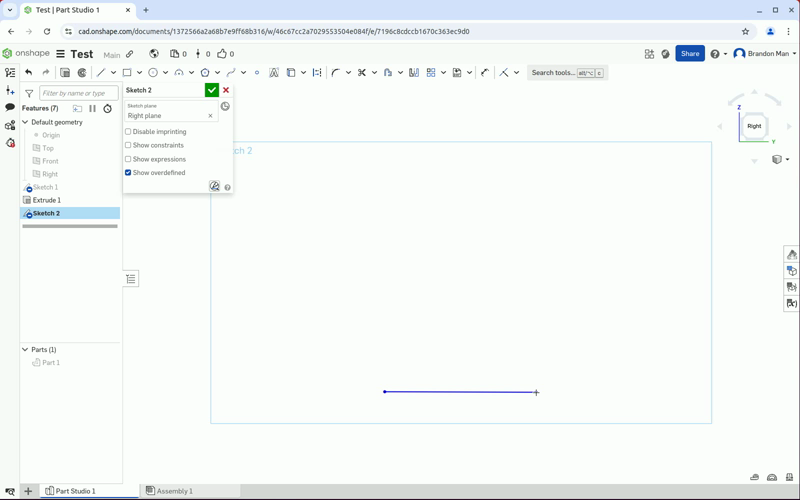
mouse_move(536, 392)
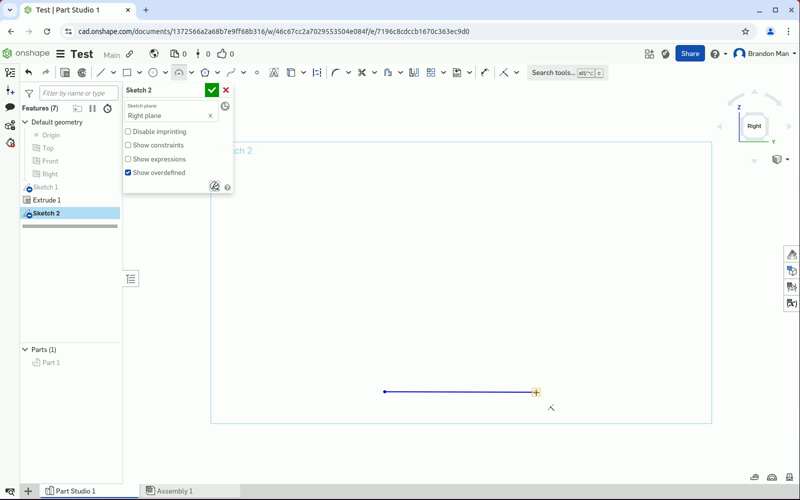
click(536, 392)
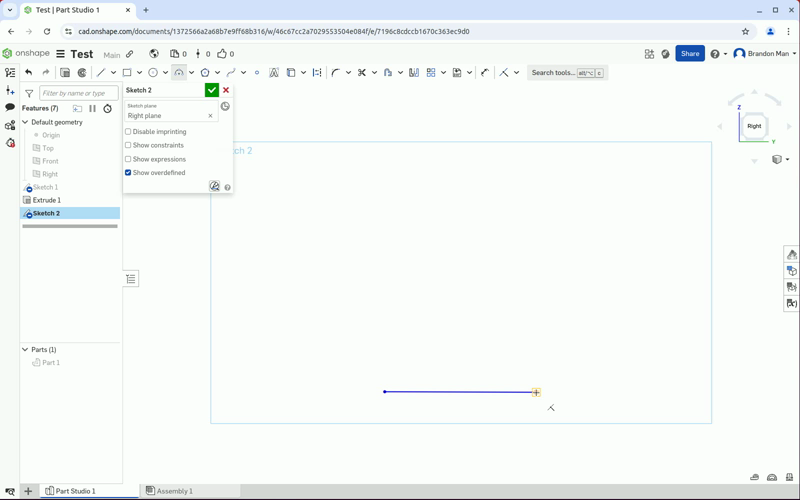
key_down(shift)
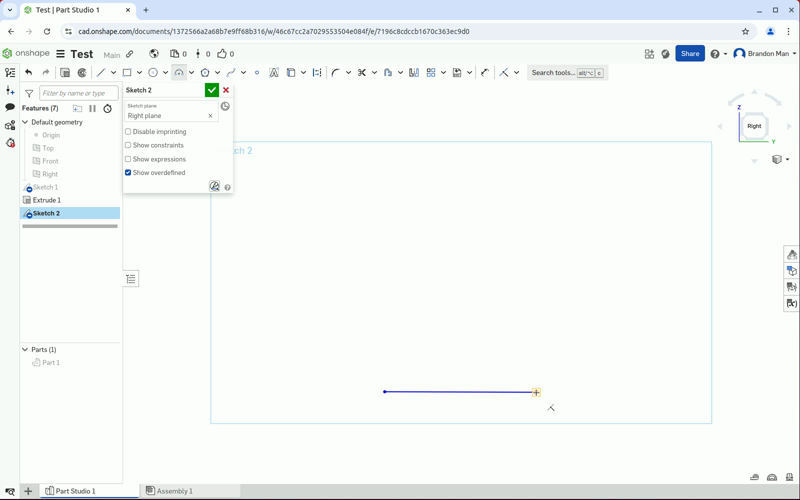
mouse_move(496, 363)
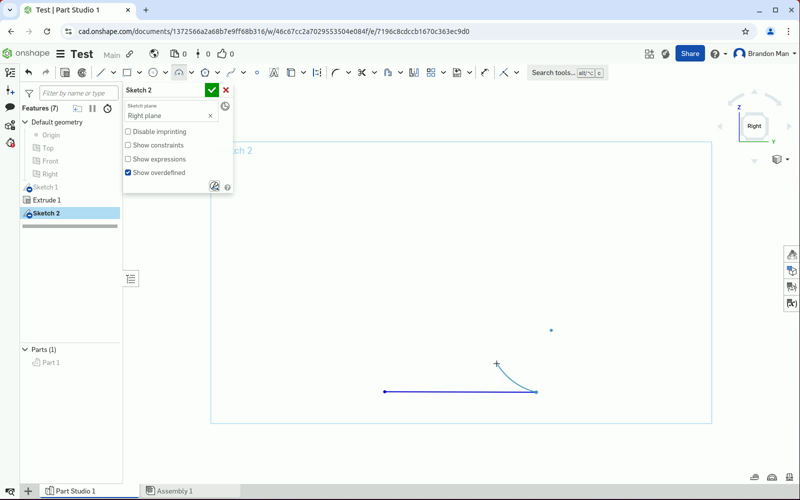
click(496, 363)
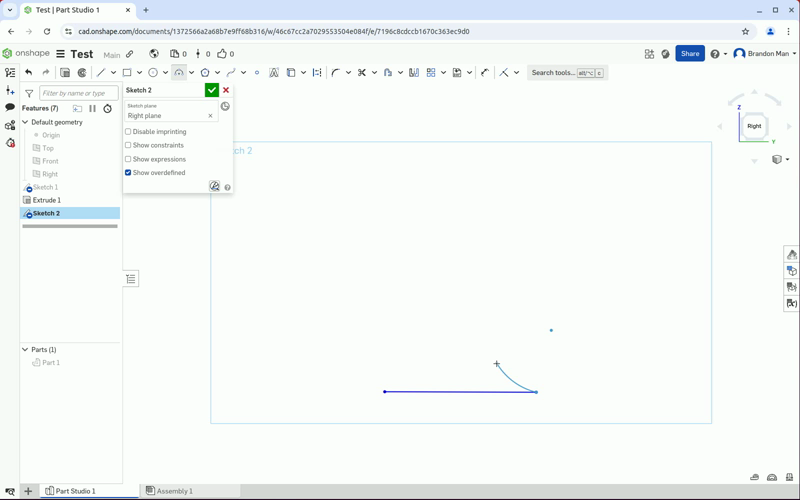
mouse_move(519, 373)
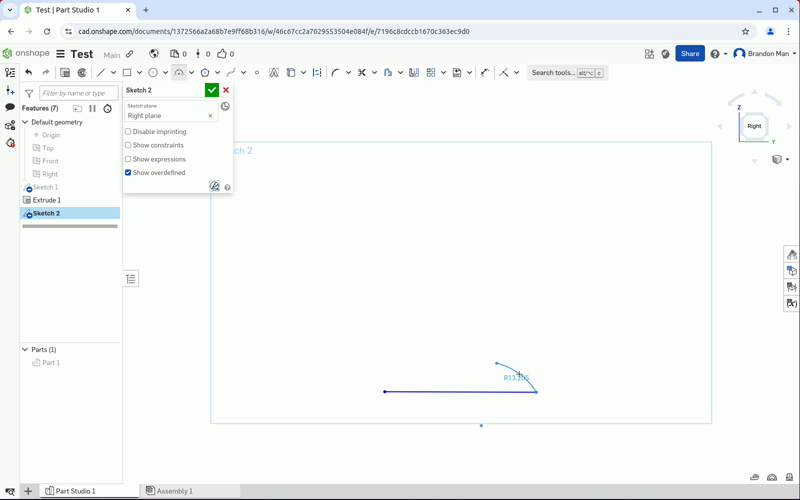
click(519, 373)
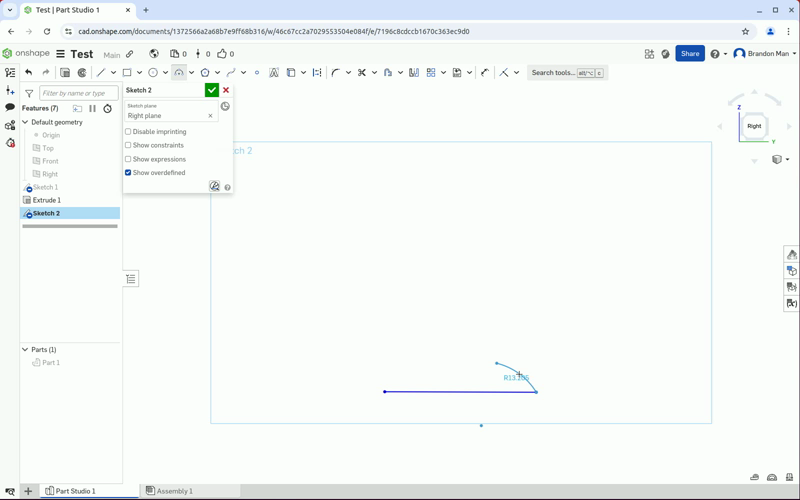
key_up(shift)
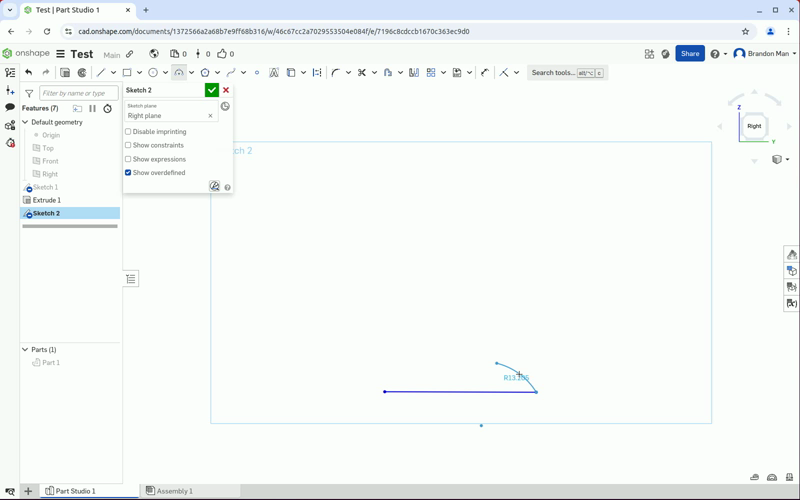
mouse_move(496, 363)
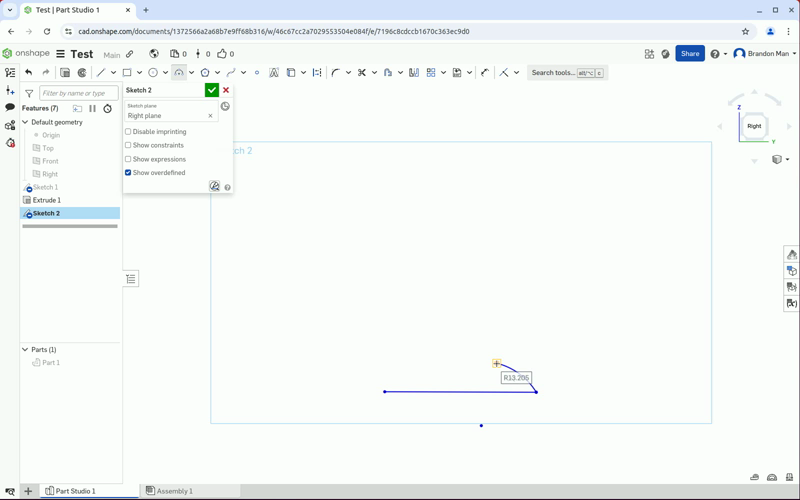
click(496, 363)
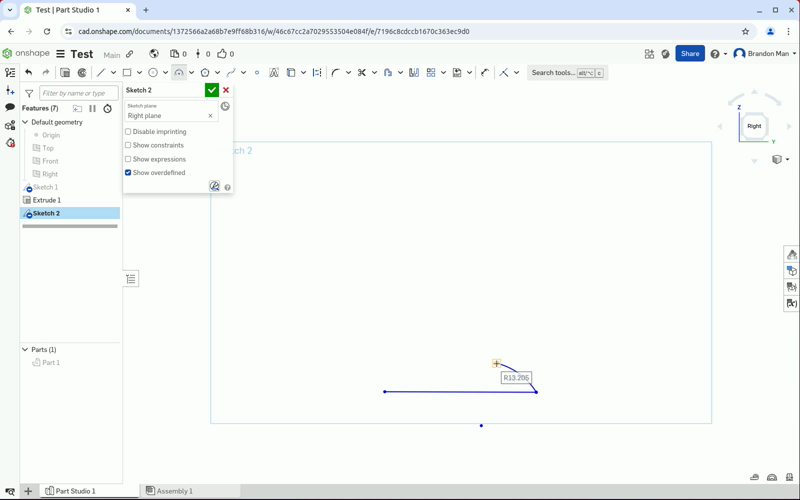
key_down(shift)
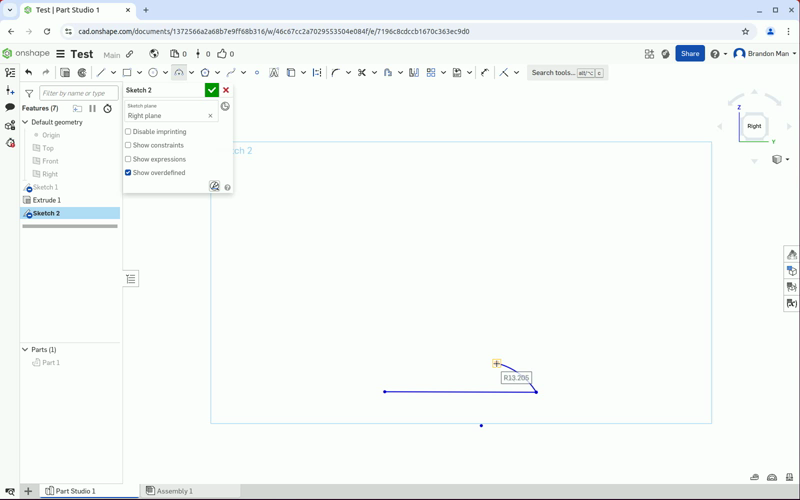
mouse_move(536, 283)
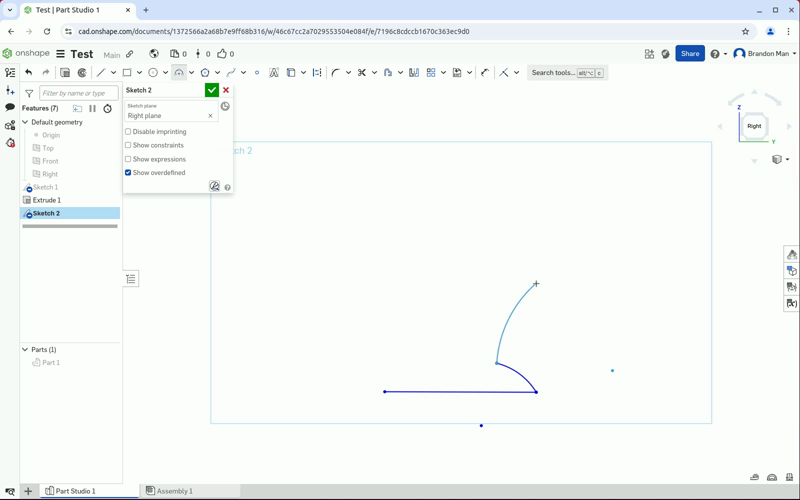
click(536, 283)
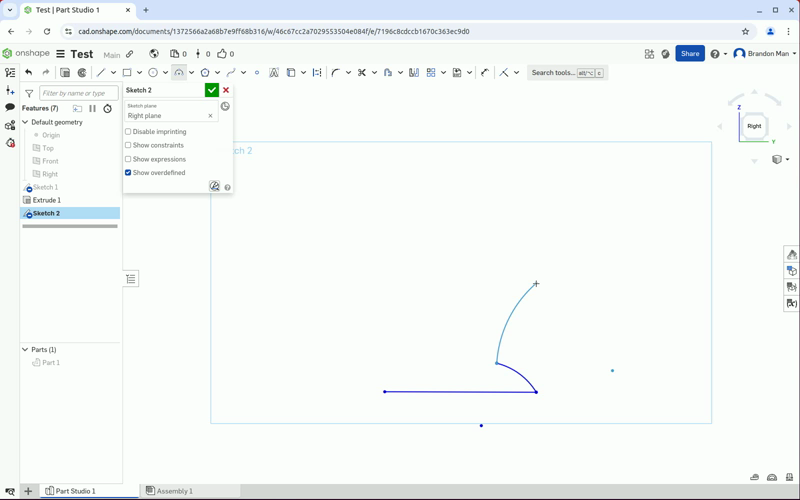
mouse_move(508, 318)
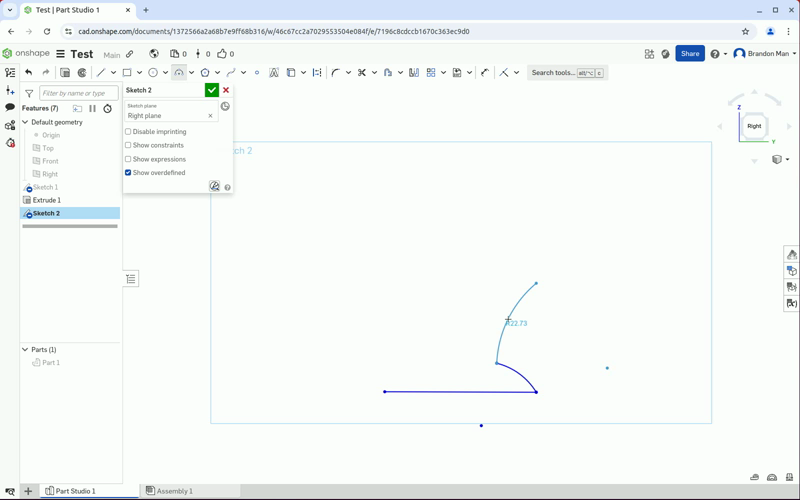
click(508, 318)
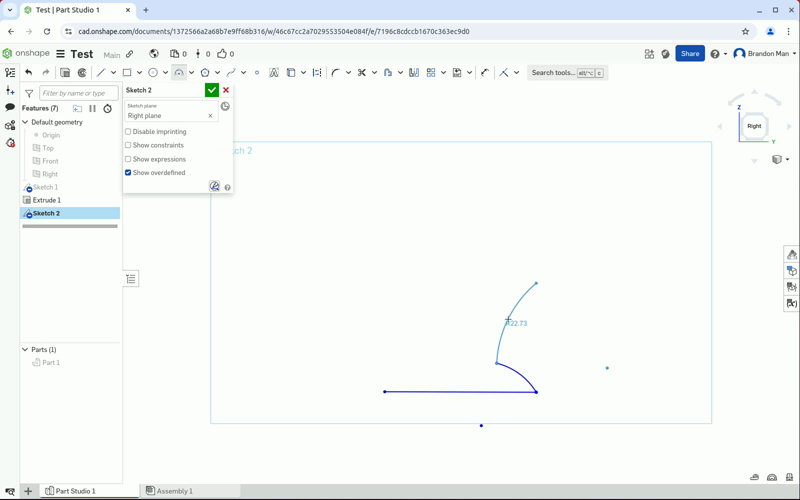
key_up(shift)
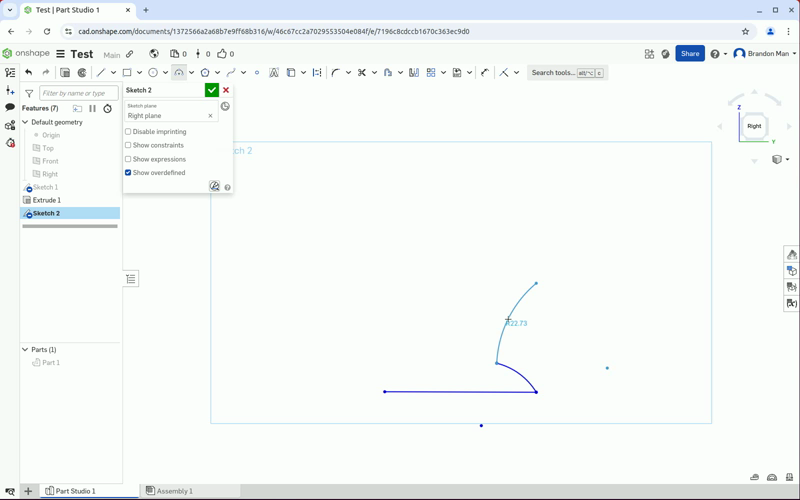
key(esc)
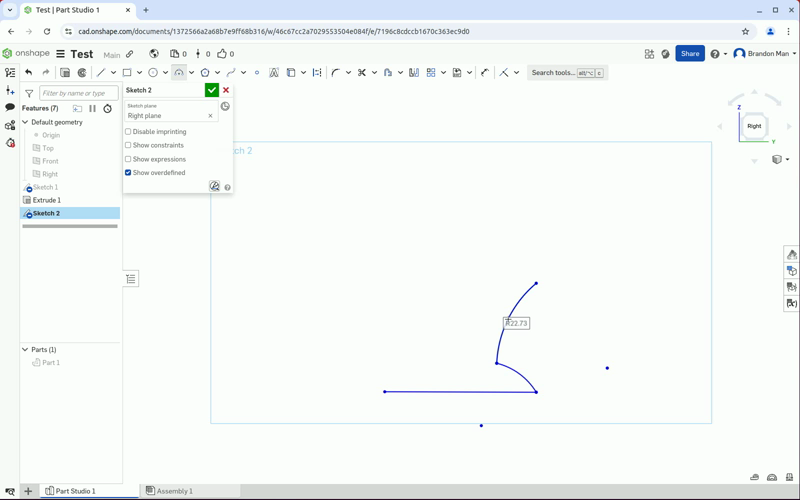
key(l)
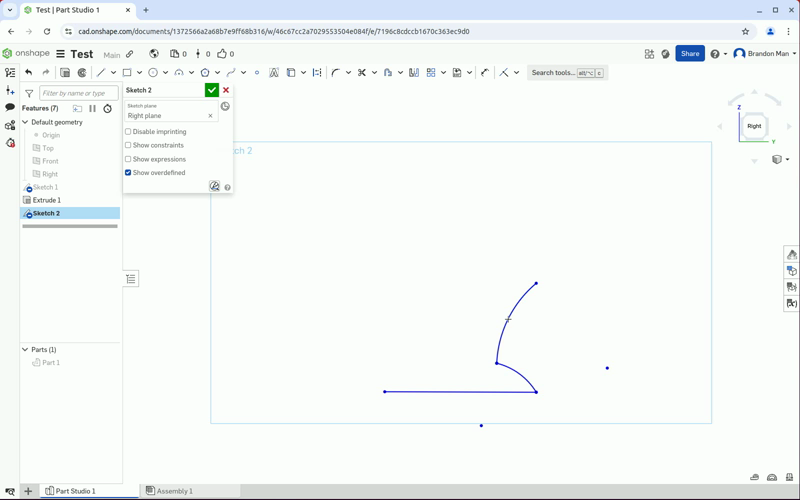
mouse_move(536, 283)
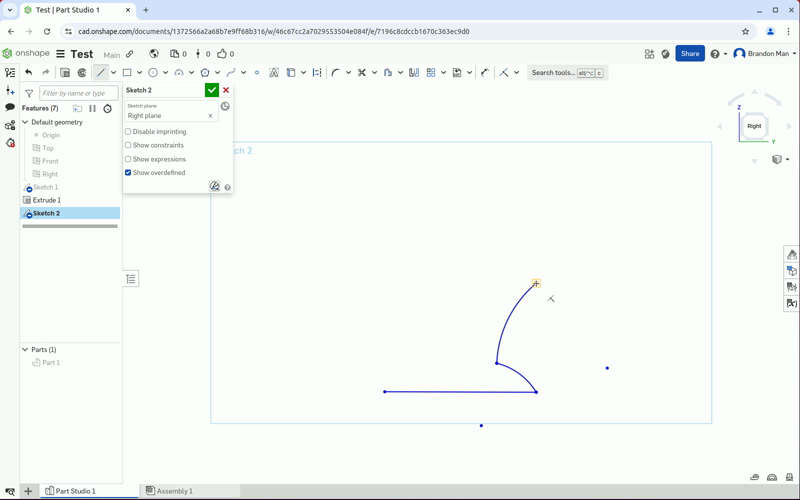
click(536, 283)
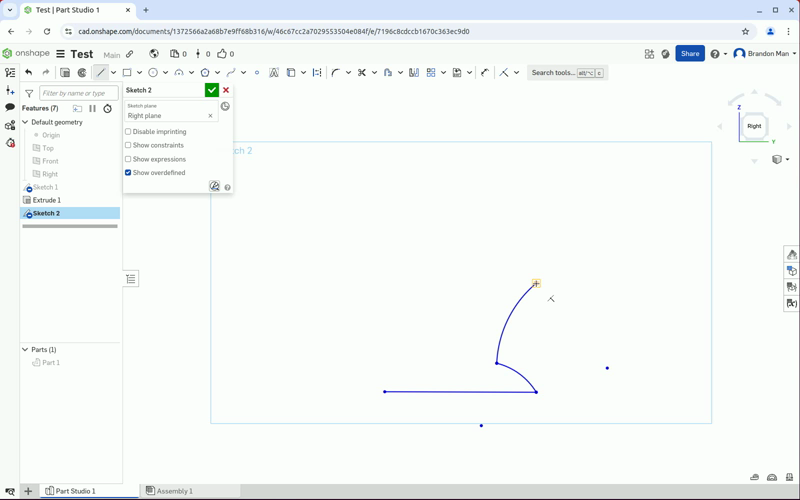
key_down(shift)
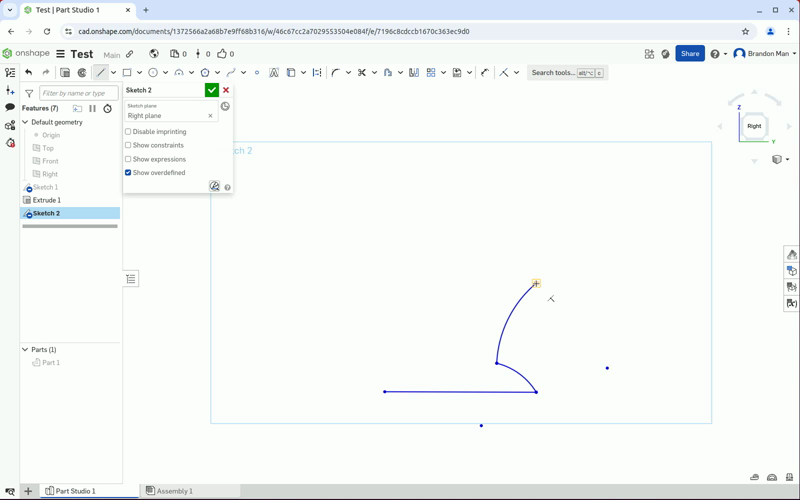
mouse_move(461, 283)
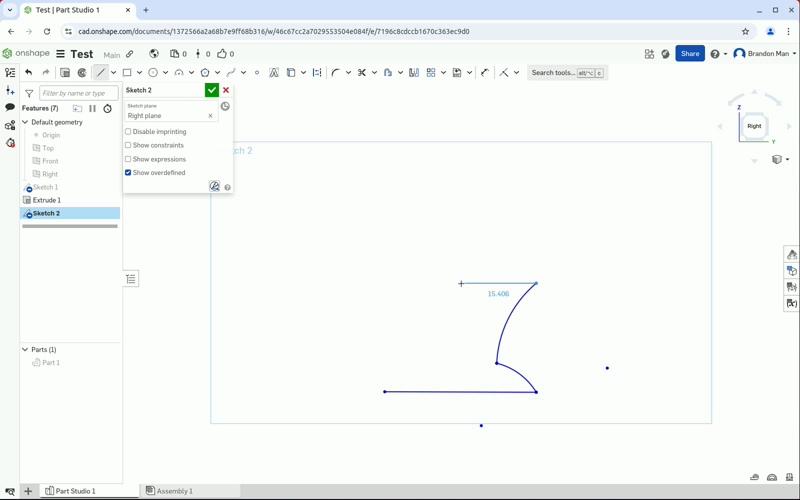
click(461, 283)
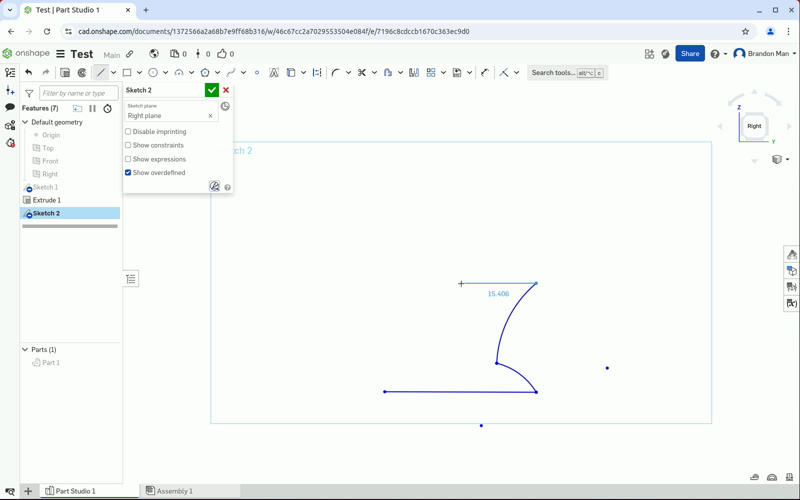
key_up(shift)
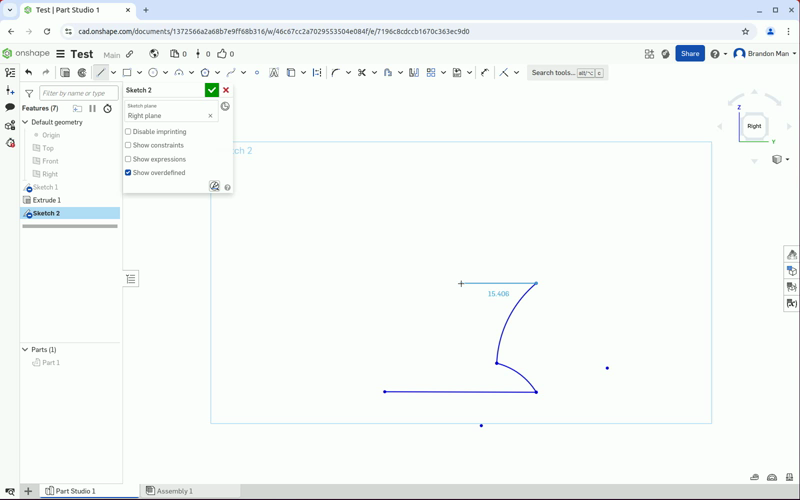
key_down(shift)
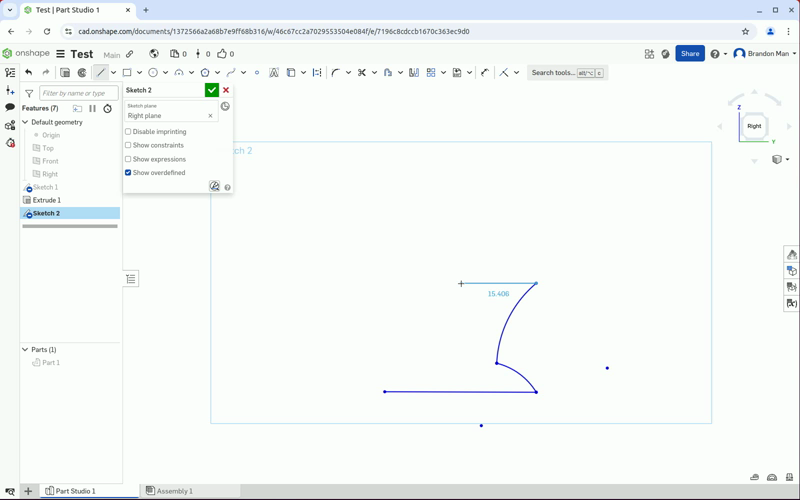
mouse_move(384, 283)
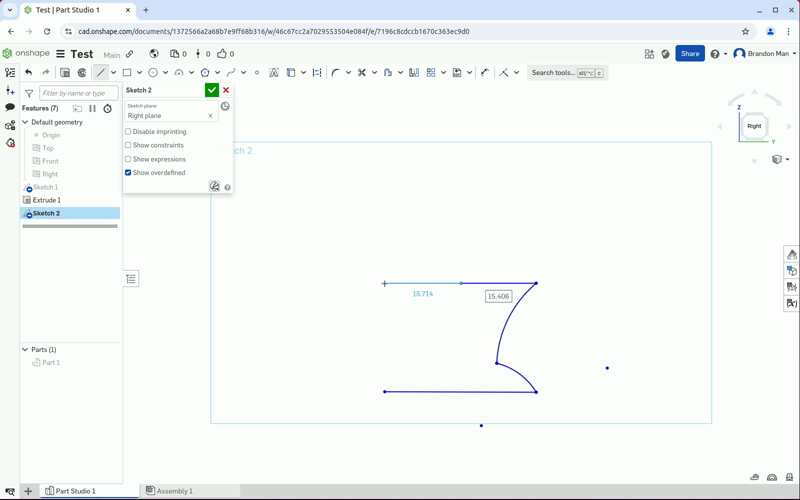
click(384, 283)
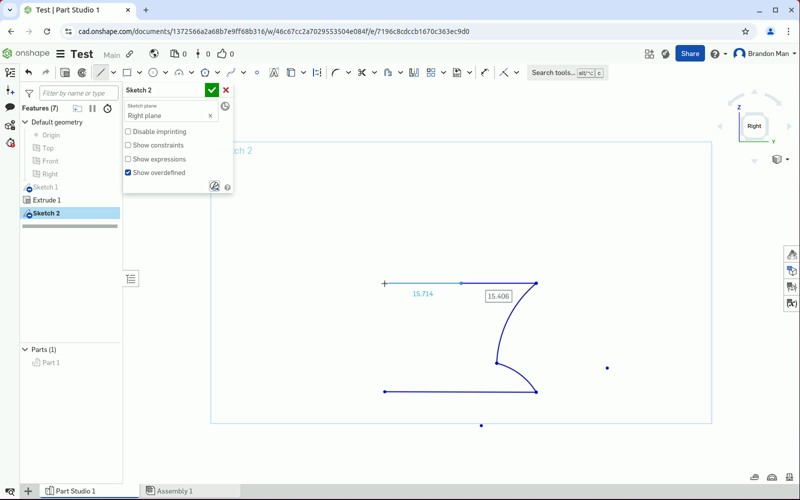
key_up(shift)
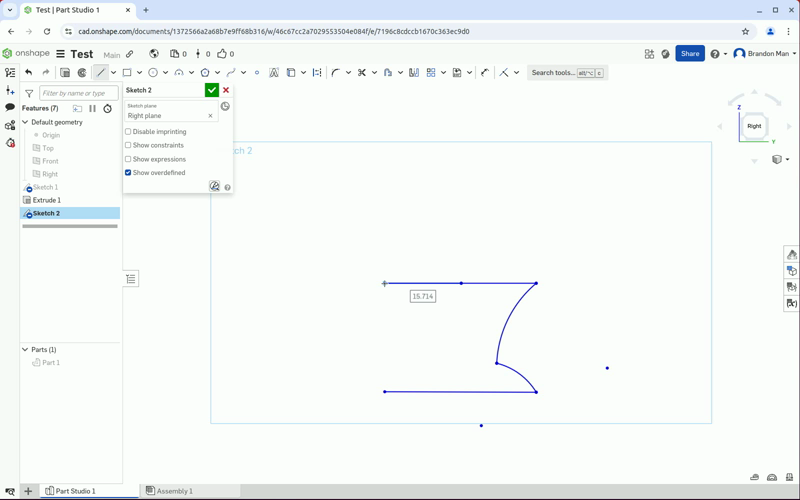
key(esc)
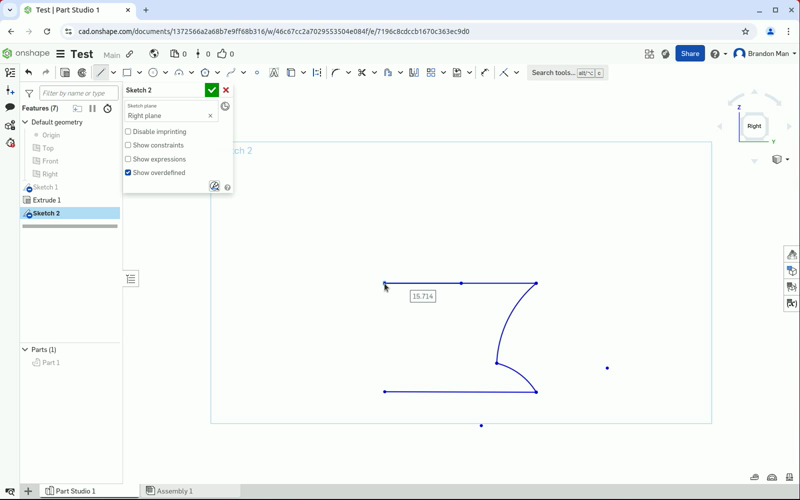
key(a)
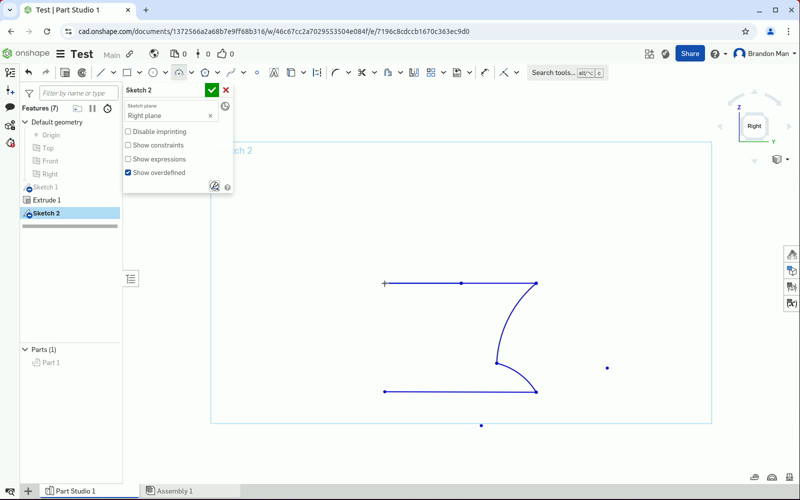
mouse_move(384, 283)
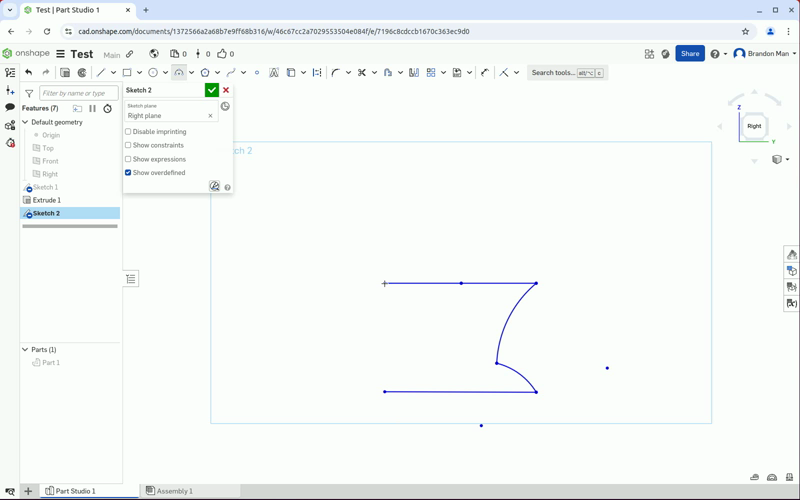
click(384, 283)
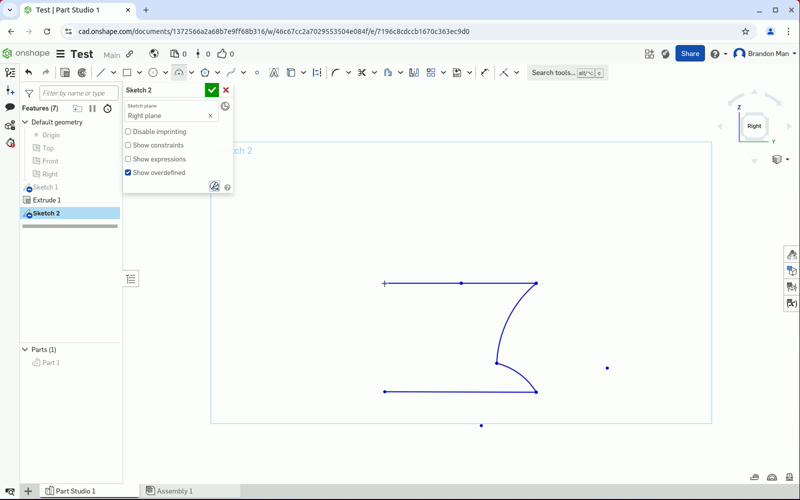
key_down(shift)
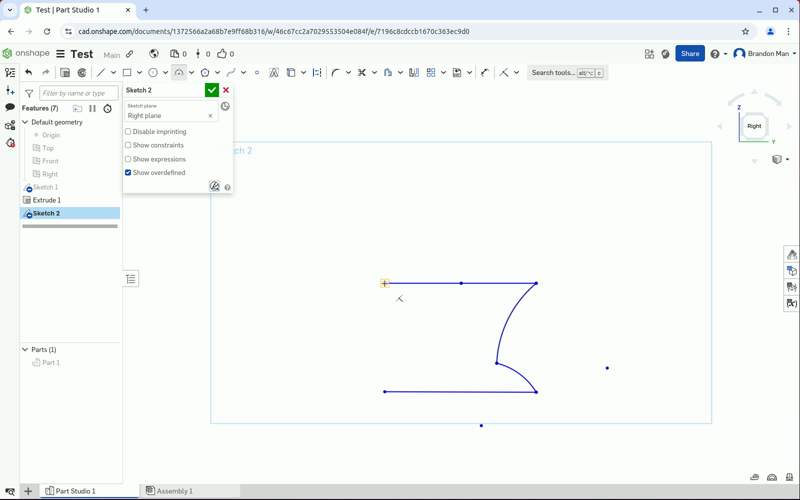
mouse_move(424, 363)
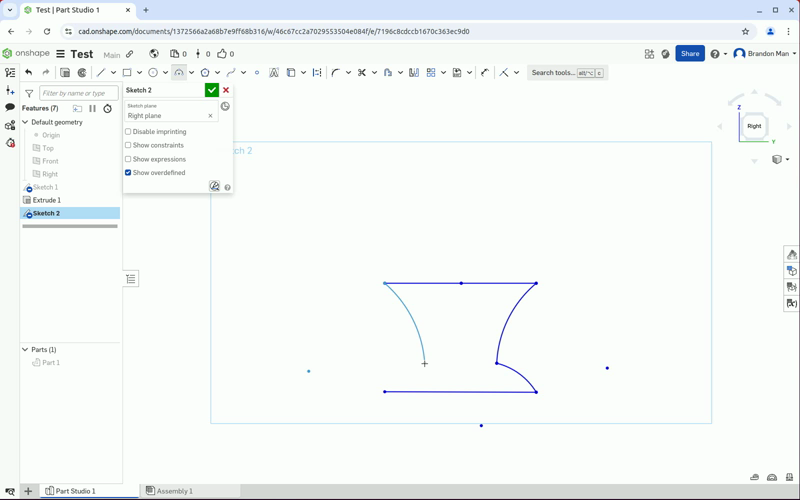
click(424, 363)
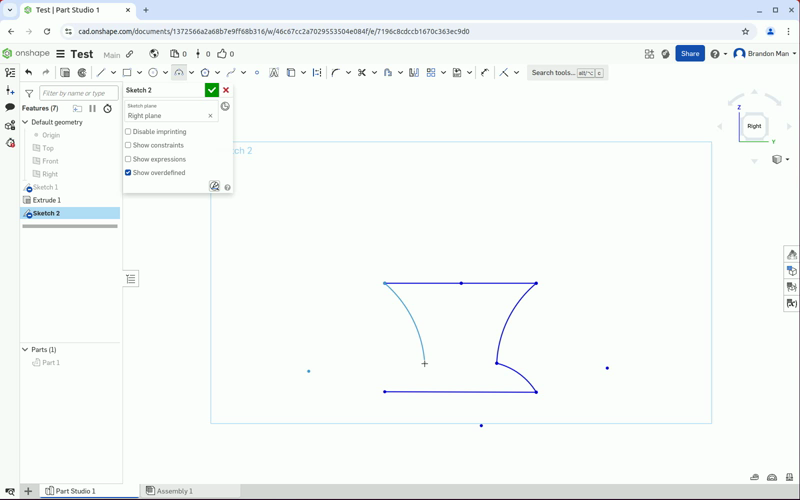
mouse_move(413, 318)
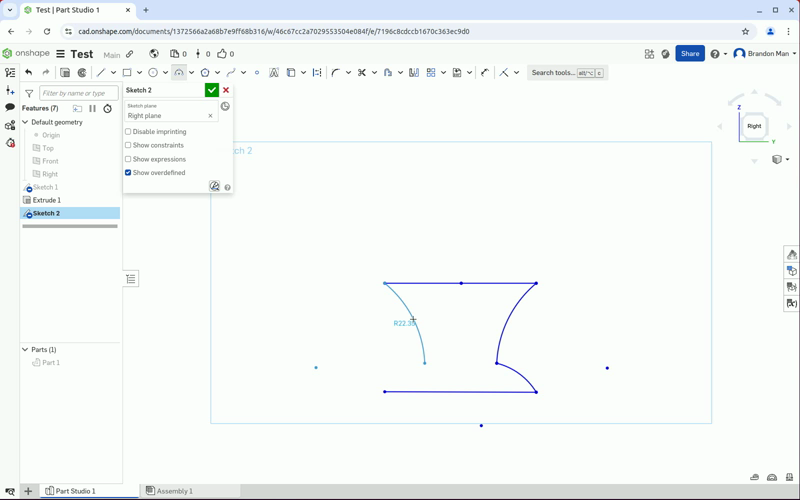
click(413, 318)
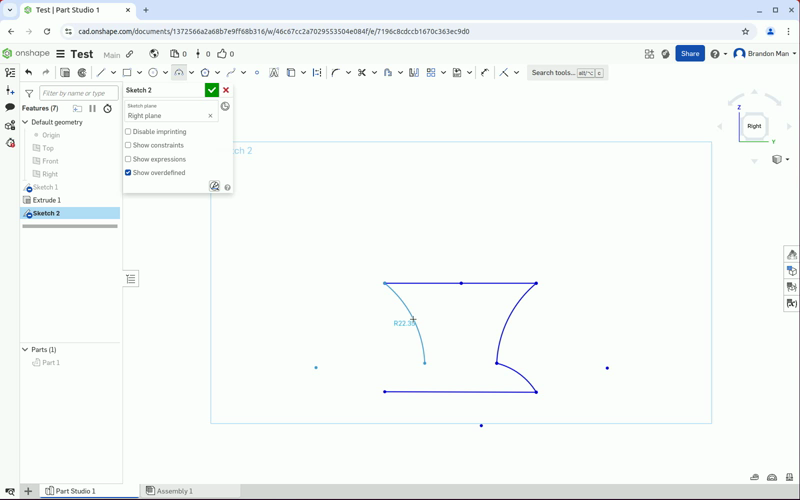
key_up(shift)
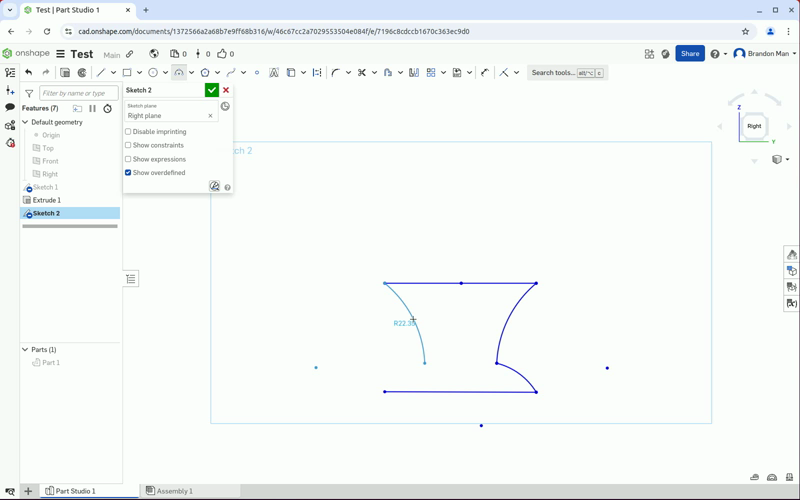
mouse_move(424, 363)
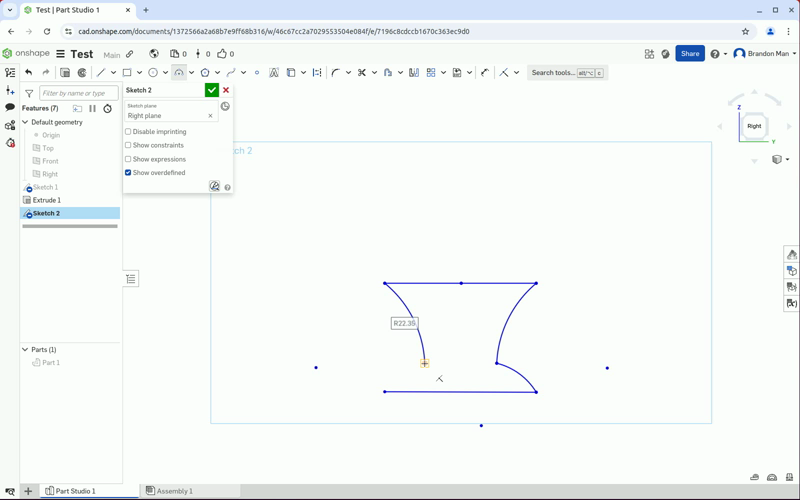
click(424, 363)
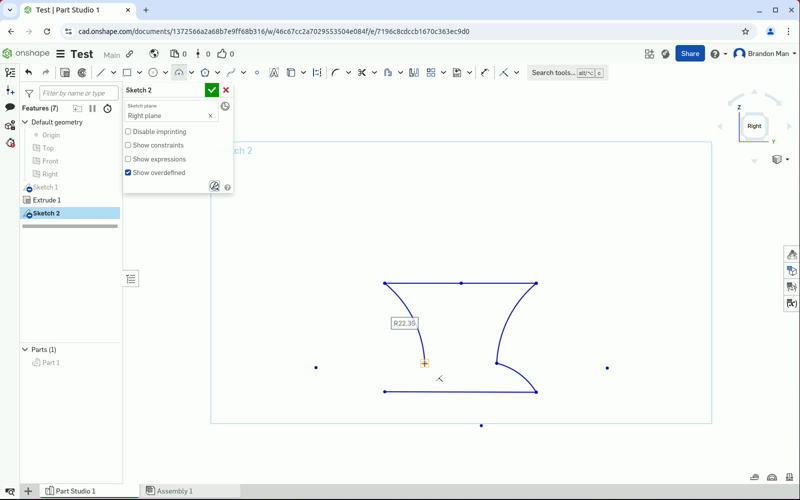
mouse_move(384, 391)
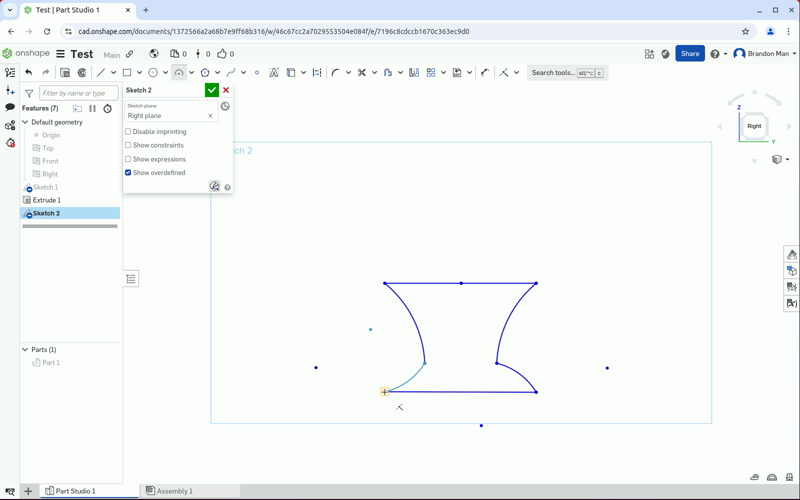
click(384, 391)
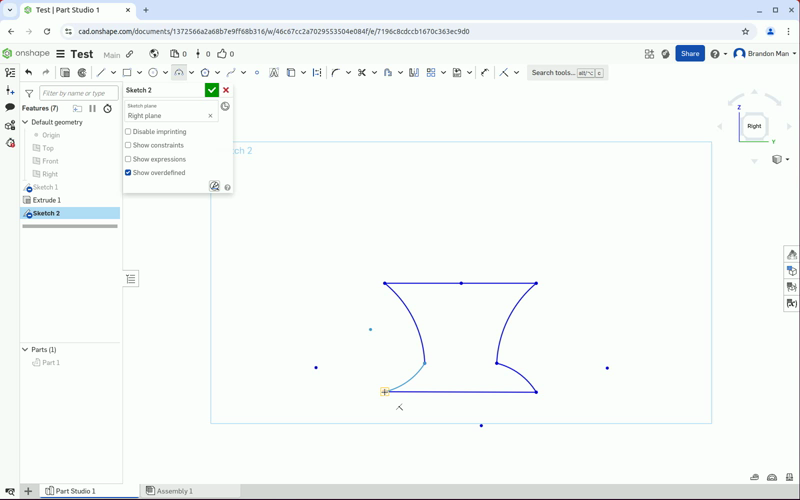
key_down(shift)
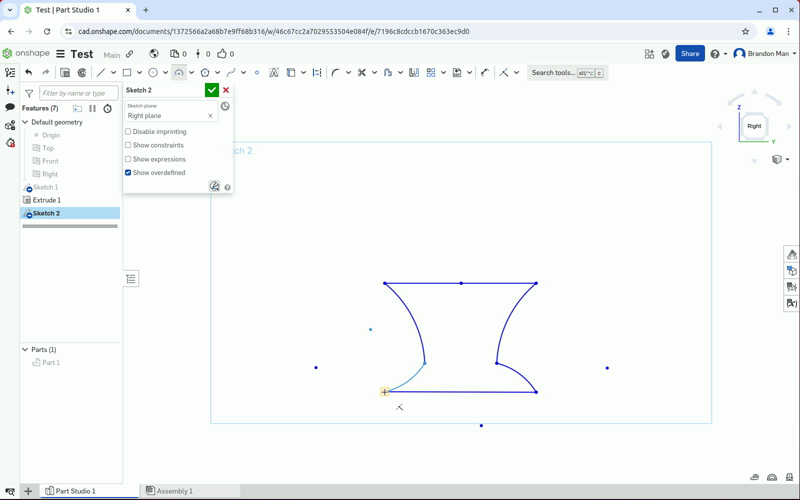
mouse_move(401, 373)
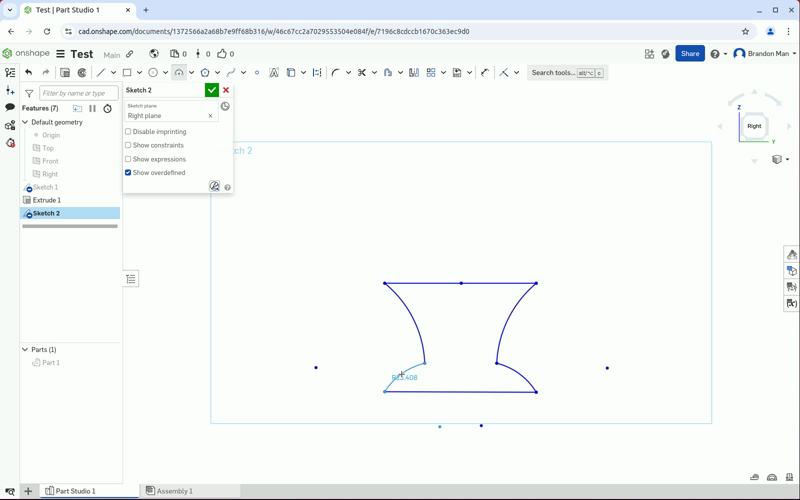
click(401, 373)
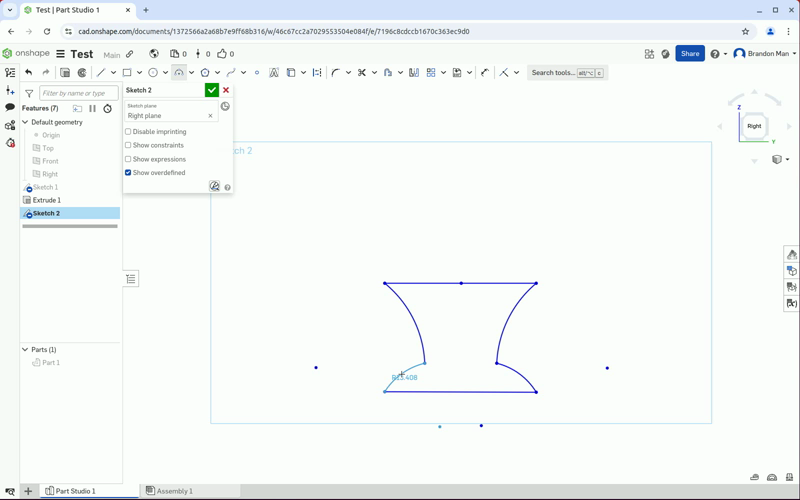
key_up(shift)
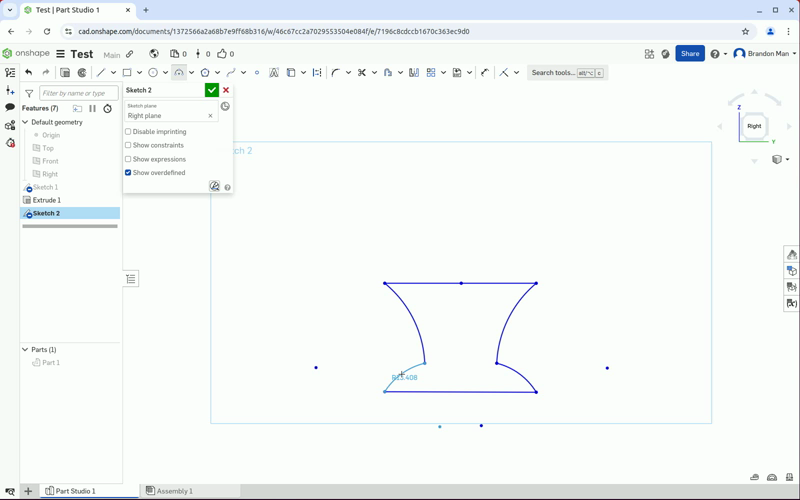
key(esc)
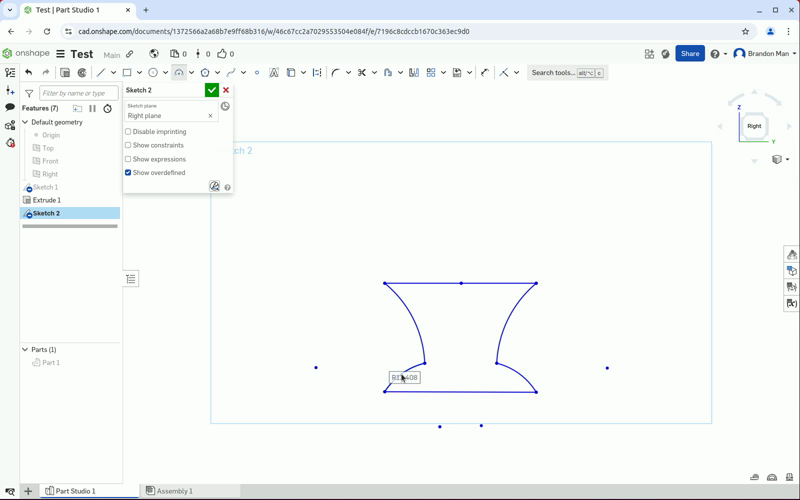
mouse_move(482, 342)
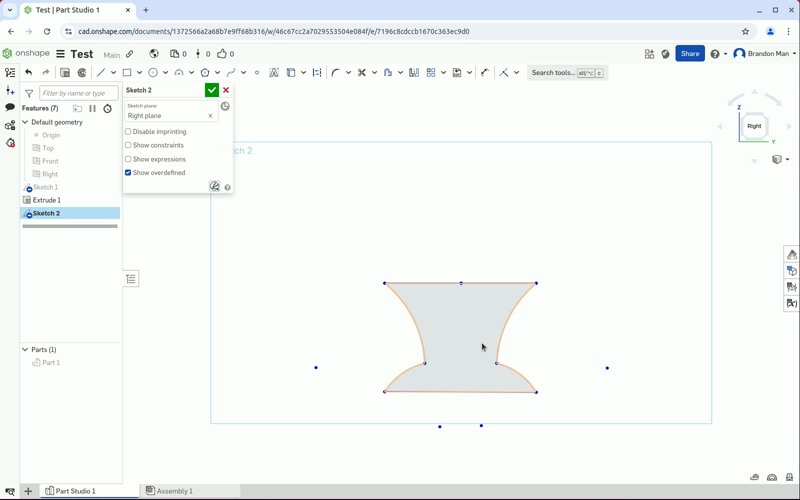
click(482, 342)
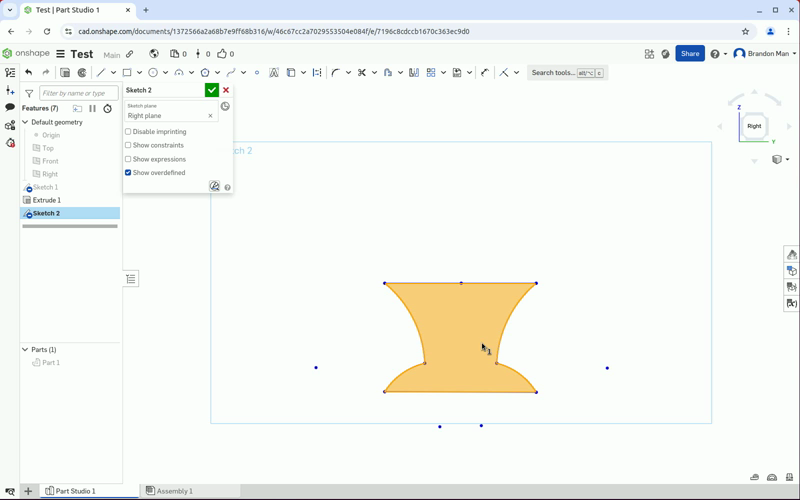
mouse_move(73, 352)
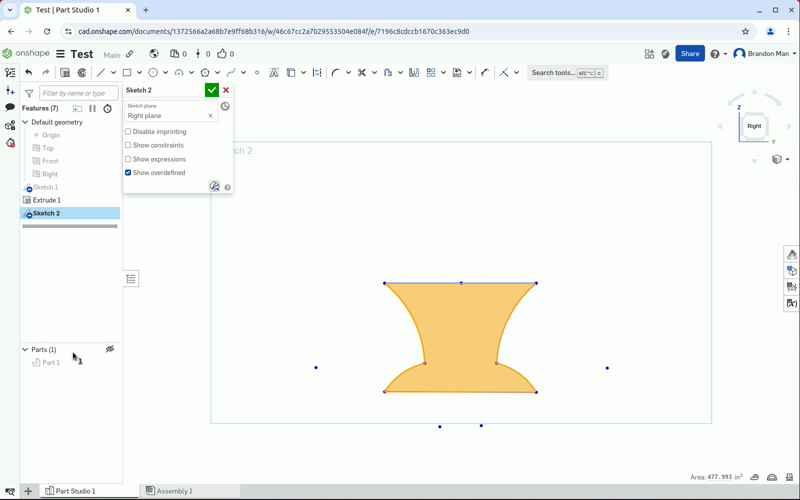
key(shift+y)
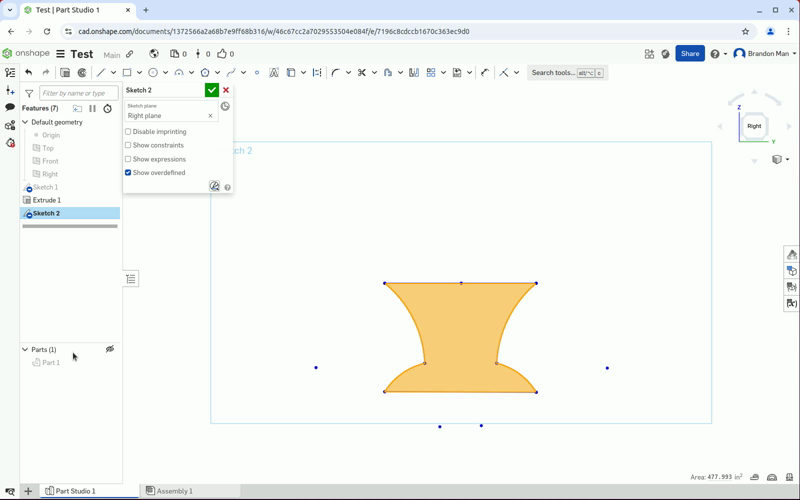
key(shift+e)
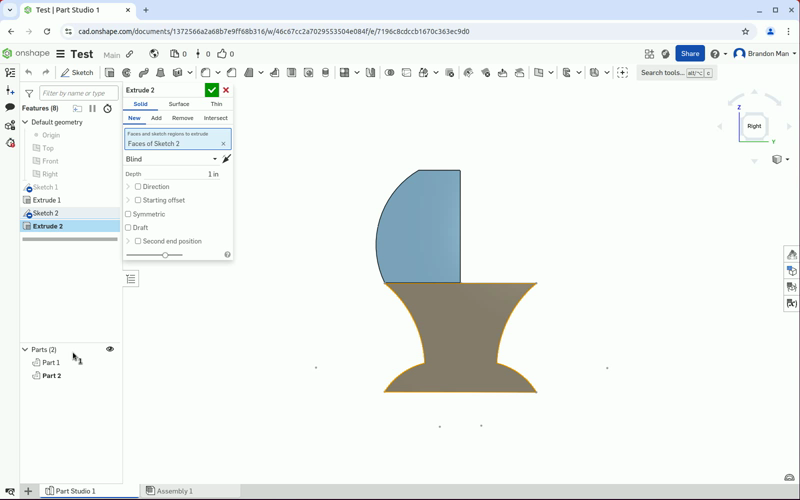
mouse_move(143, 106)
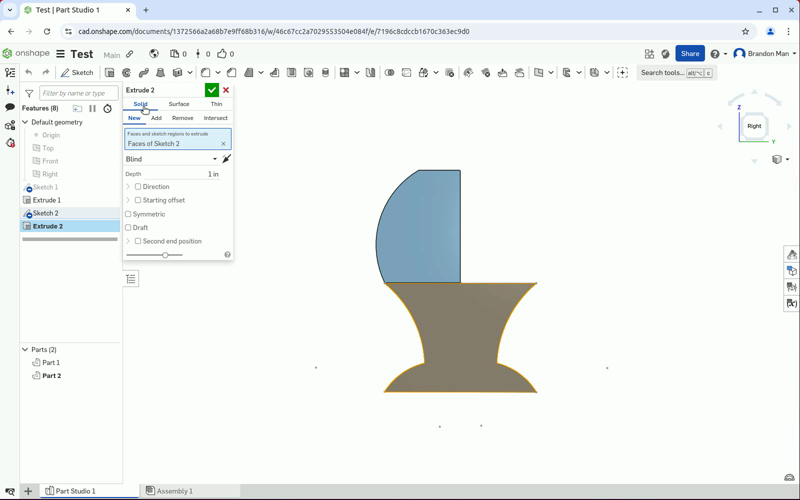
click(143, 106)
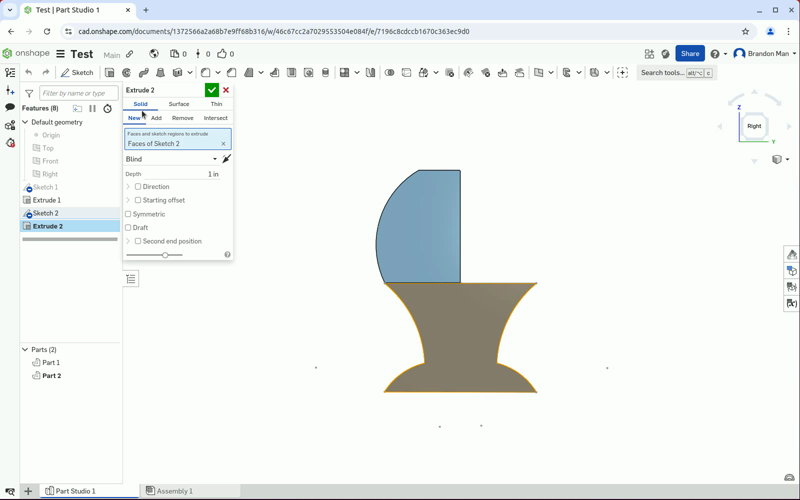
mouse_move(137, 120)
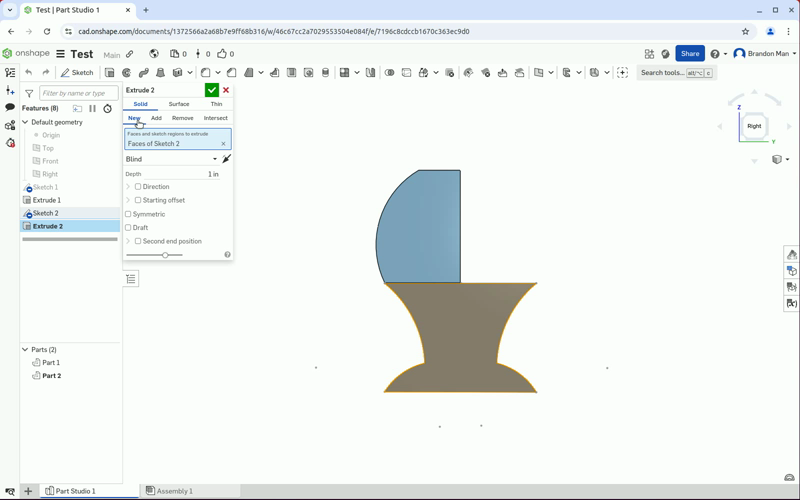
click(137, 120)
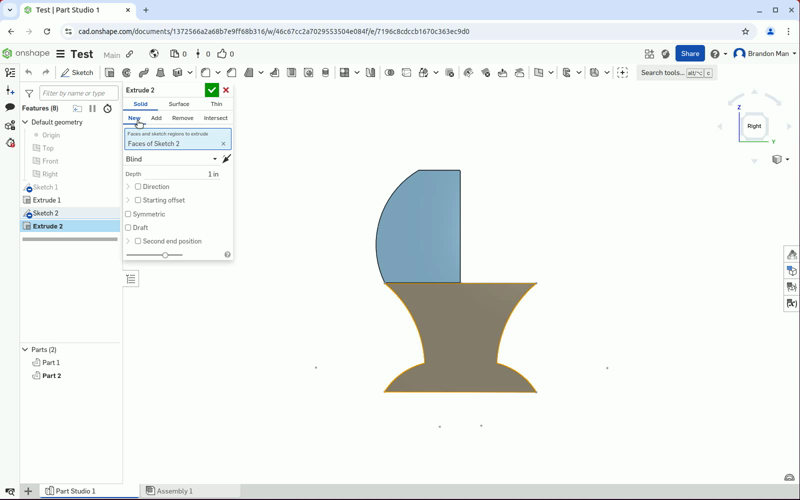
key(tab, 4)
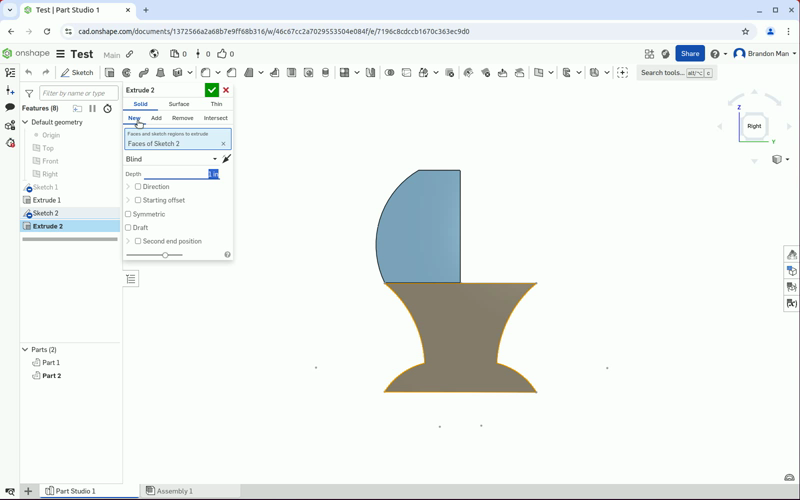
text(45.254)
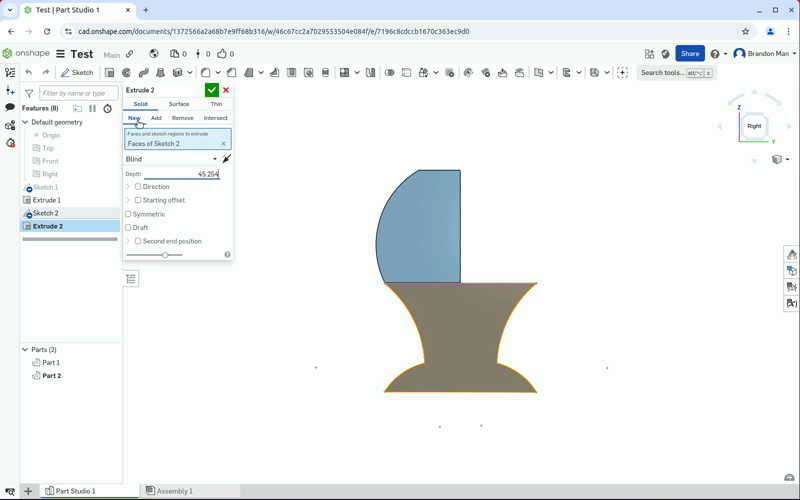
key(tab, 3)
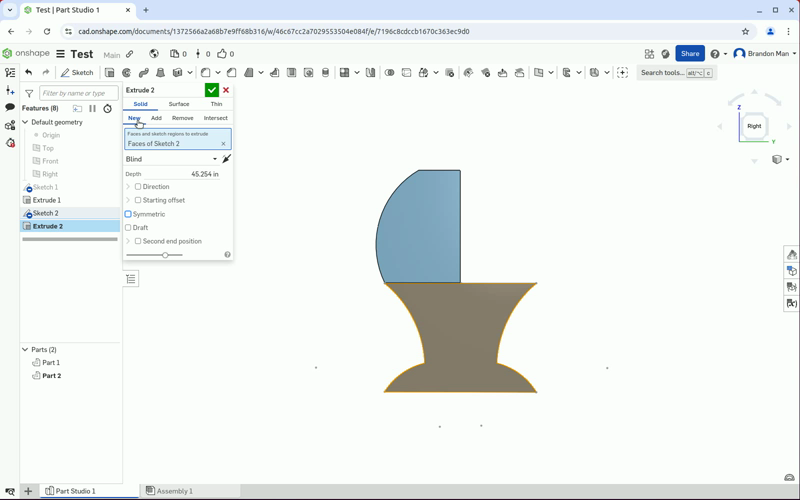
key(space)
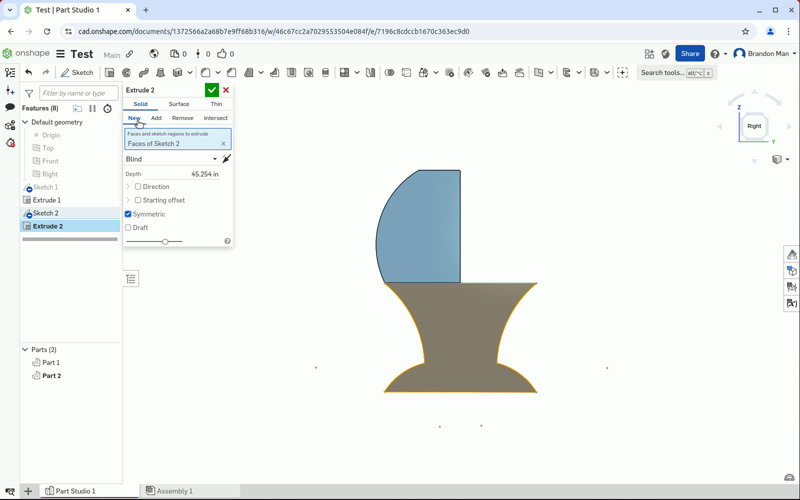
key(enter)
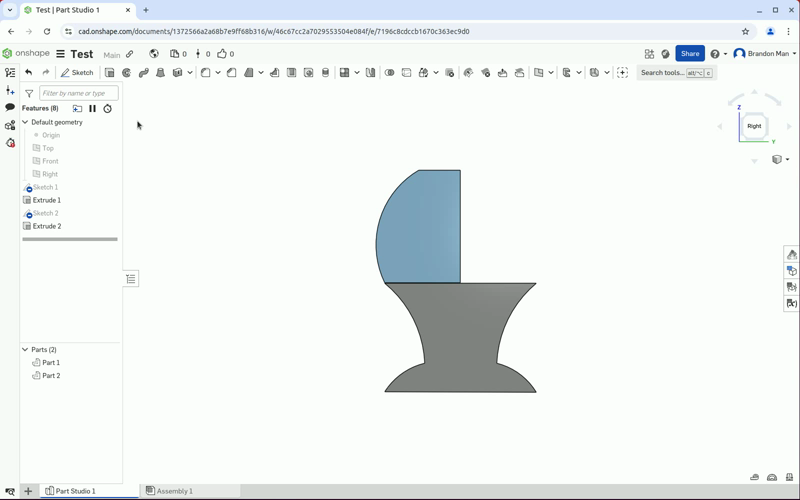
key(shift+h)
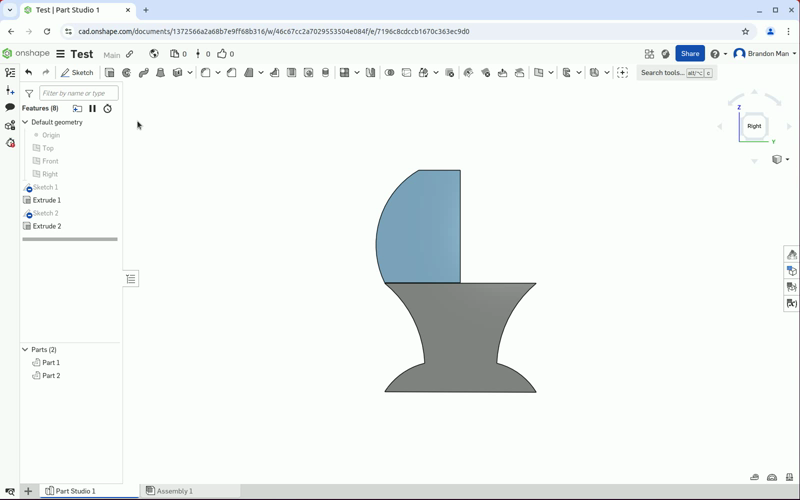
key(shift+h)
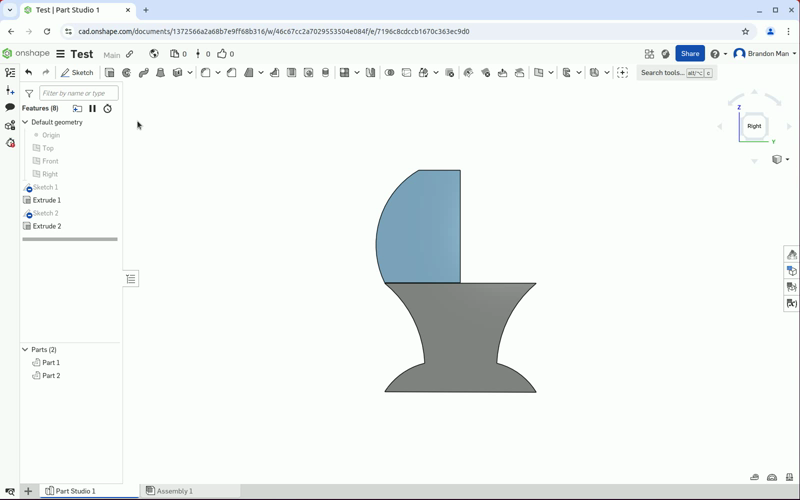
mouse_move(73, 189)
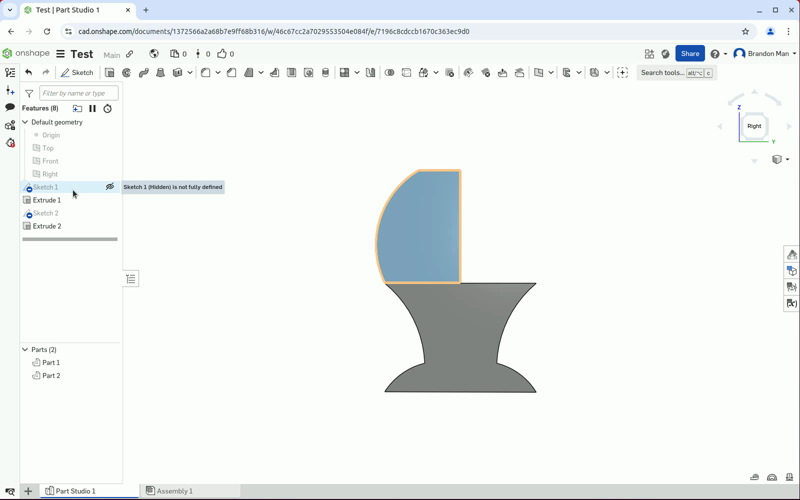
click(73, 189)
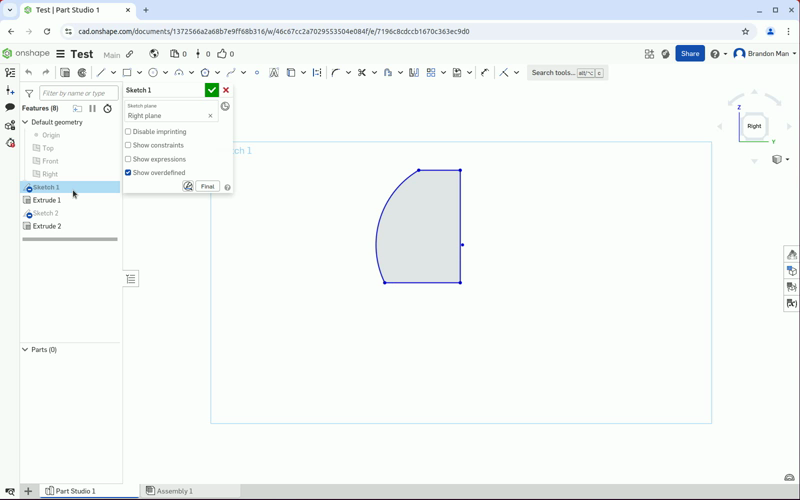
mouse_move(229, 92)
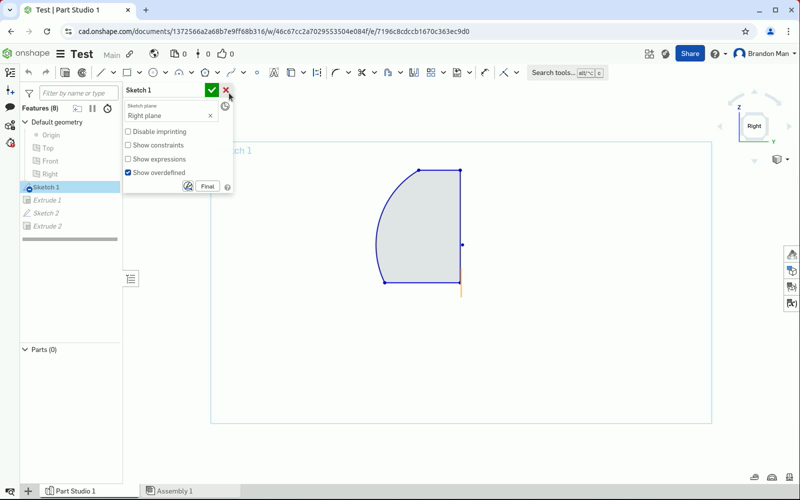
click(229, 92)
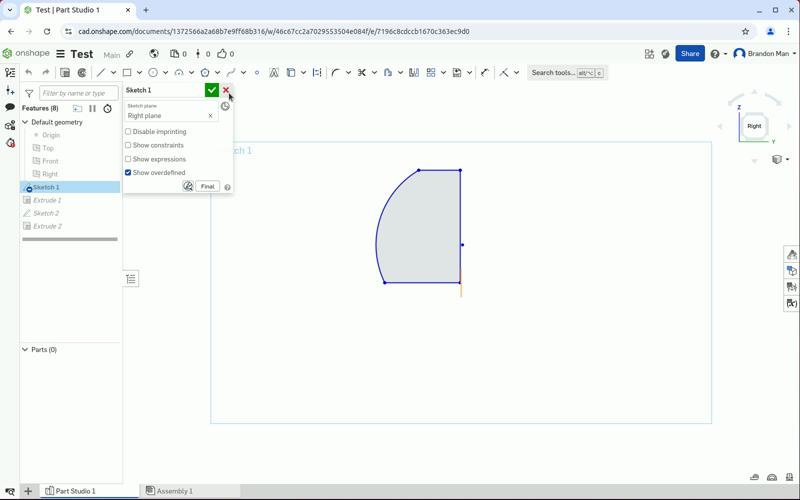
key(shift+s)
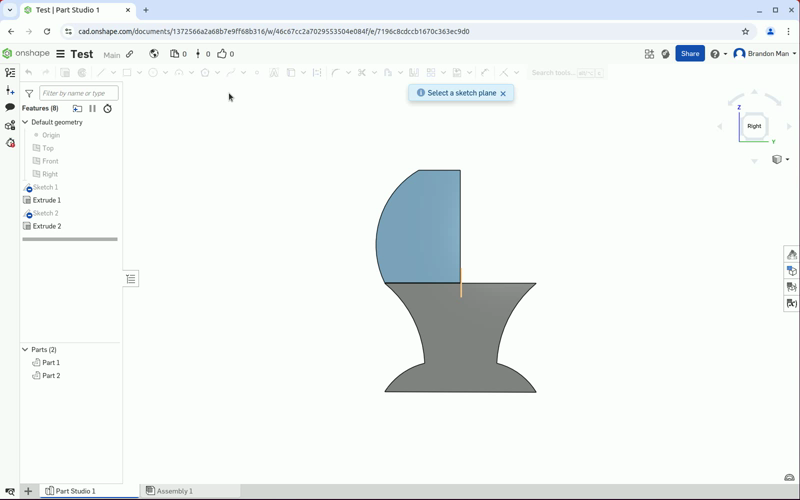
mouse_move(73, 176)
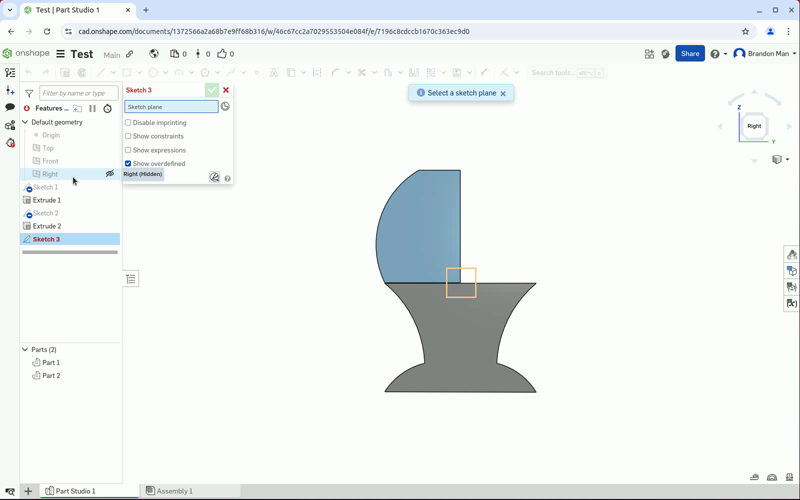
click(73, 176)
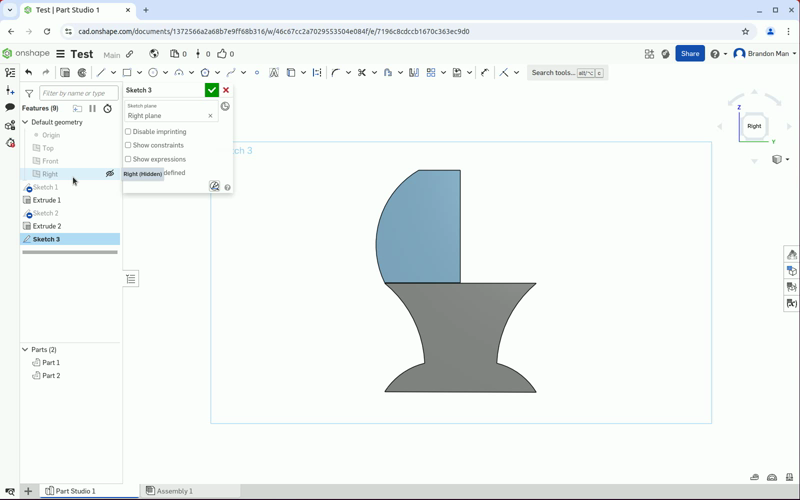
mouse_move(73, 352)
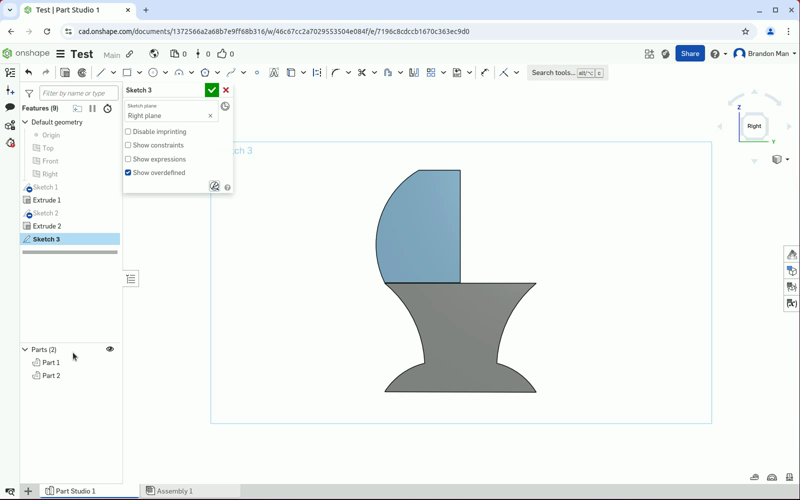
key(y)
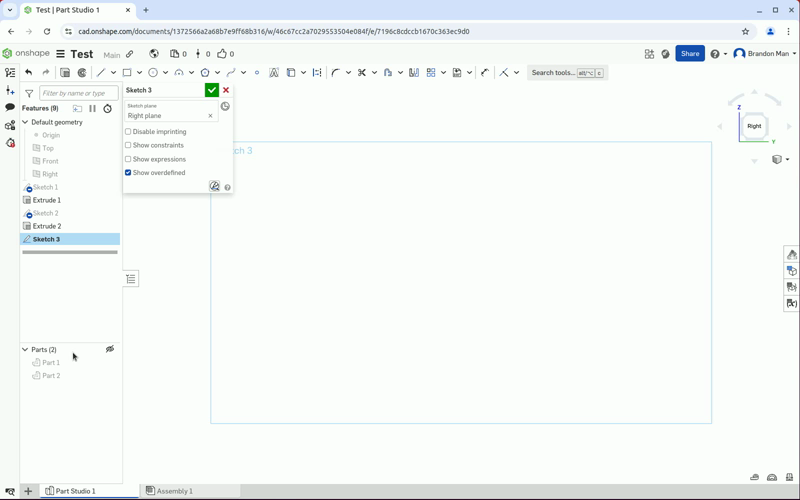
key(l)
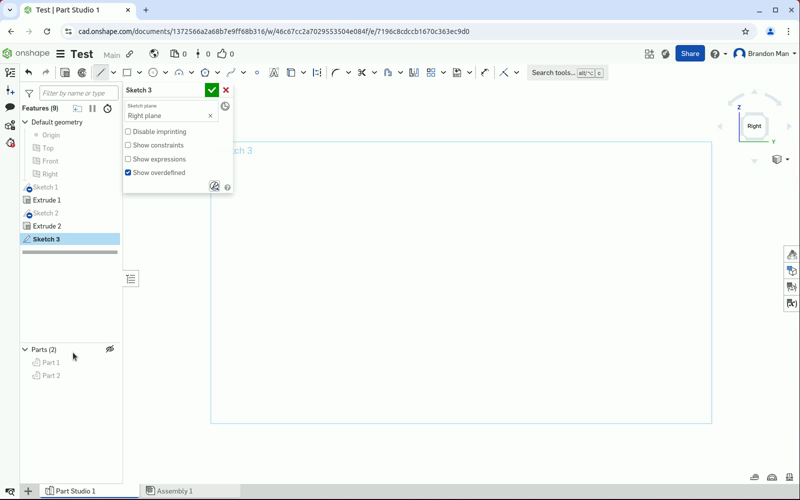
key_down(shift)
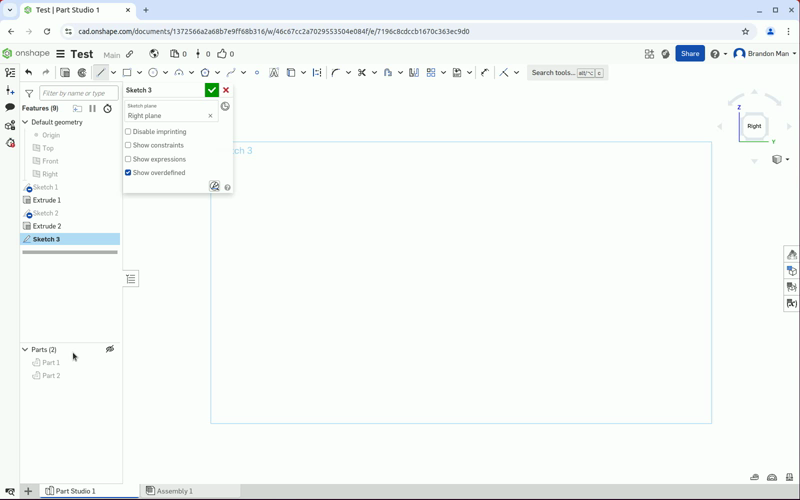
mouse_move(460, 282)
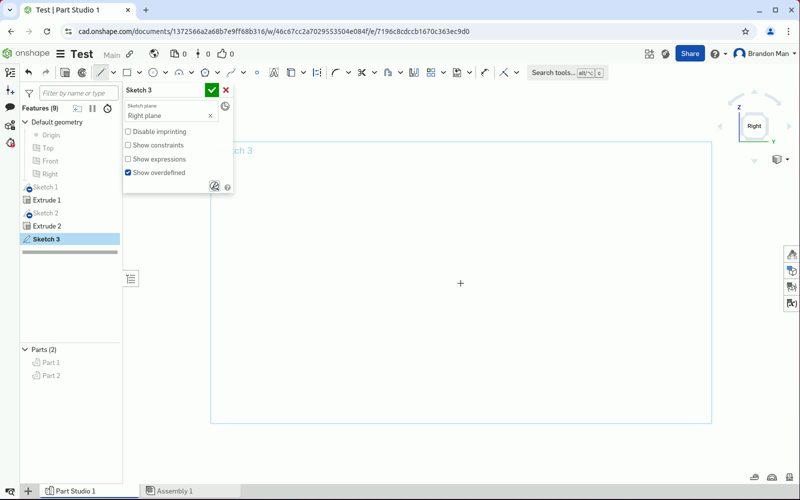
click(460, 282)
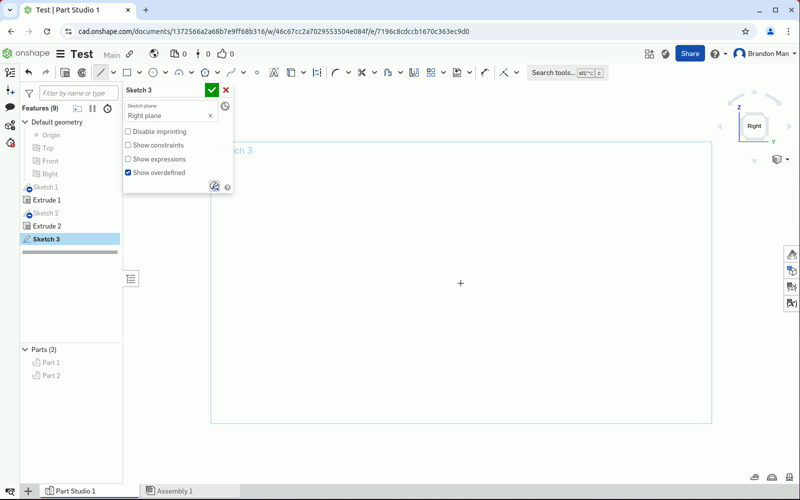
key_up(shift)
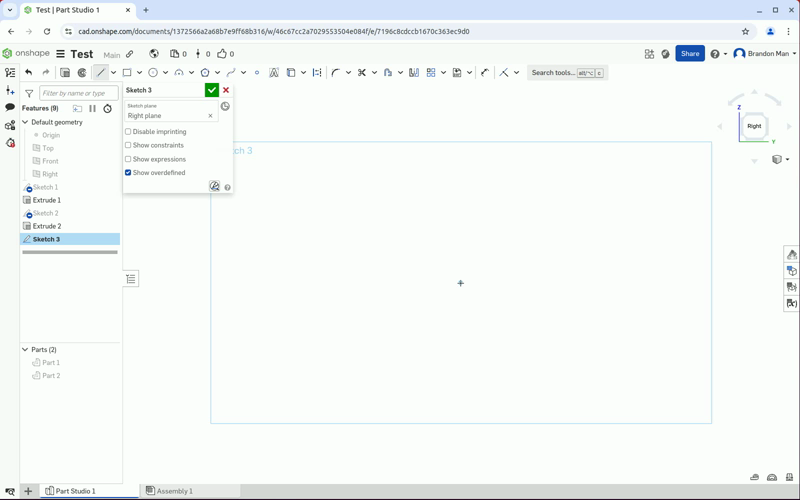
key_down(shift)
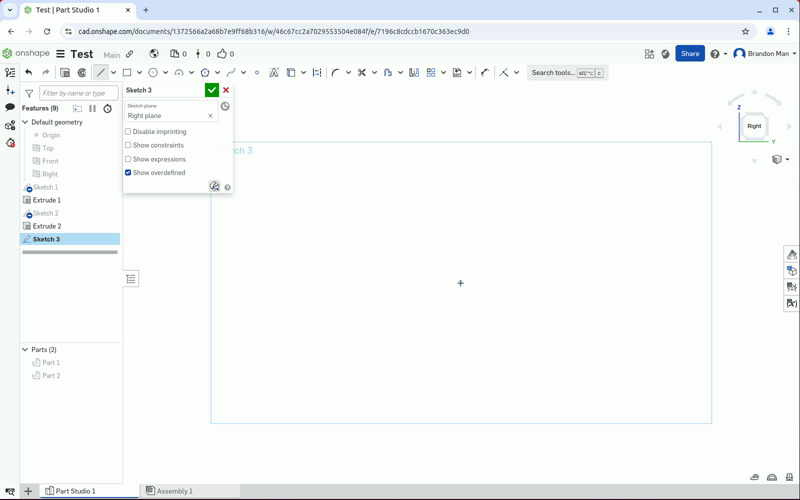
mouse_move(536, 282)
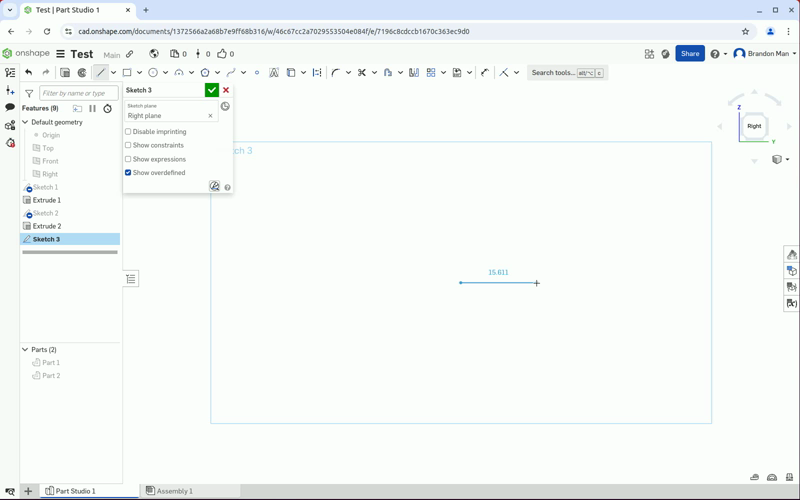
click(536, 282)
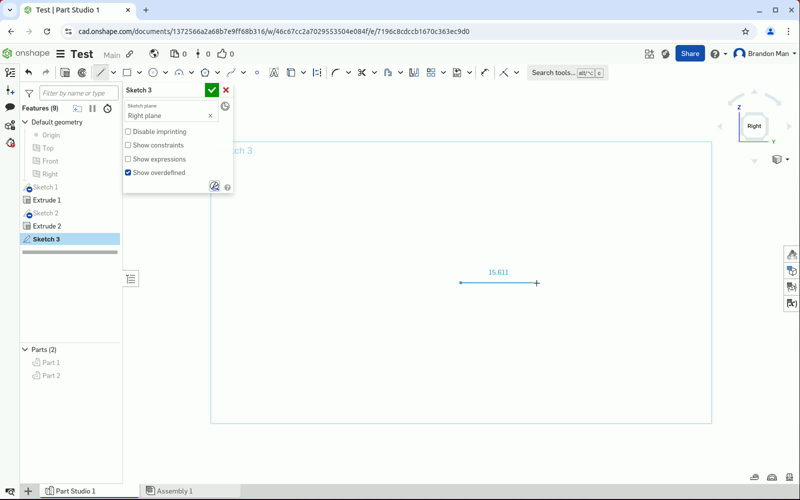
key_up(shift)
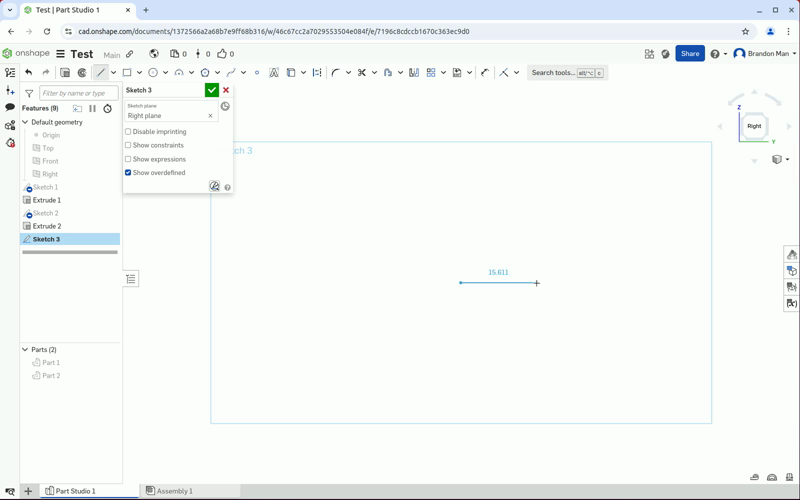
key(esc)
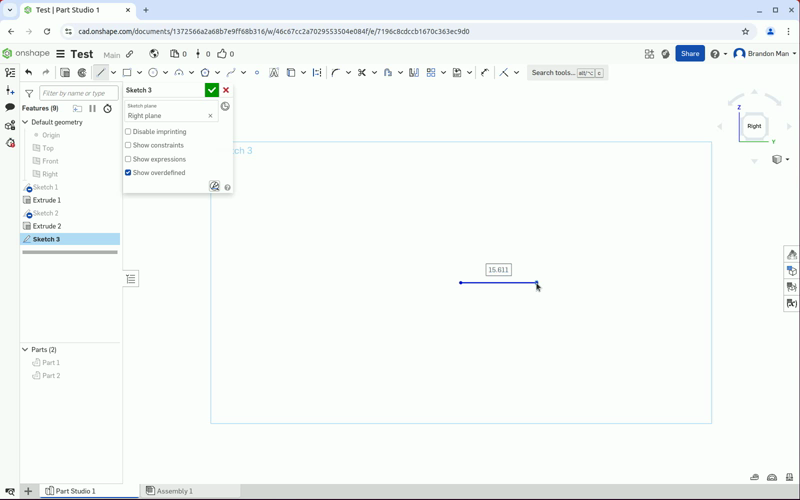
key(a)
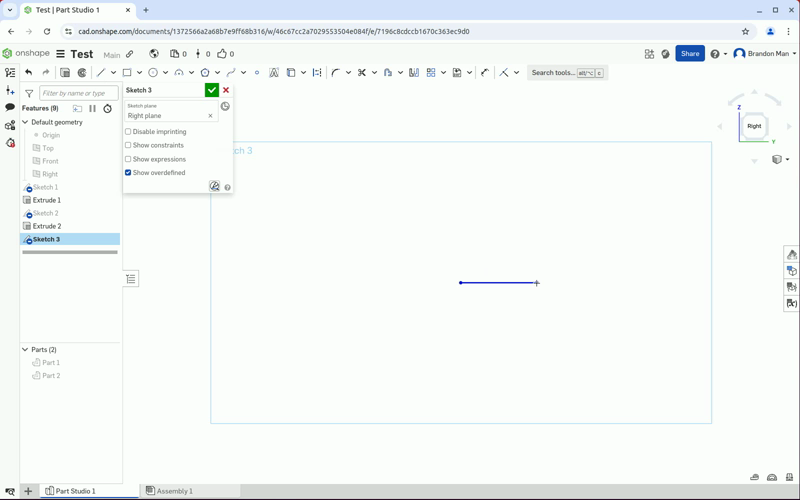
mouse_move(536, 282)
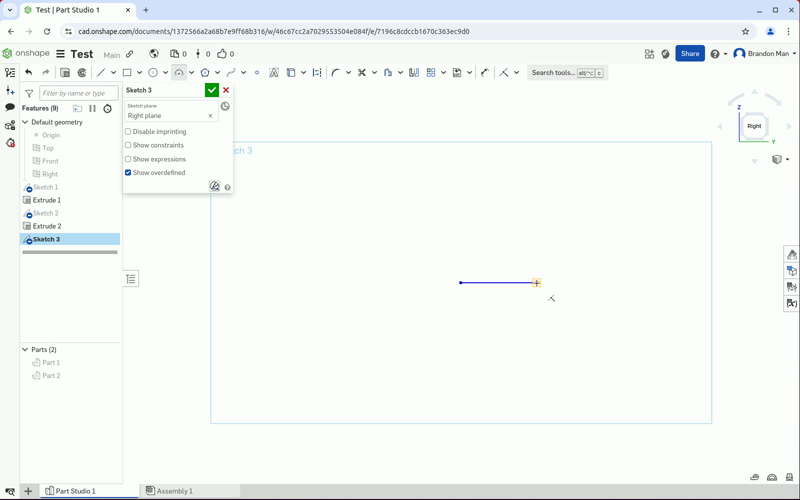
click(536, 282)
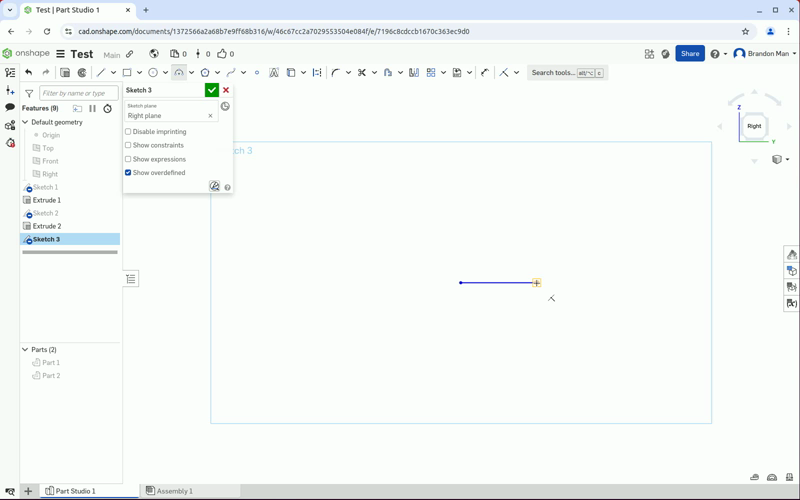
key_down(shift)
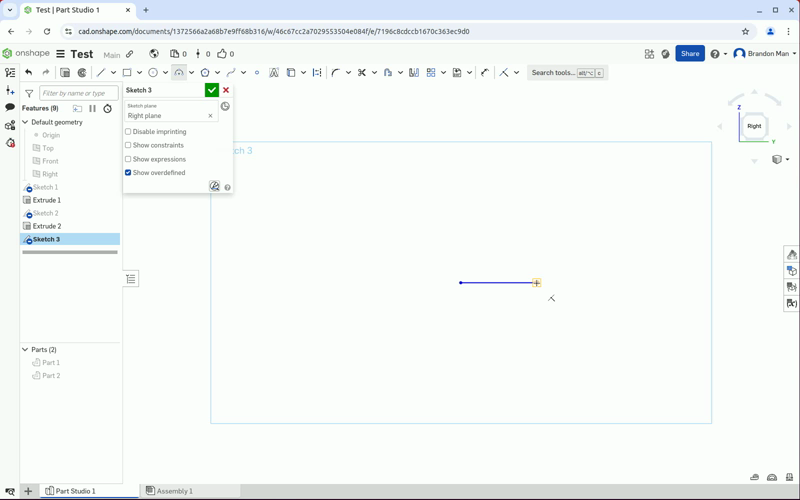
mouse_move(502, 170)
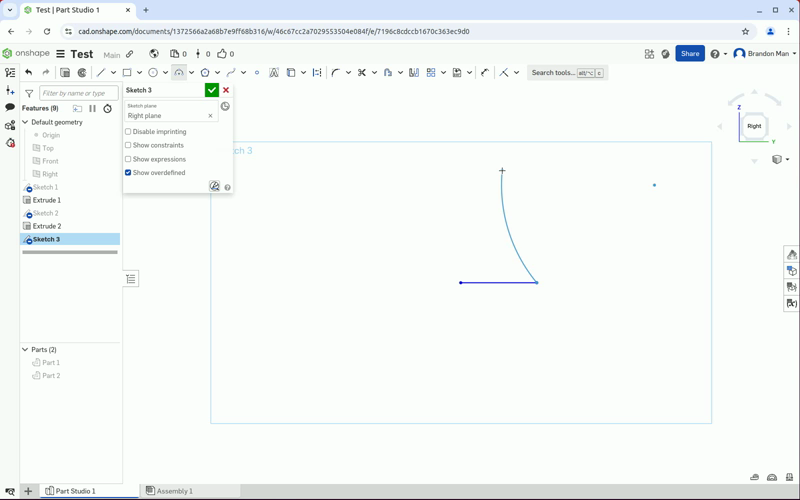
click(502, 170)
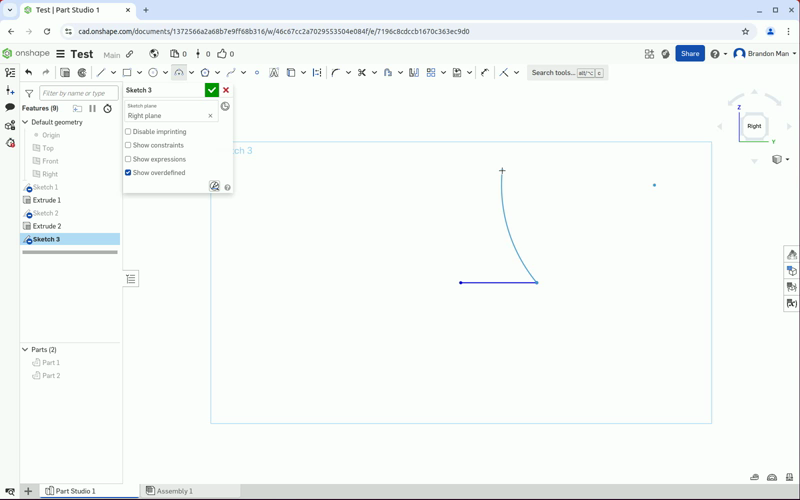
mouse_move(541, 219)
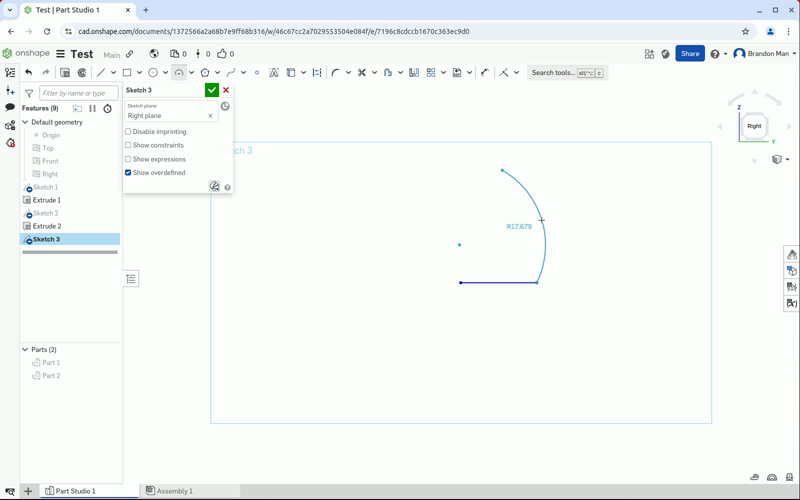
click(541, 219)
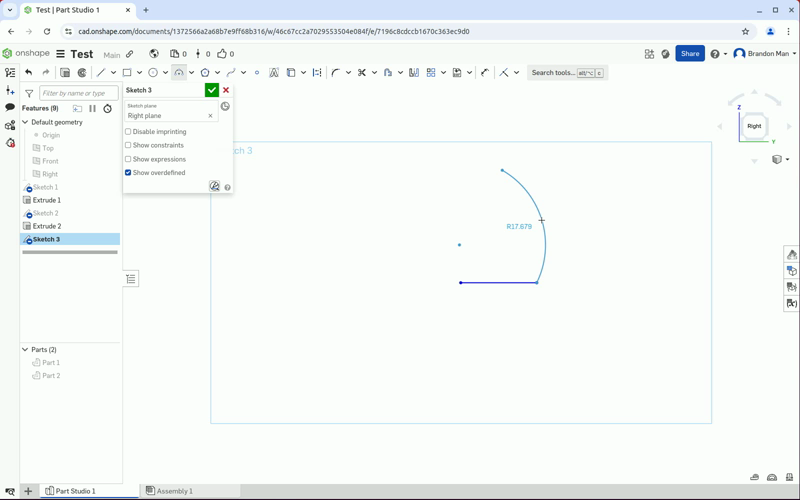
key_up(shift)
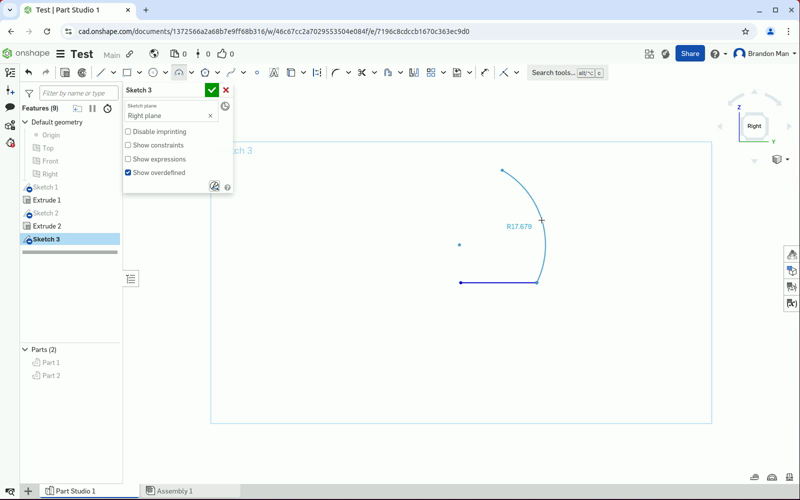
key(esc)
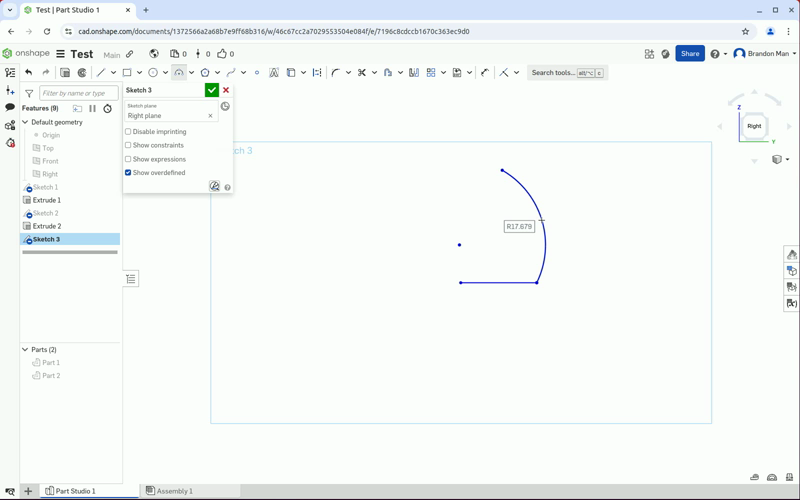
key(l)
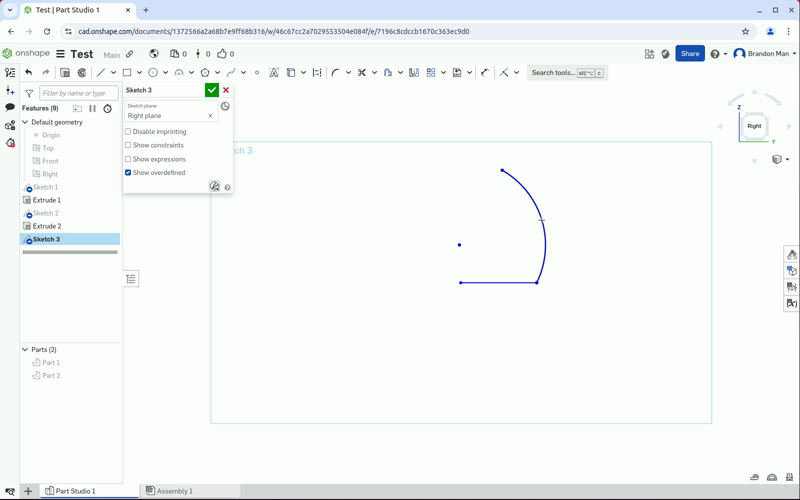
mouse_move(502, 170)
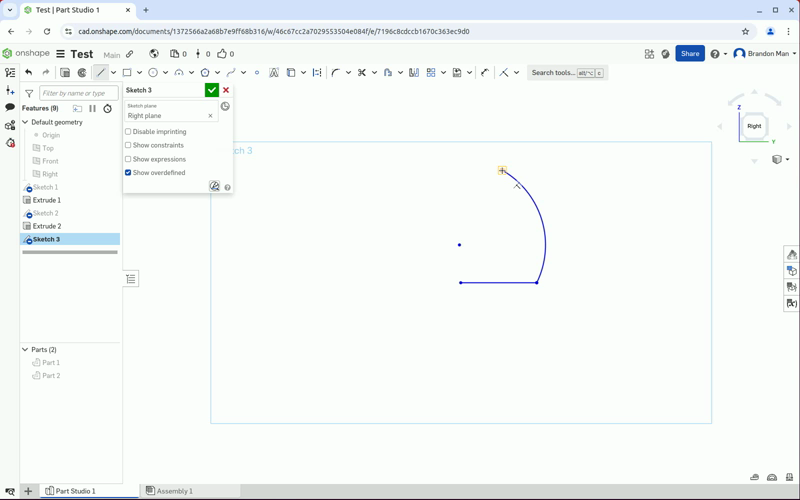
click(502, 170)
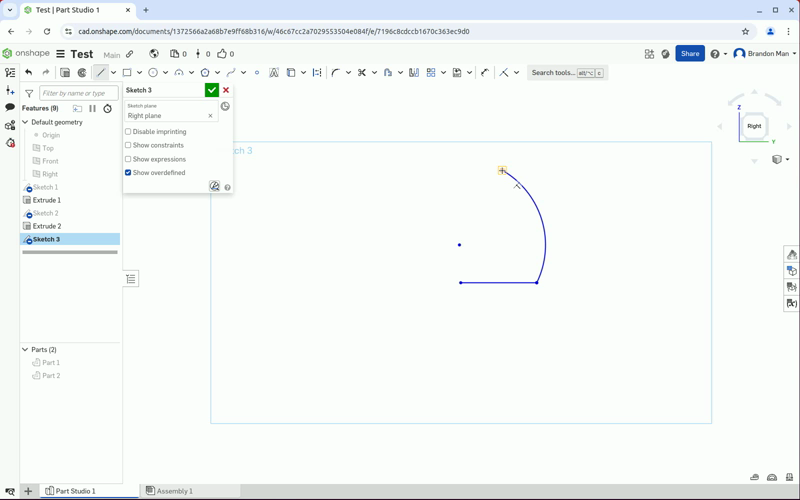
key_down(shift)
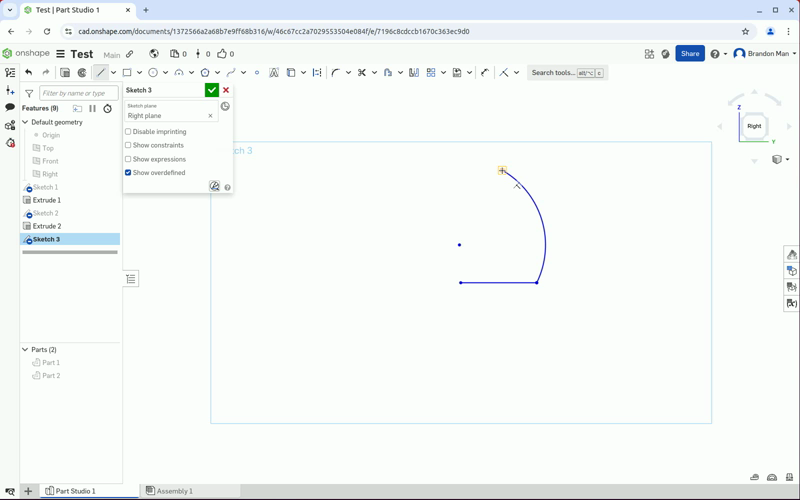
mouse_move(532, 170)
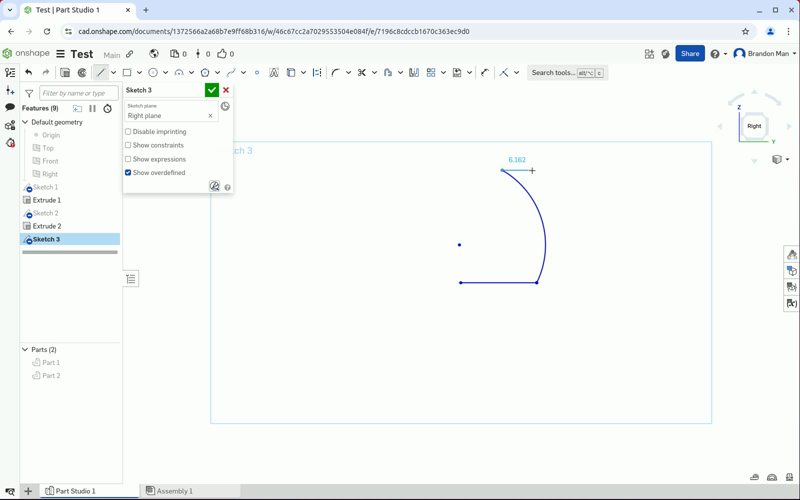
mouse_move(460, 170)
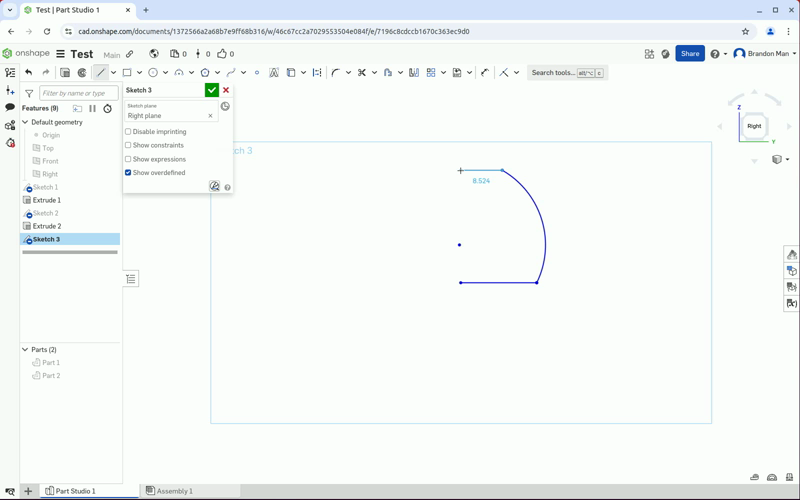
click(460, 170)
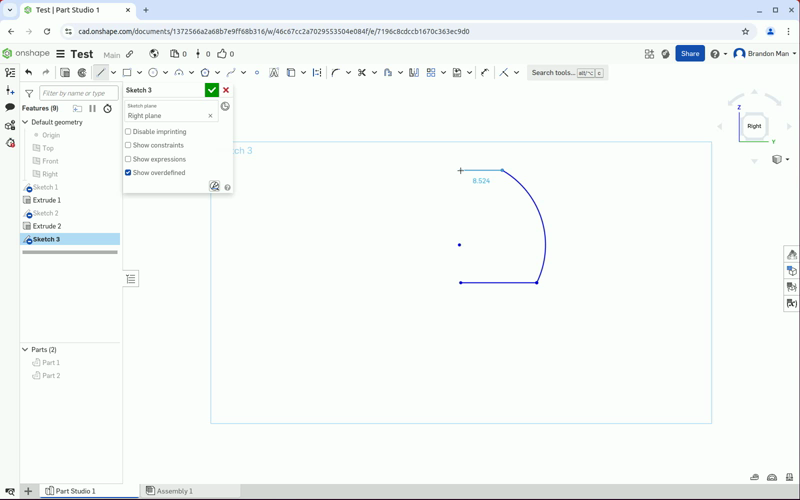
key_up(shift)
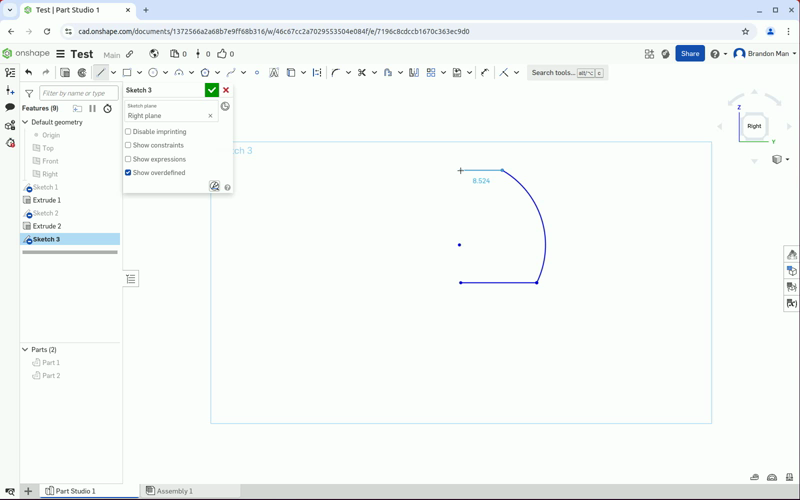
key_down(shift)
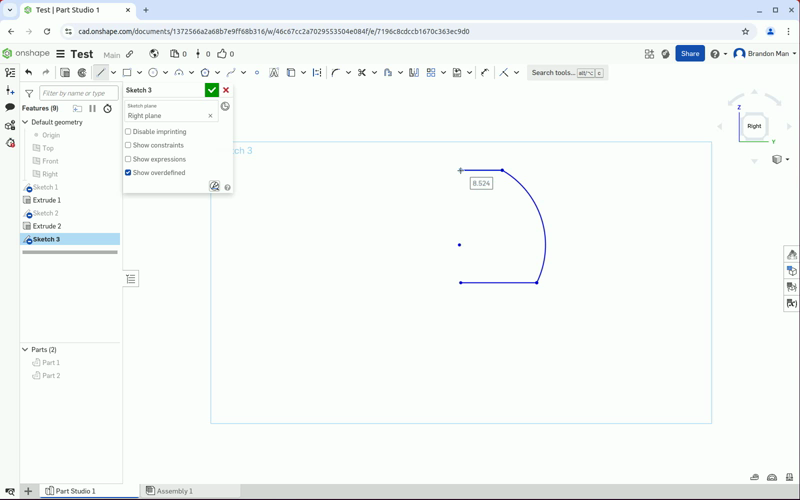
mouse_move(460, 282)
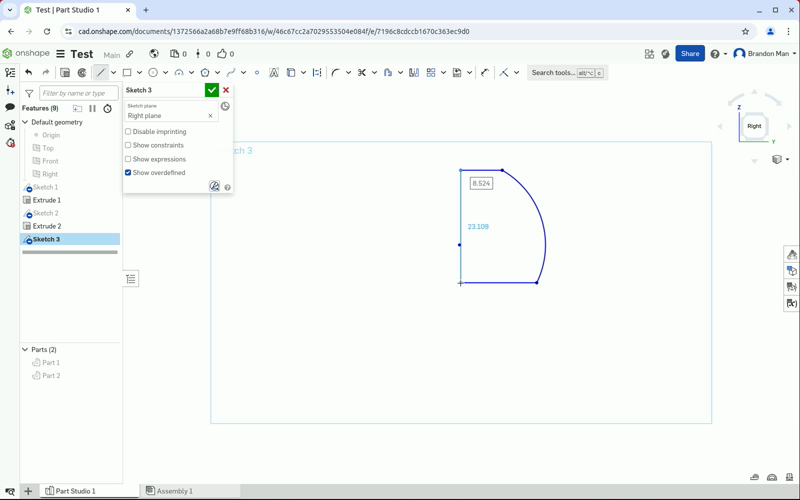
key_up(shift)
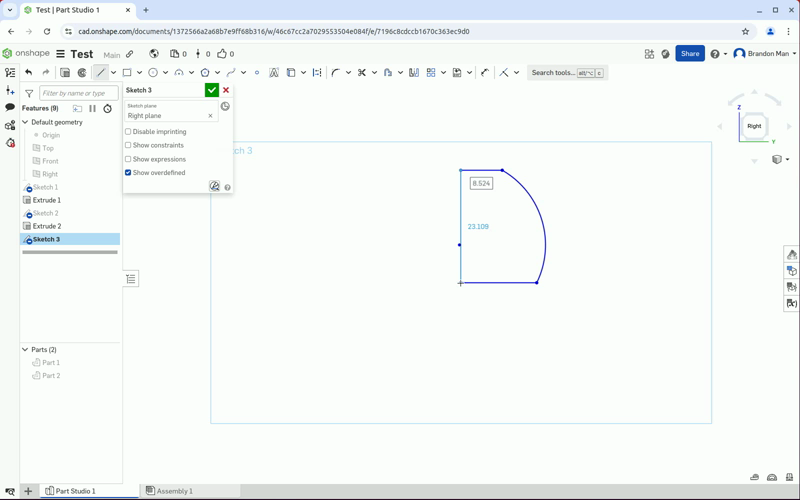
click(460, 282)
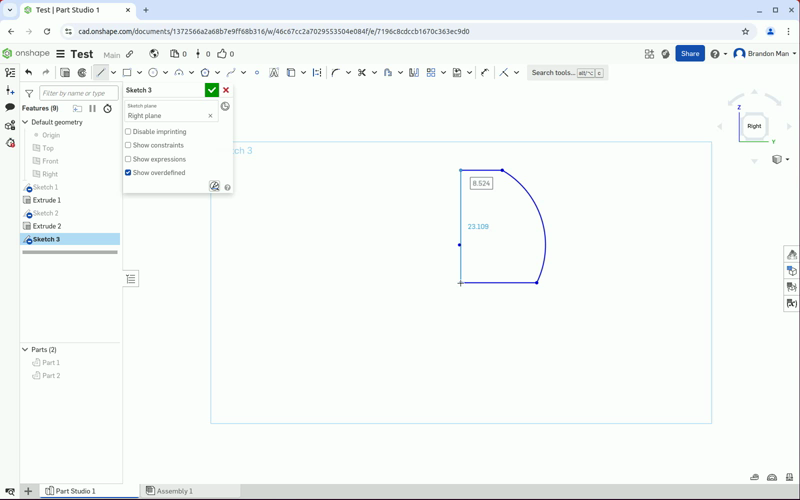
key(esc)
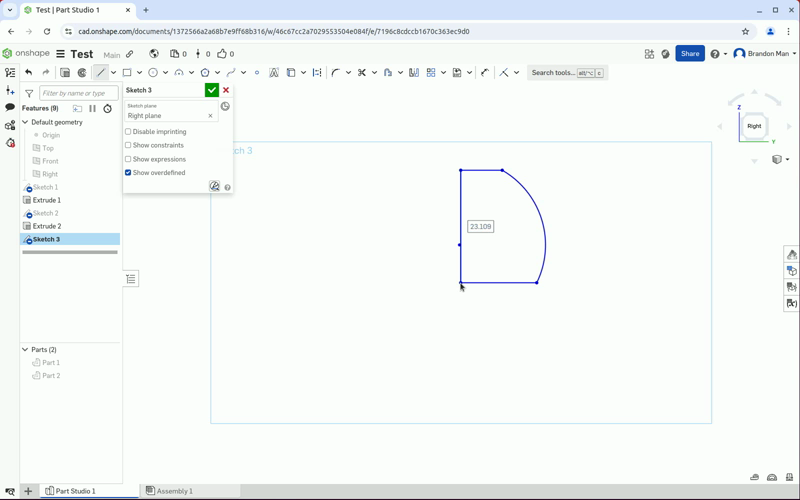
mouse_move(470, 197)
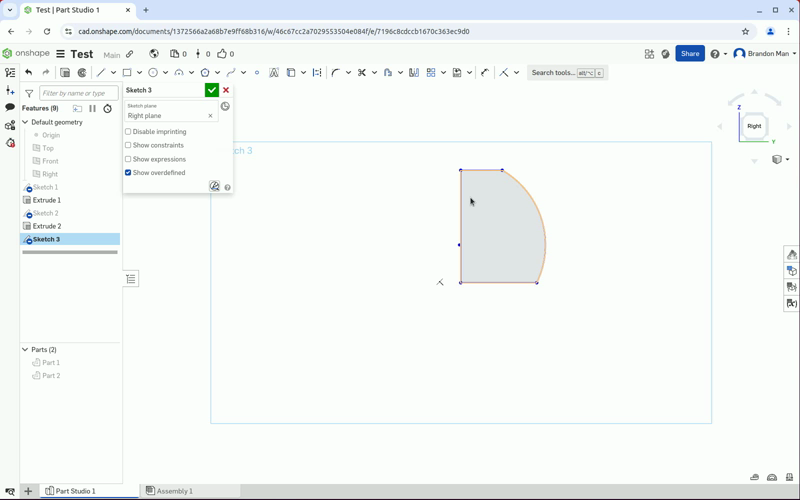
click(470, 197)
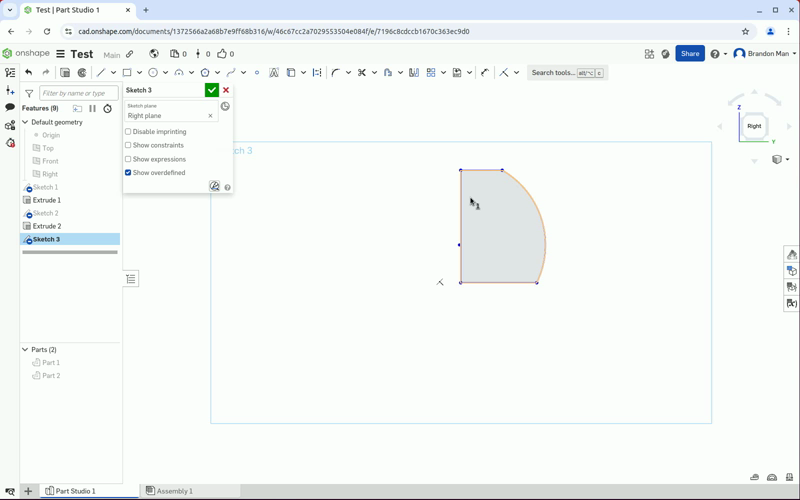
mouse_move(73, 352)
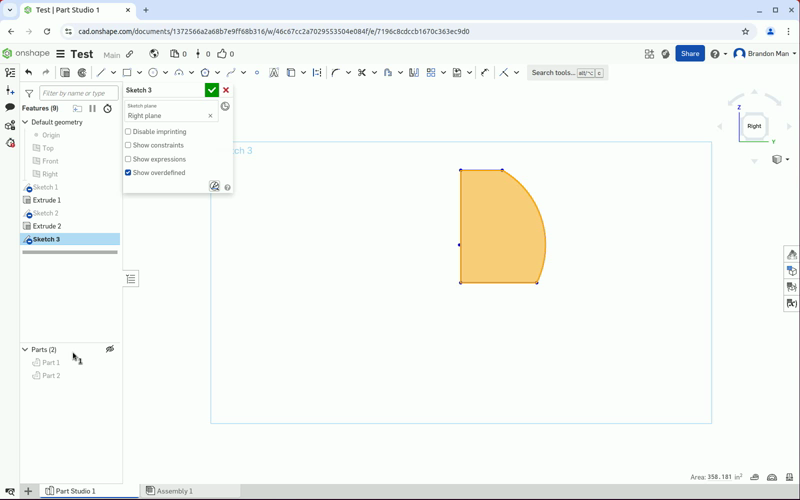
key(shift+y)
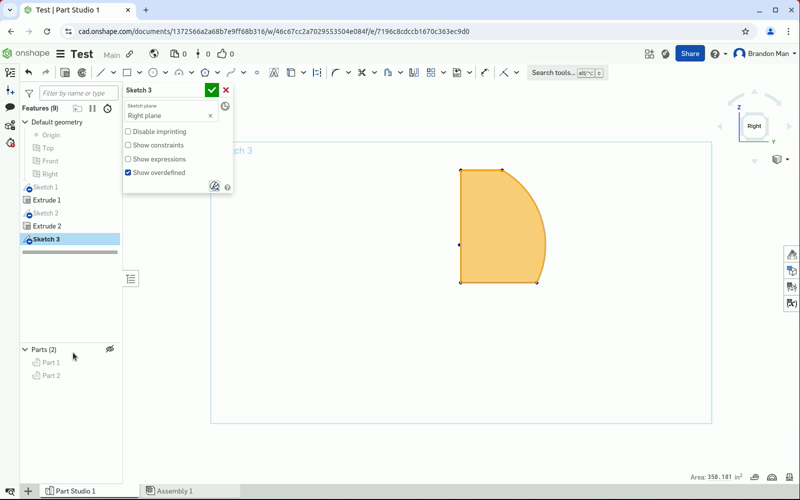
key(shift+e)
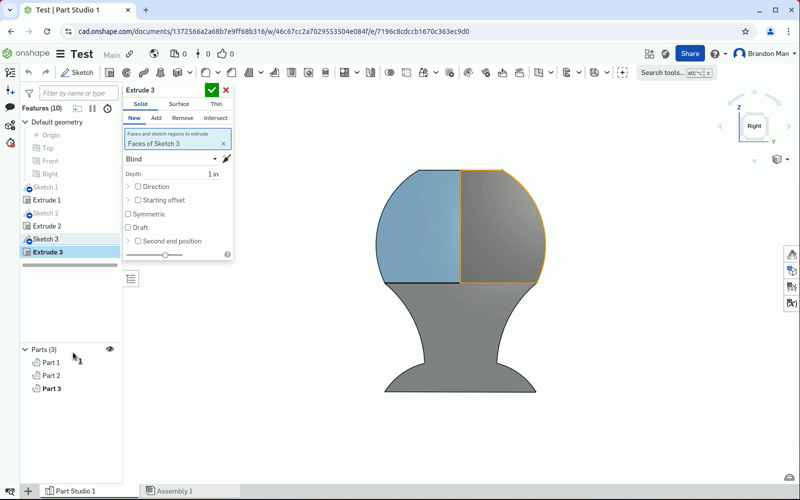
mouse_move(143, 106)
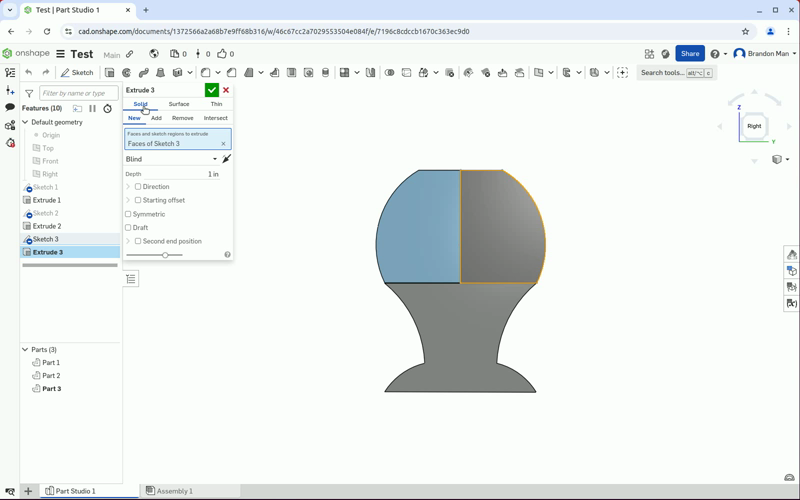
click(143, 106)
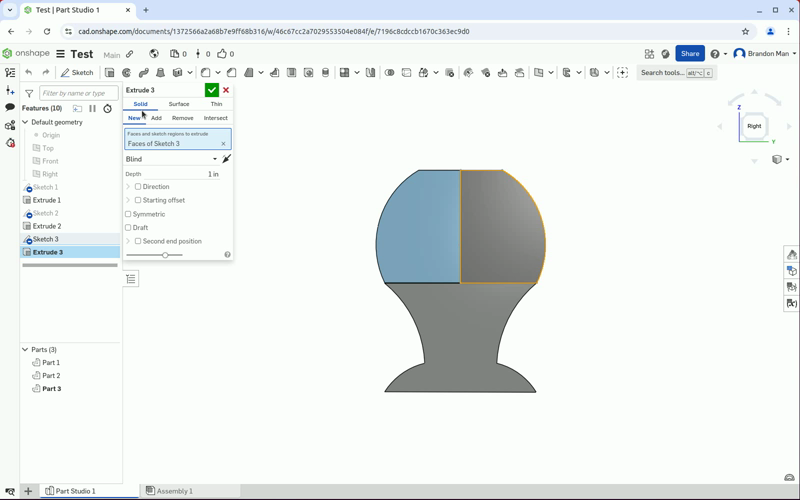
mouse_move(137, 120)
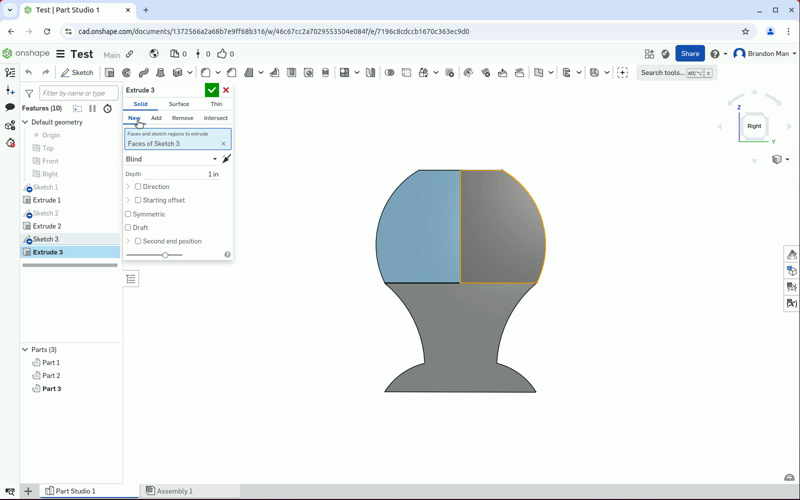
click(137, 120)
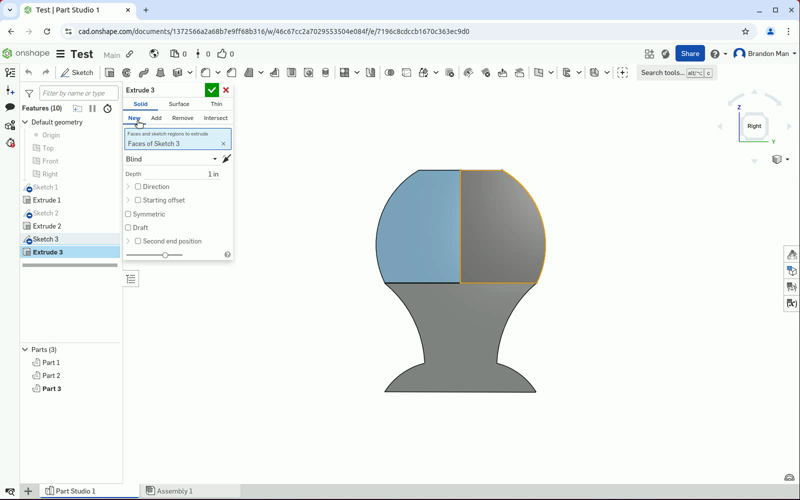
key(tab, 4)
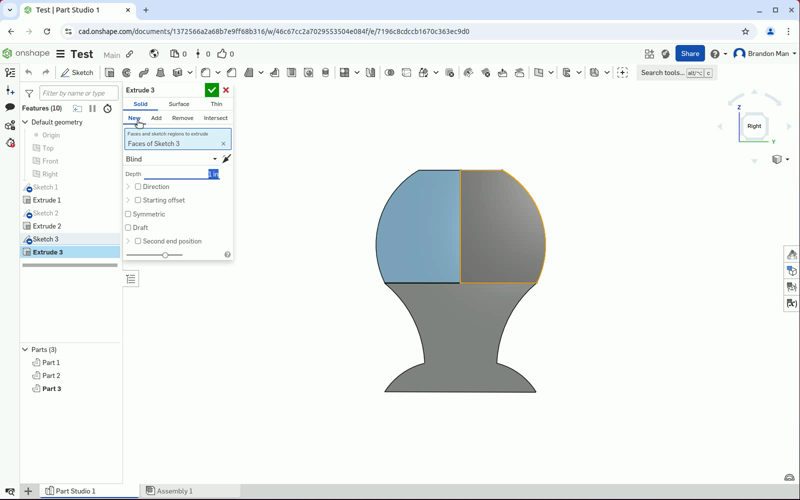
text(45.254)
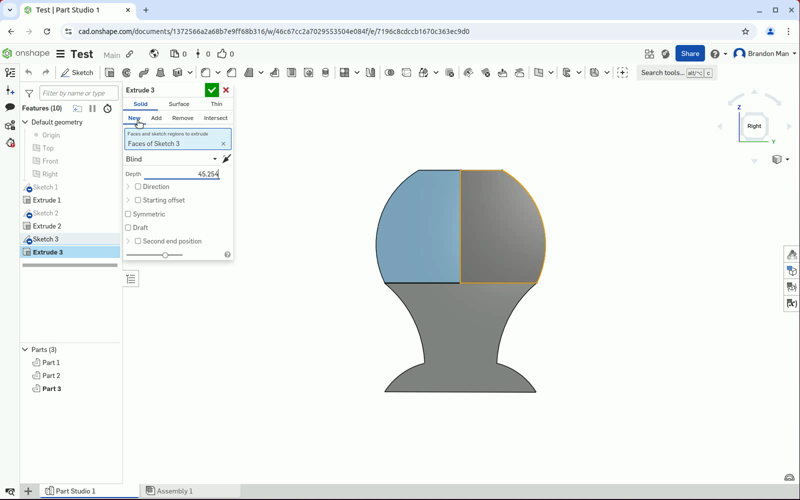
key(tab, 3)
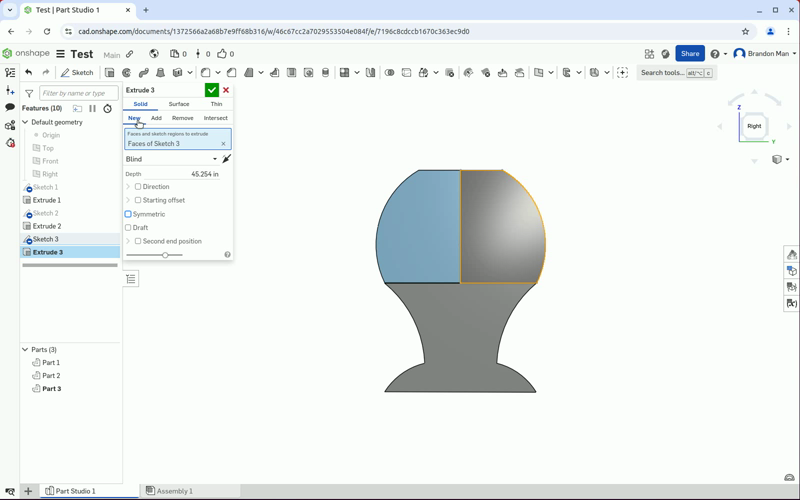
key(space)
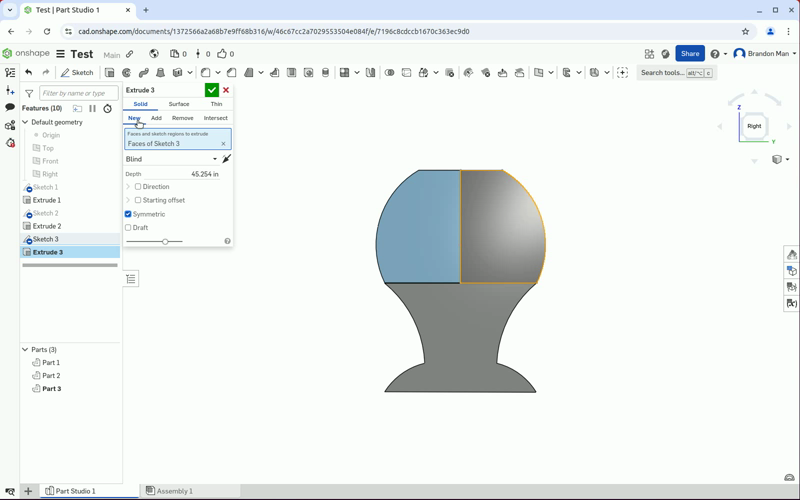
key(enter)
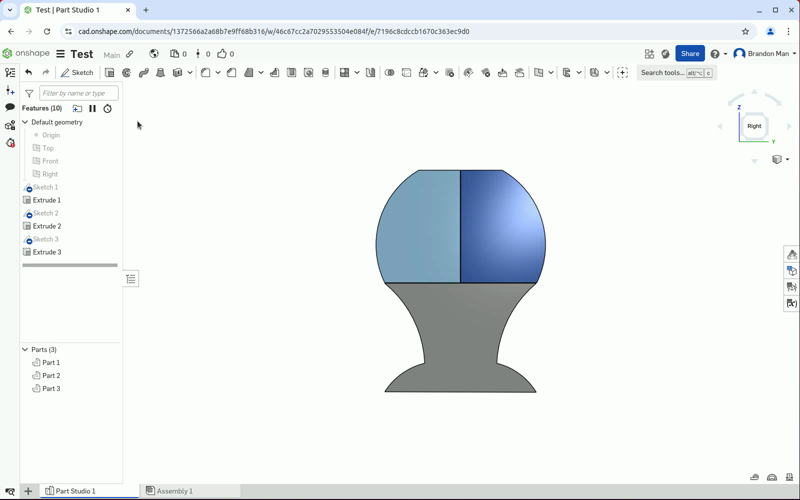
key(shift+h)
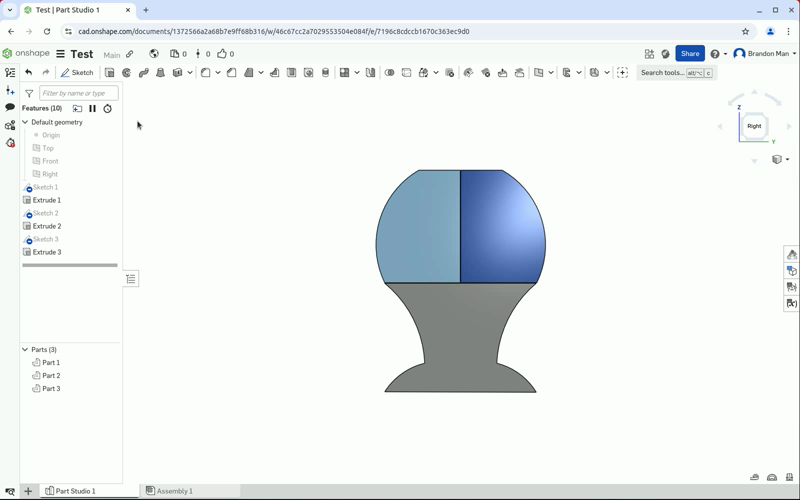
key(shift+h)
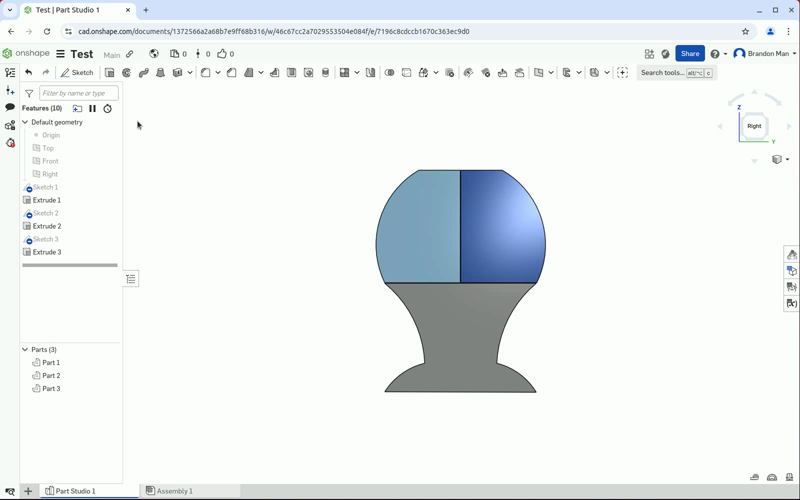
mouse_move(73, 189)
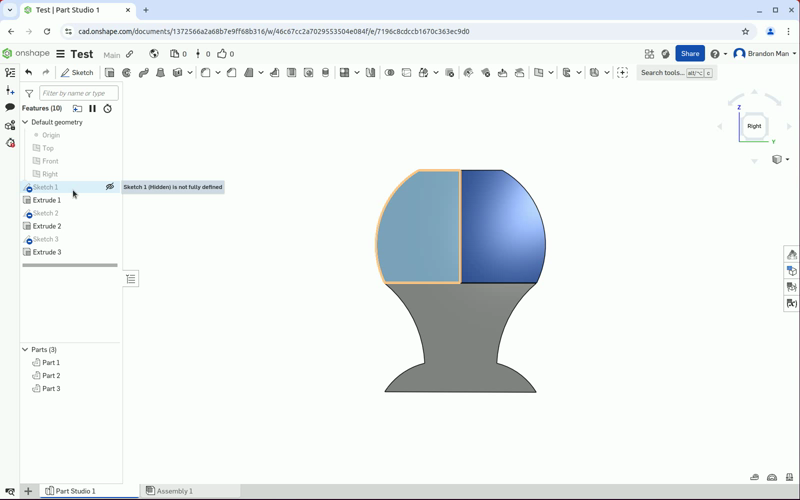
click(73, 189)
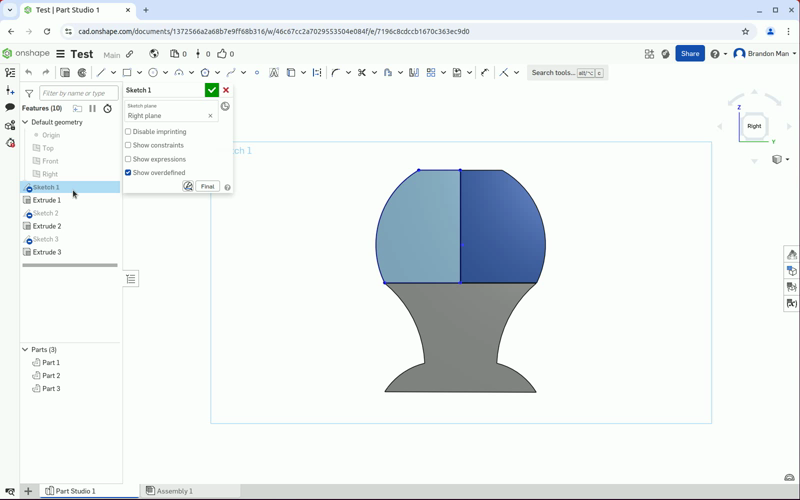
mouse_move(229, 92)
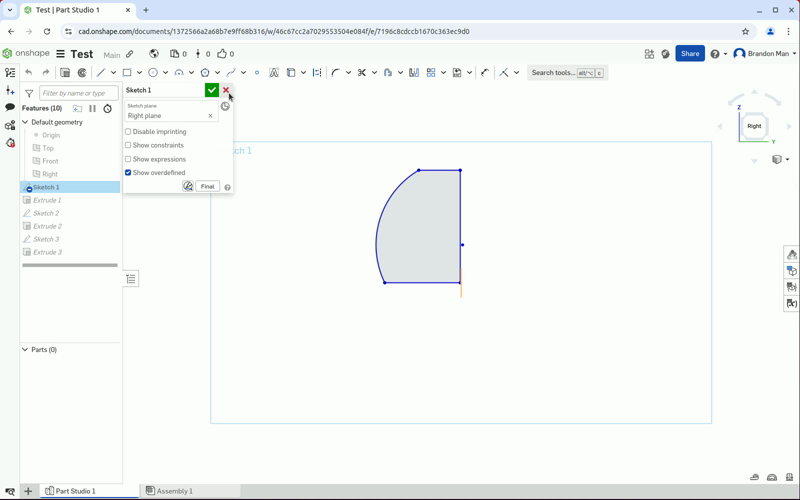
click(229, 92)
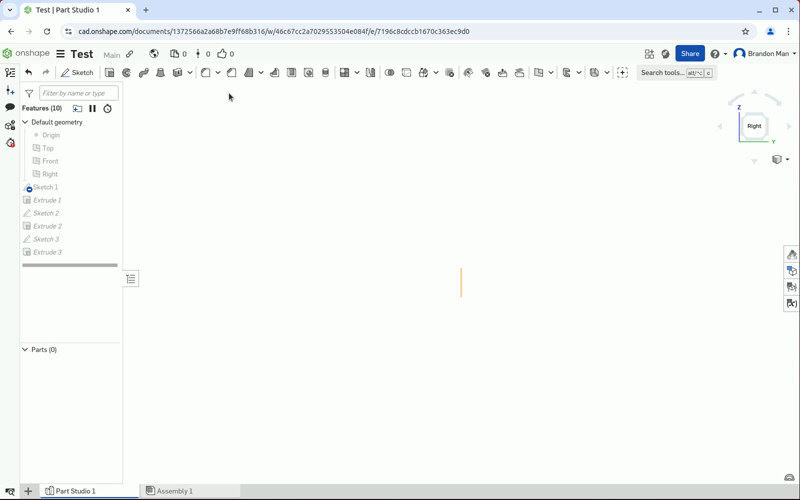
mouse_move(73, 352)
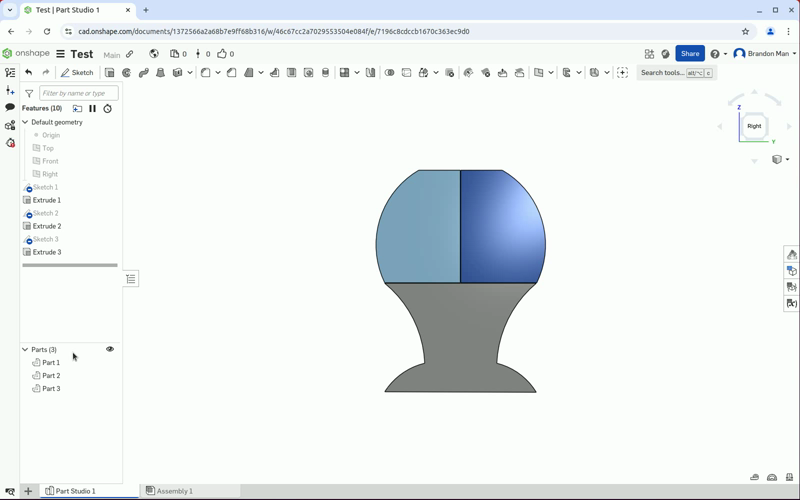
key(y)
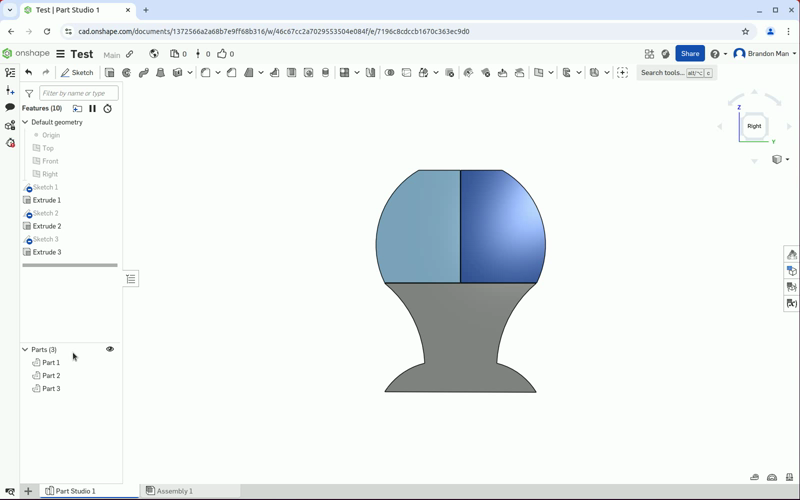
key(shift+p)
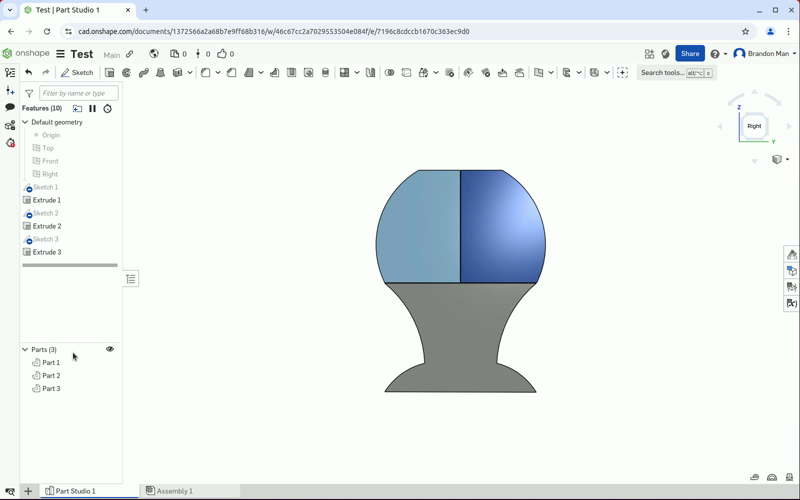
key(space)
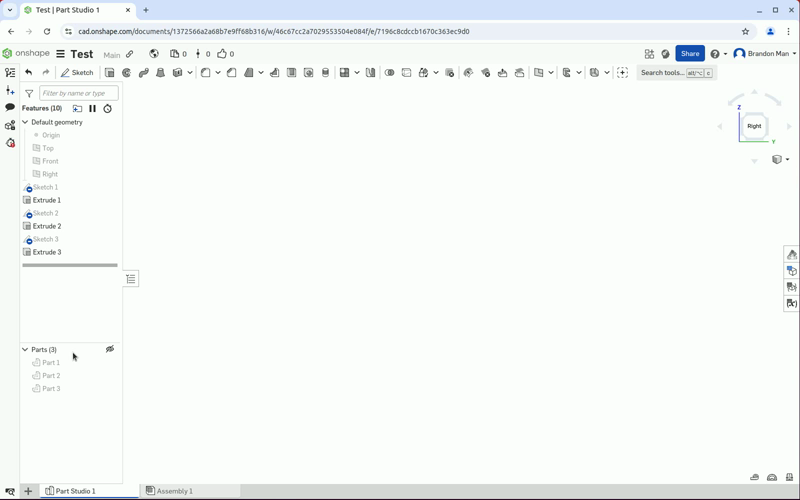
key_down(shift)
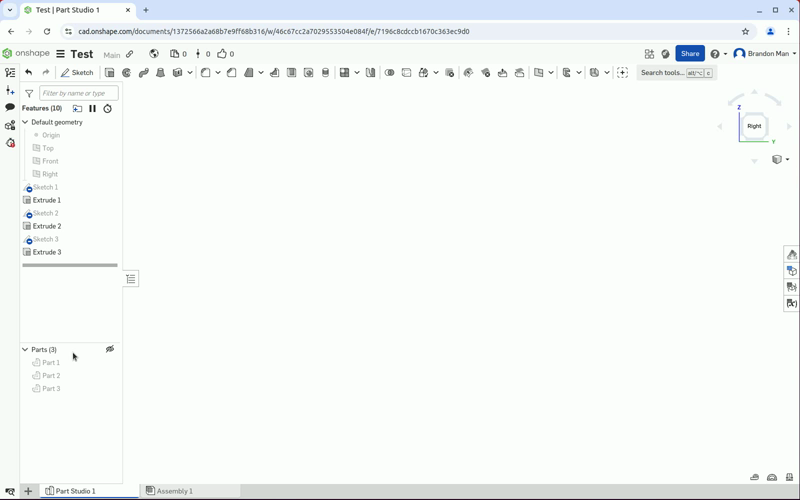
key(right)
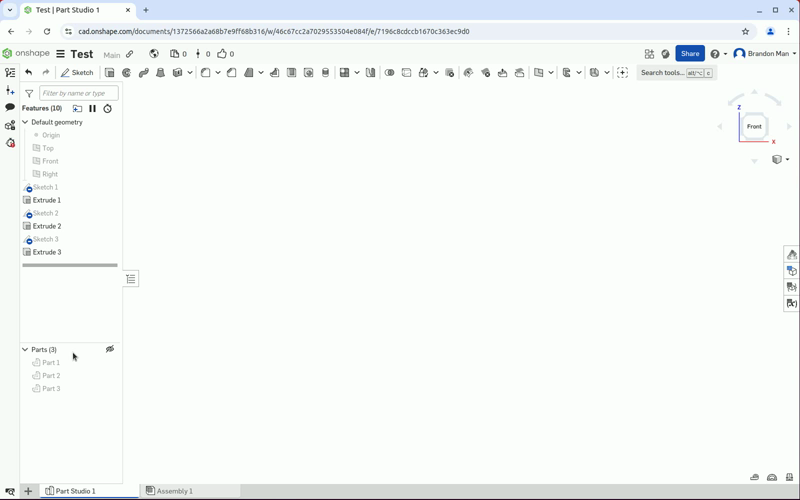
key_up(shift)
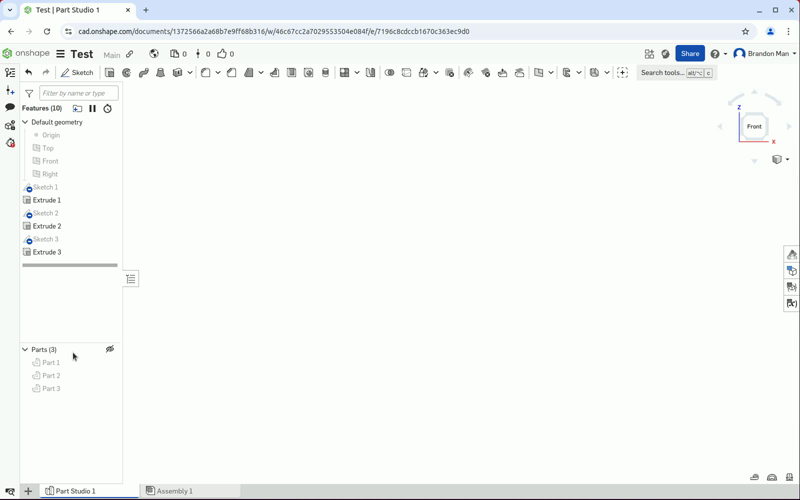
key(space)
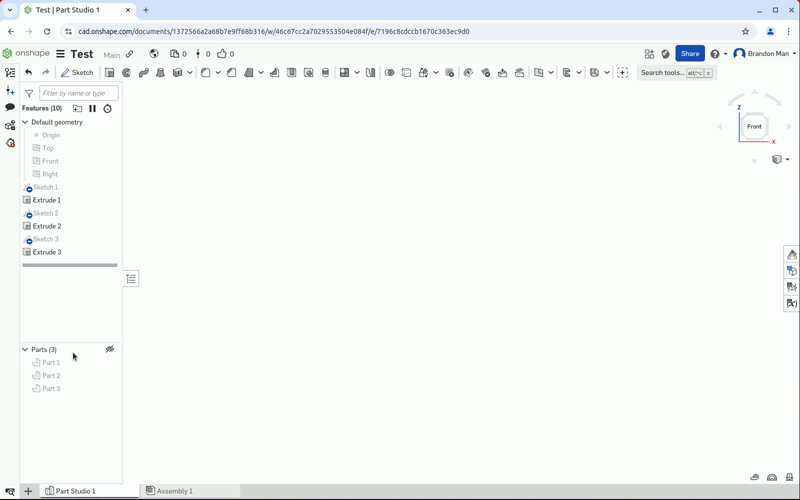
key_down(shift)
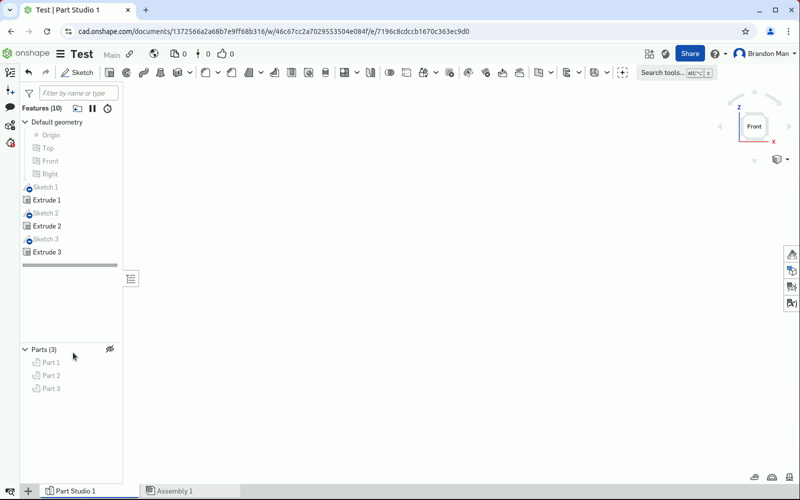
key(down)
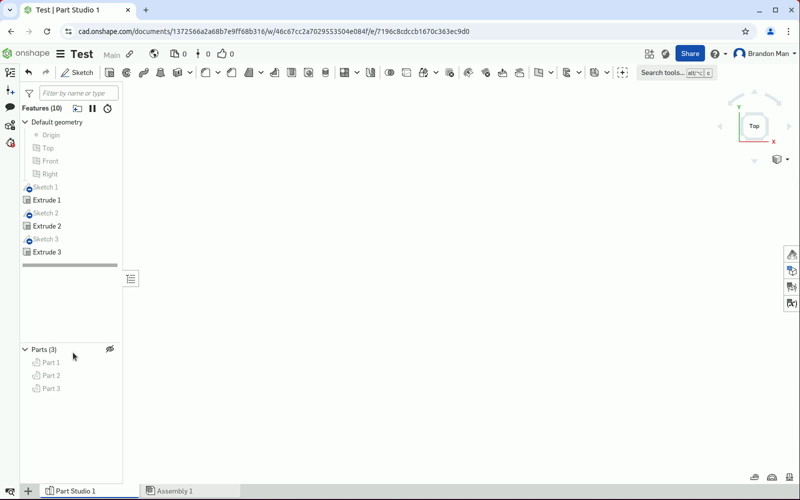
key_up(shift)
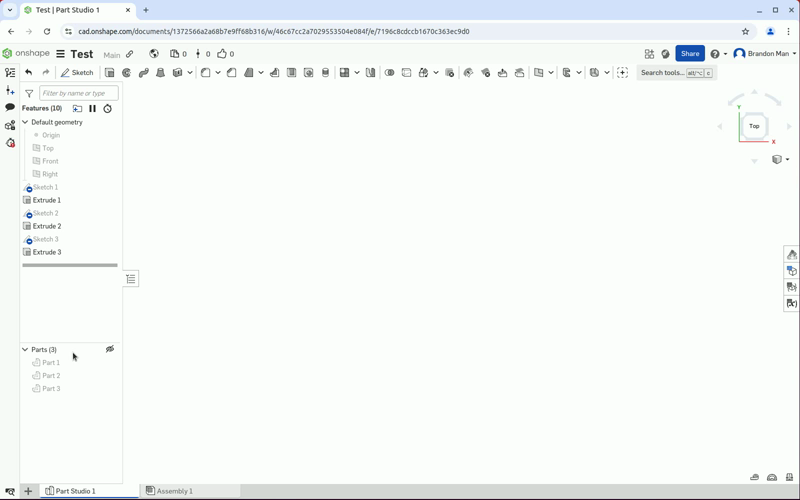
mouse_move(73, 352)
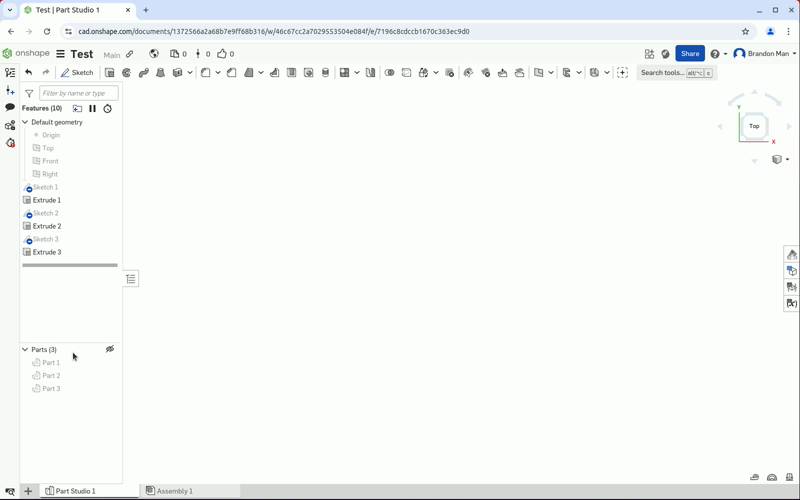
key(shift+y)
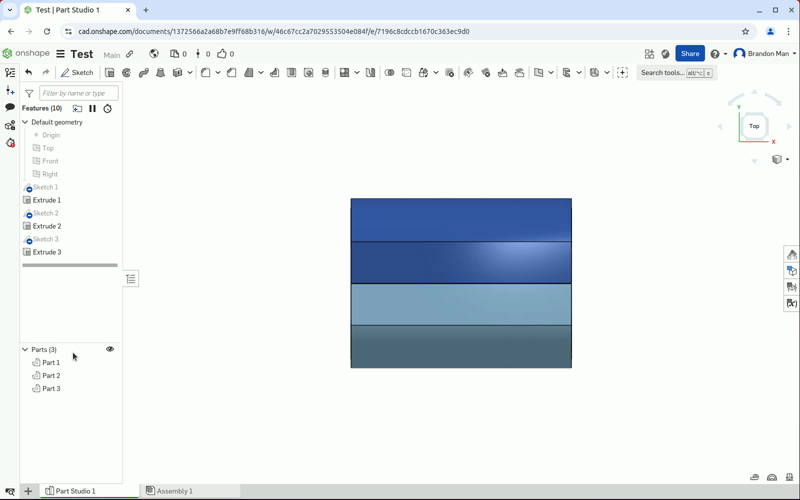
mouse_move(541, 75)
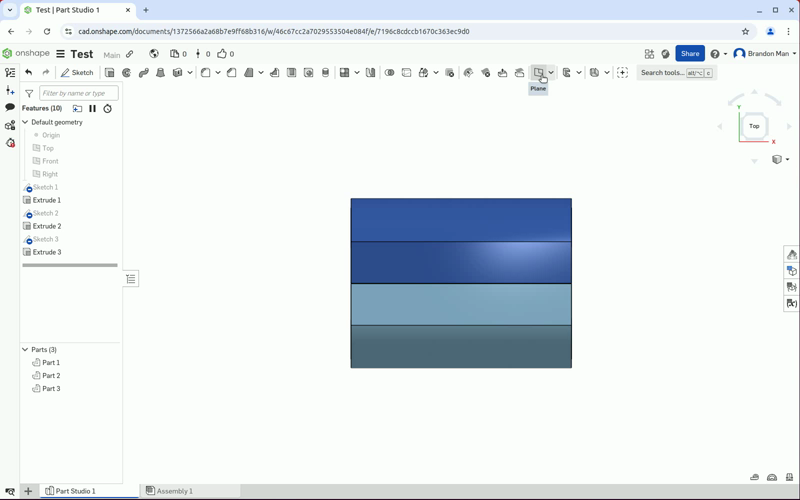
click(541, 75)
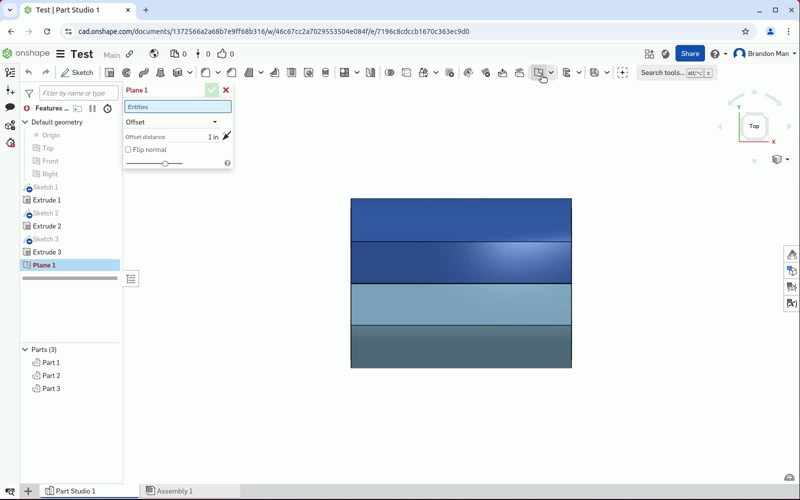
mouse_move(73, 150)
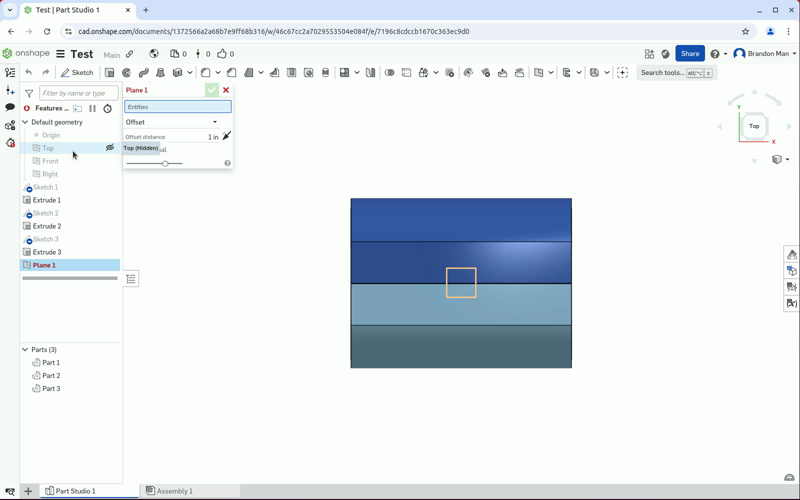
click(73, 150)
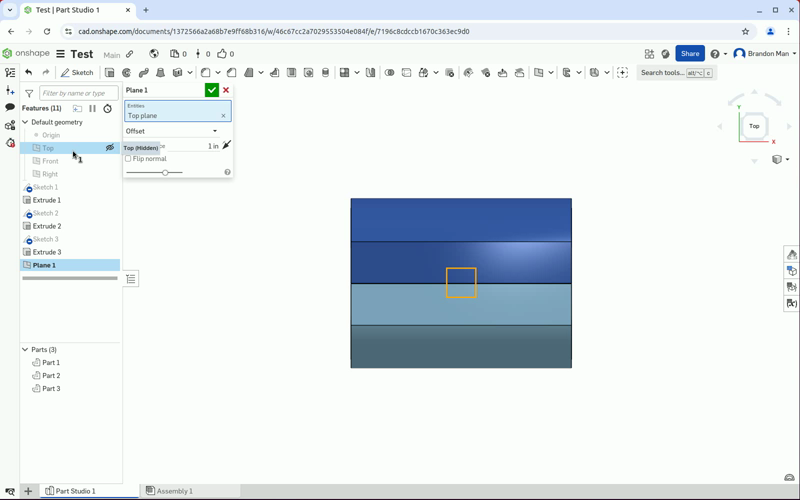
key(tab, 2)
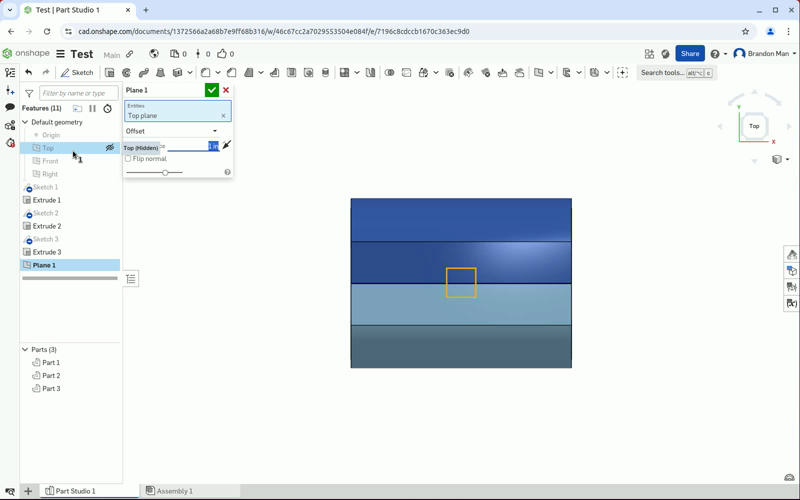
text(23.108)
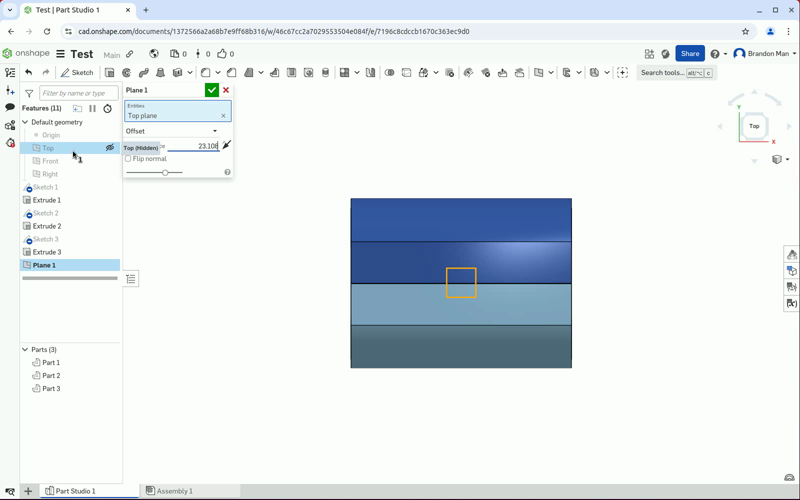
key(enter, 2)
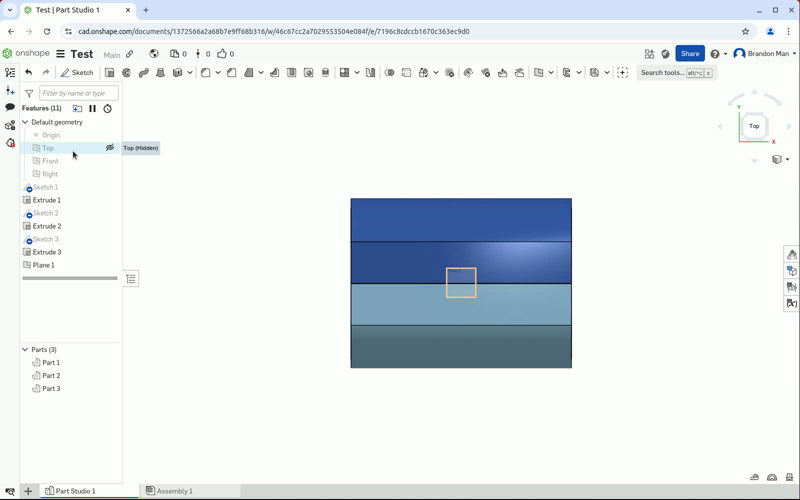
key(shift+s)
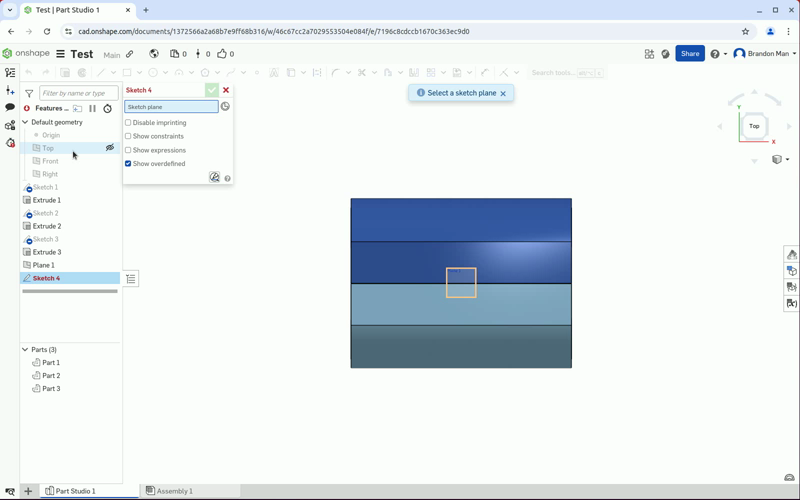
mouse_move(73, 267)
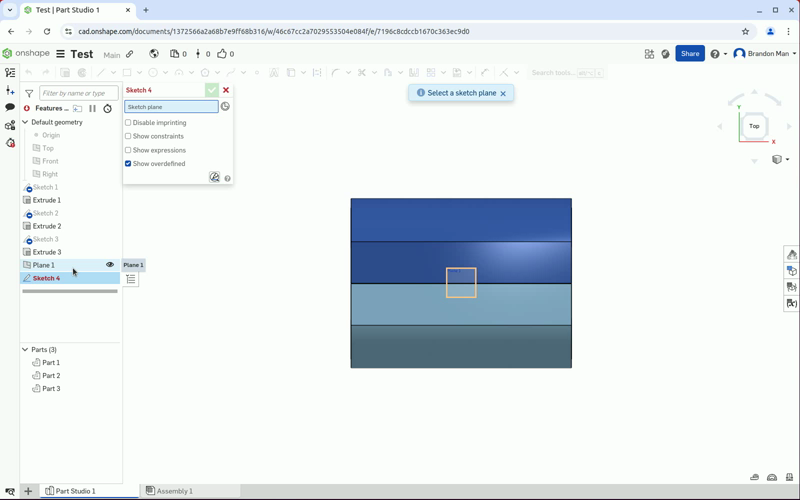
click(73, 267)
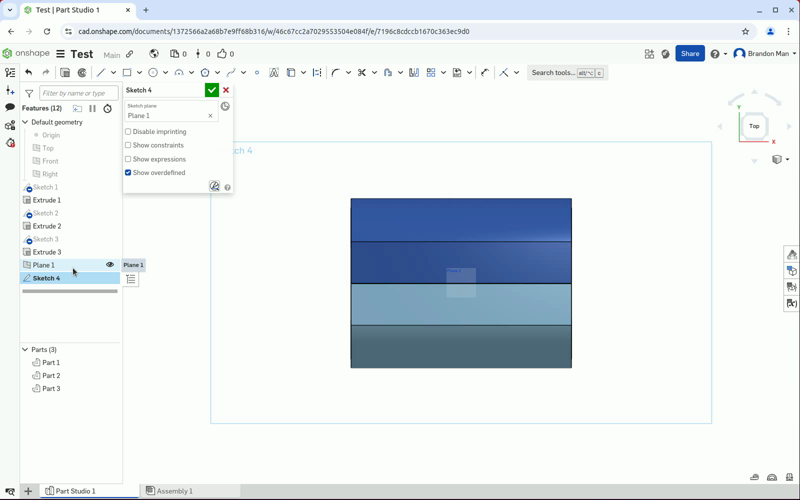
mouse_move(73, 352)
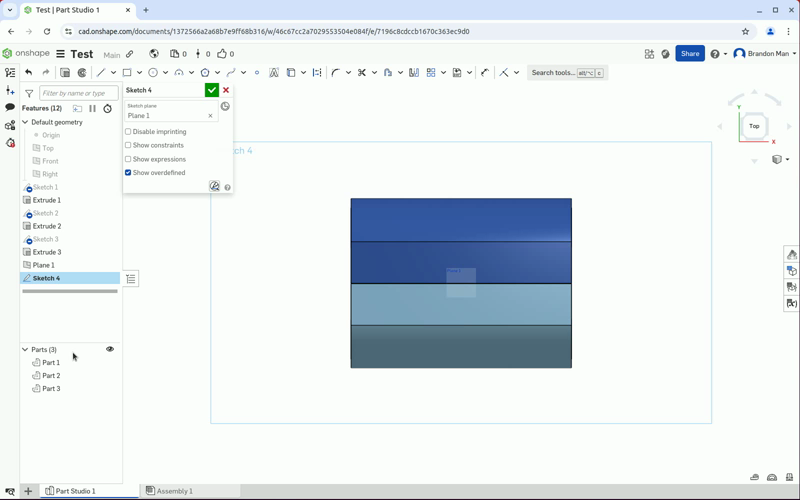
key(y)
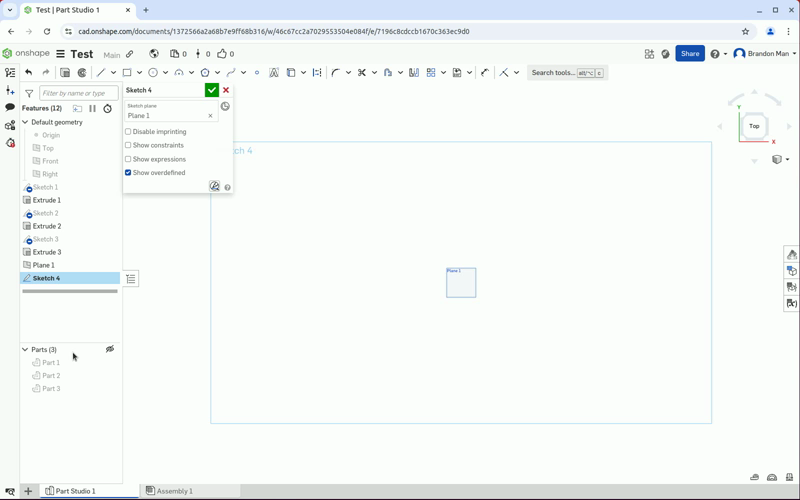
key(l)
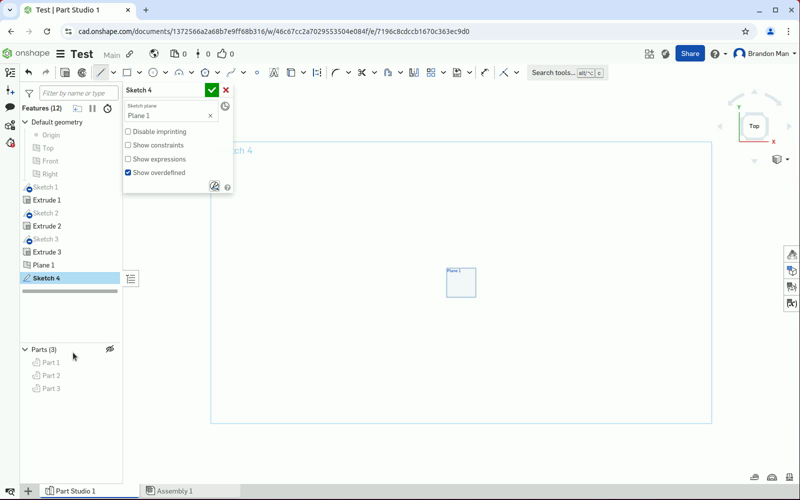
key_down(shift)
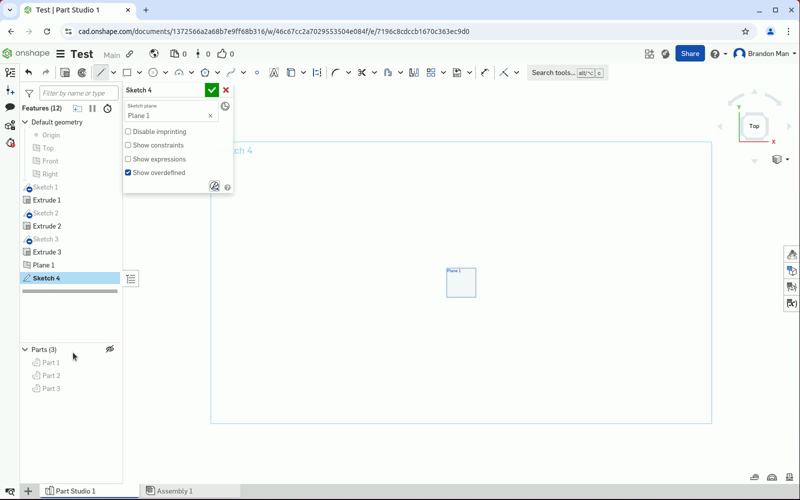
mouse_move(352, 321)
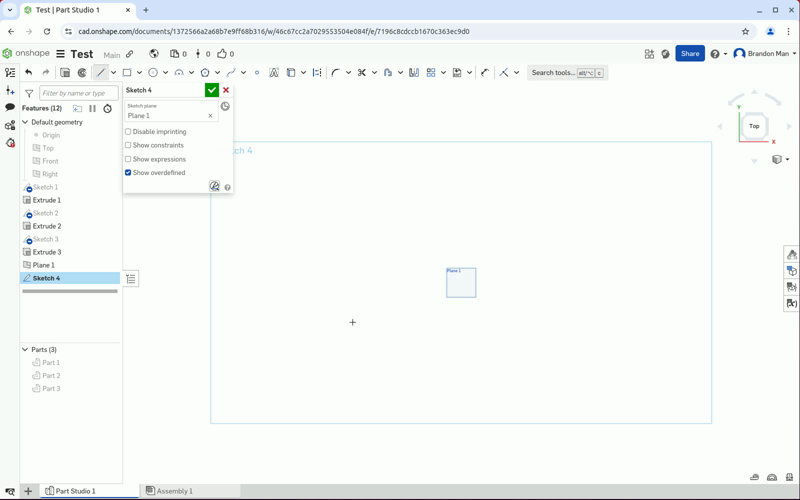
click(352, 321)
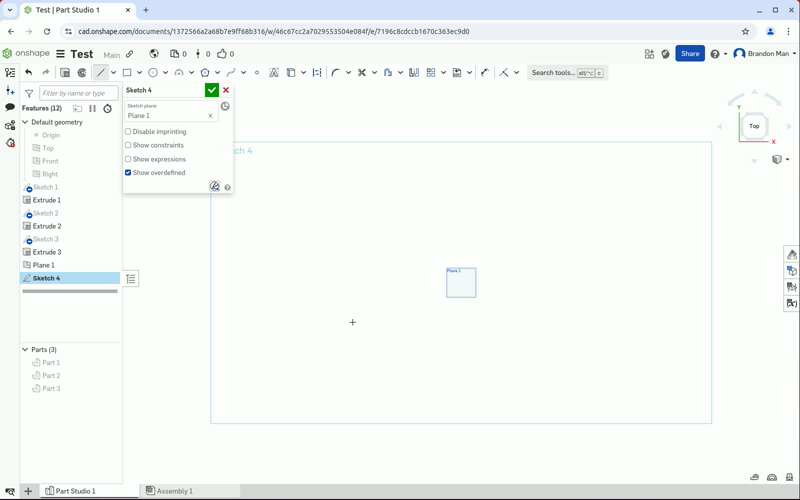
key_up(shift)
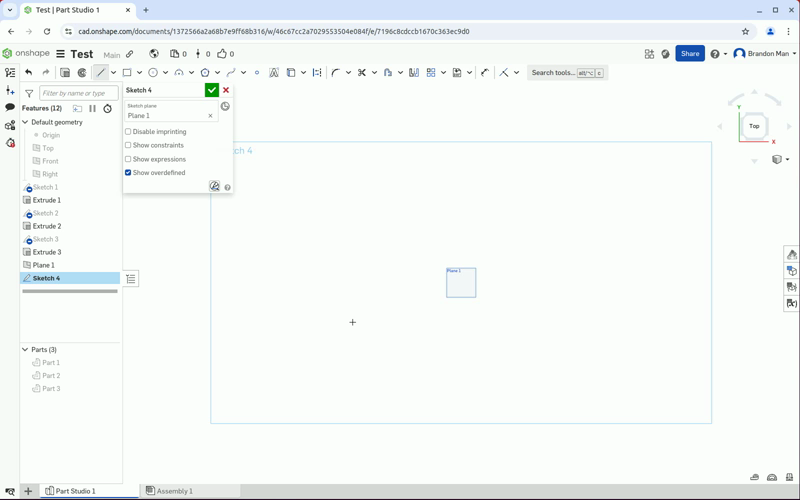
key_down(shift)
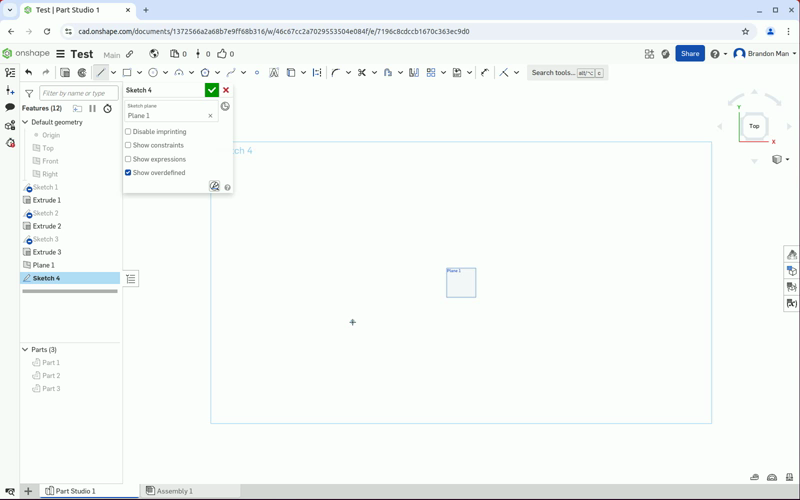
mouse_move(567, 321)
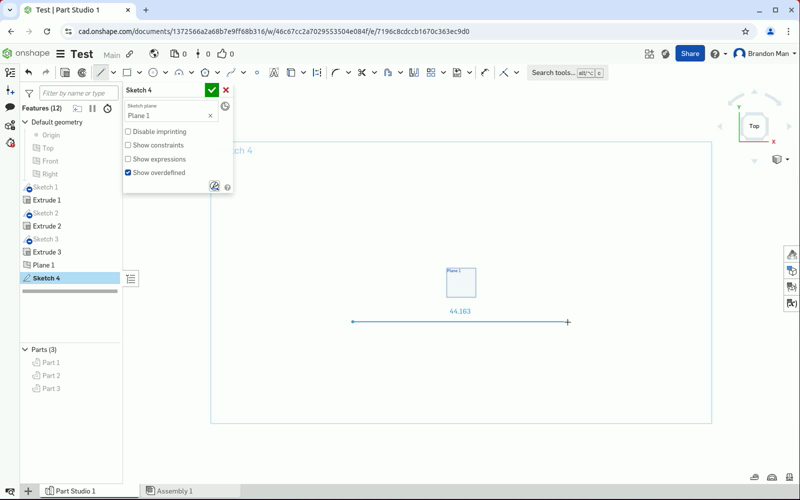
click(567, 321)
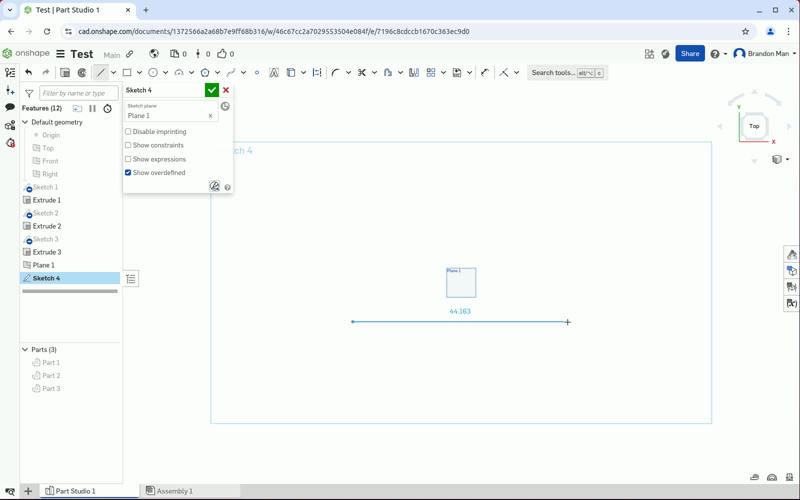
key_up(shift)
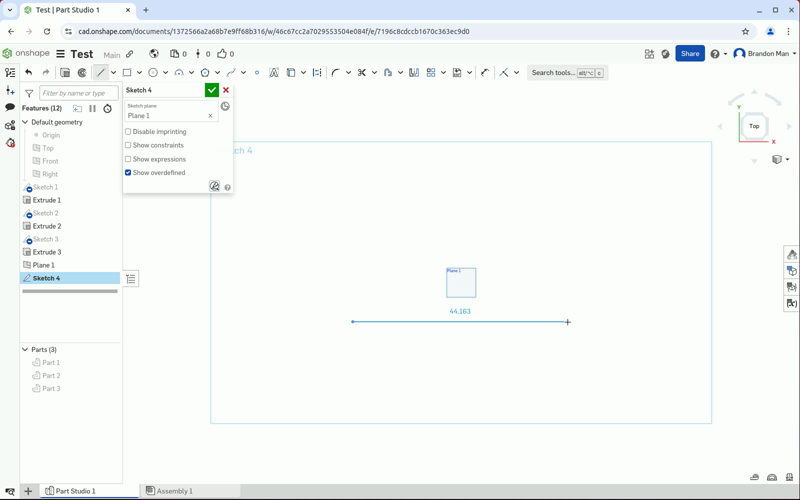
key_down(shift)
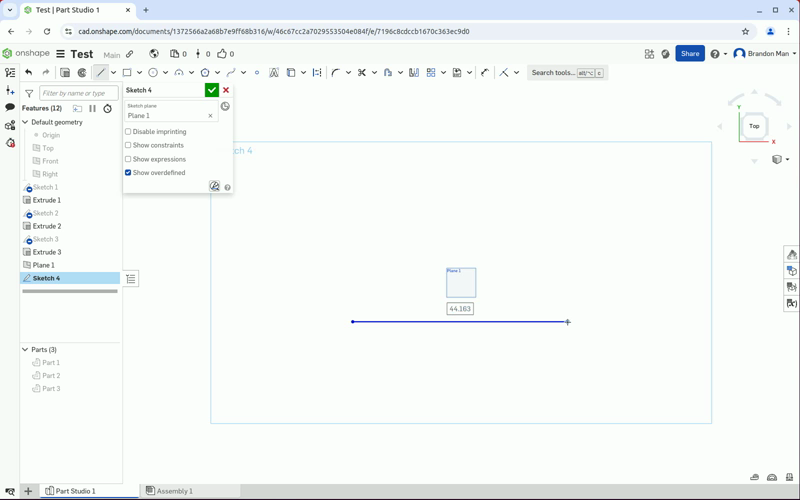
mouse_move(567, 244)
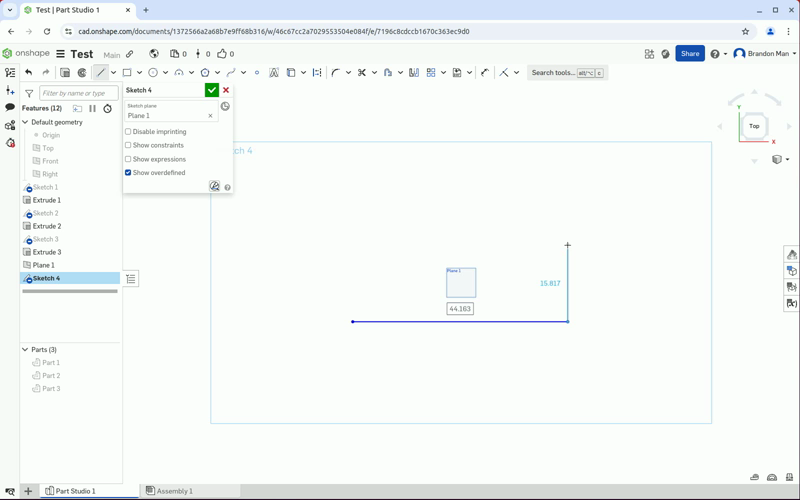
click(567, 244)
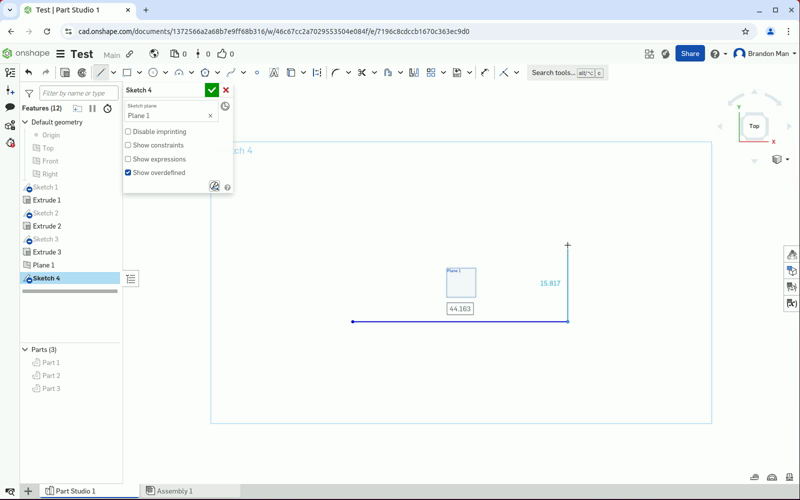
key_up(shift)
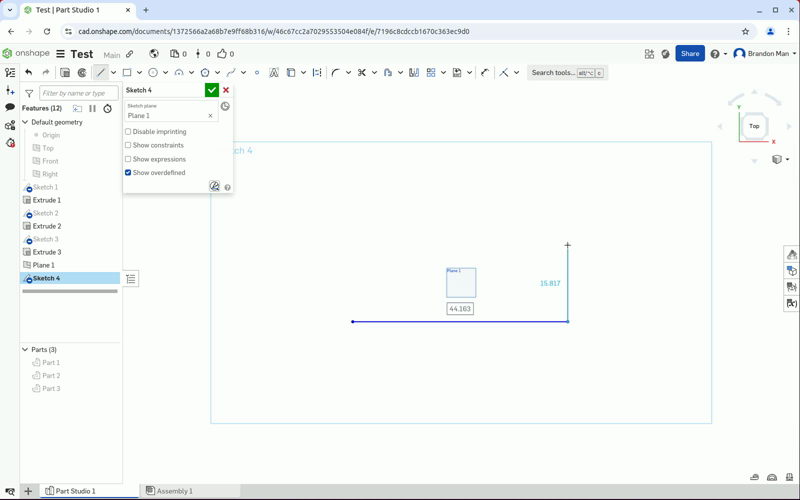
key_down(shift)
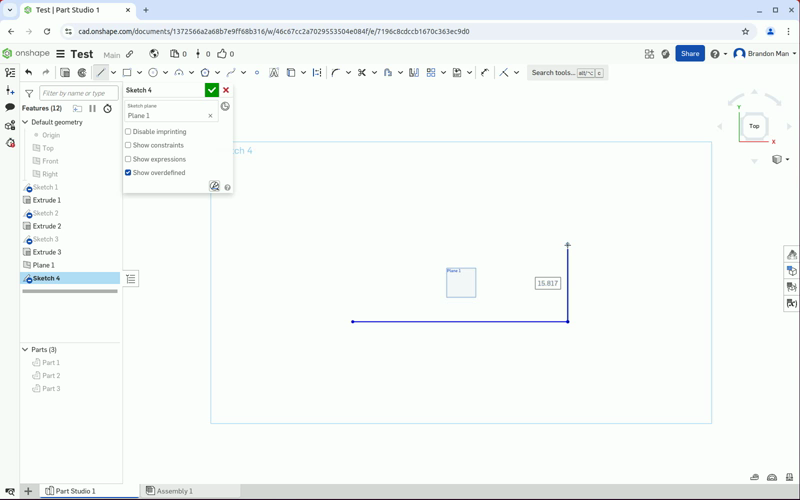
mouse_move(352, 244)
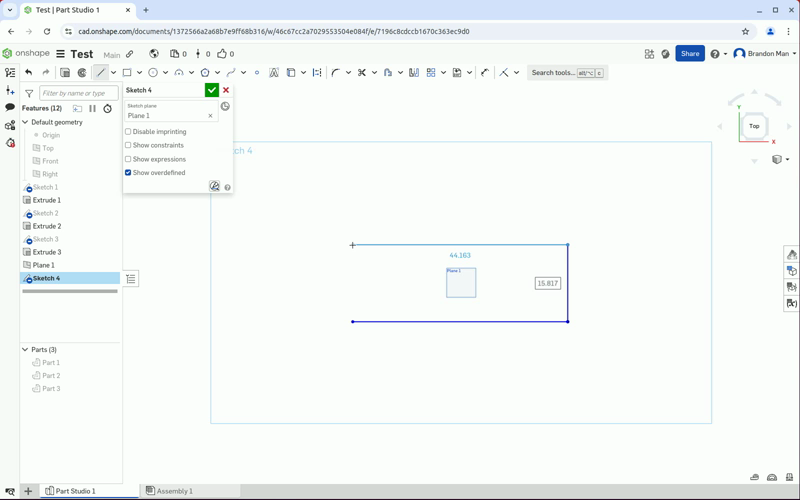
click(352, 244)
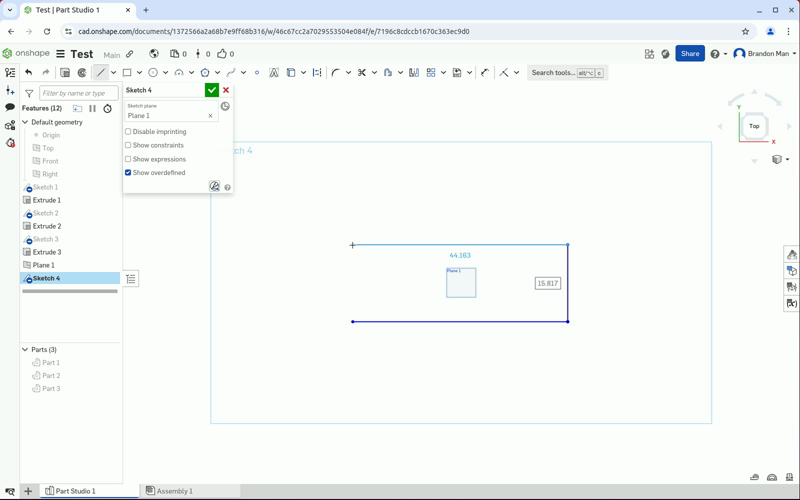
key_up(shift)
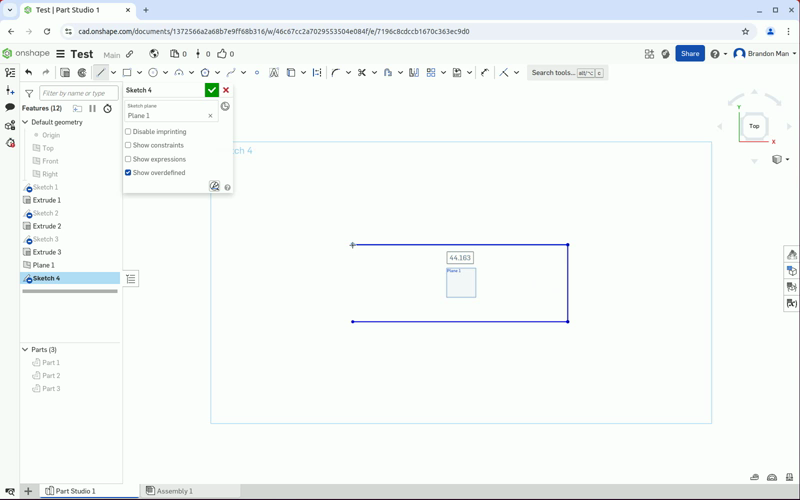
key_down(shift)
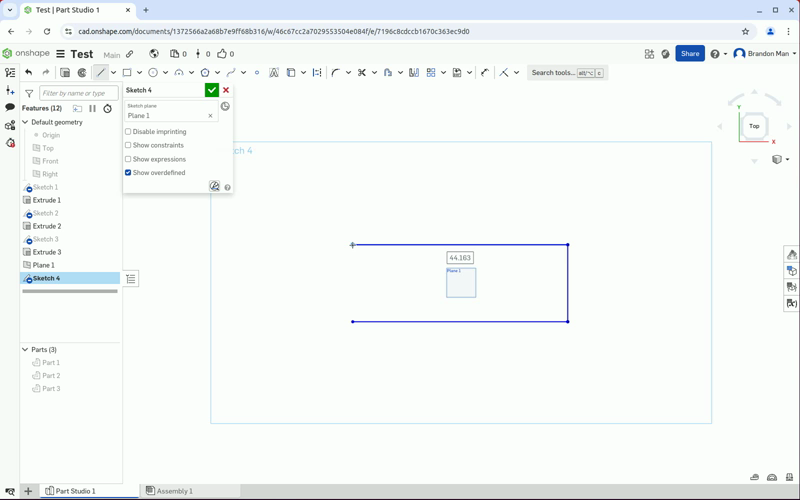
mouse_move(352, 321)
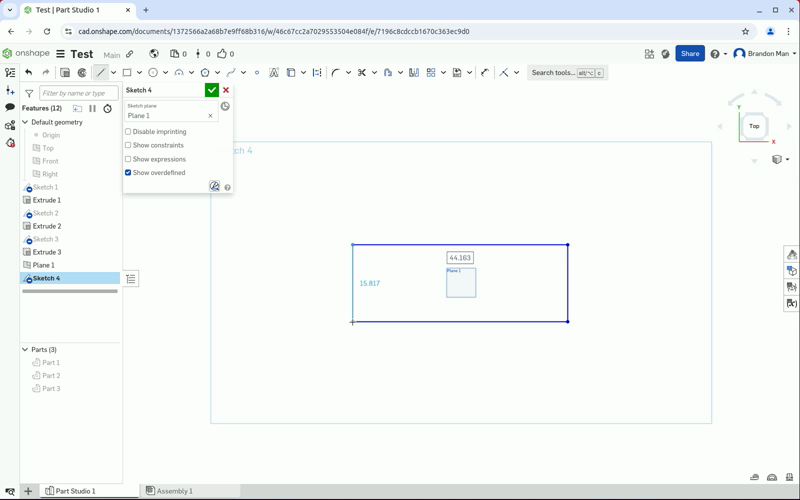
key_up(shift)
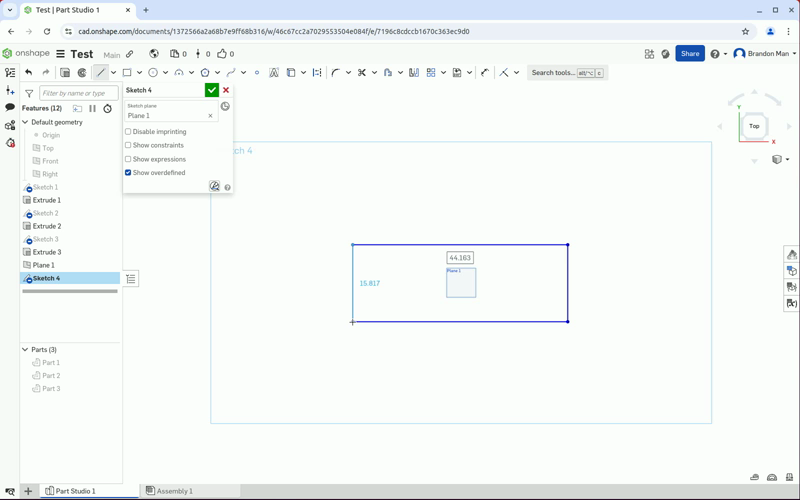
click(352, 321)
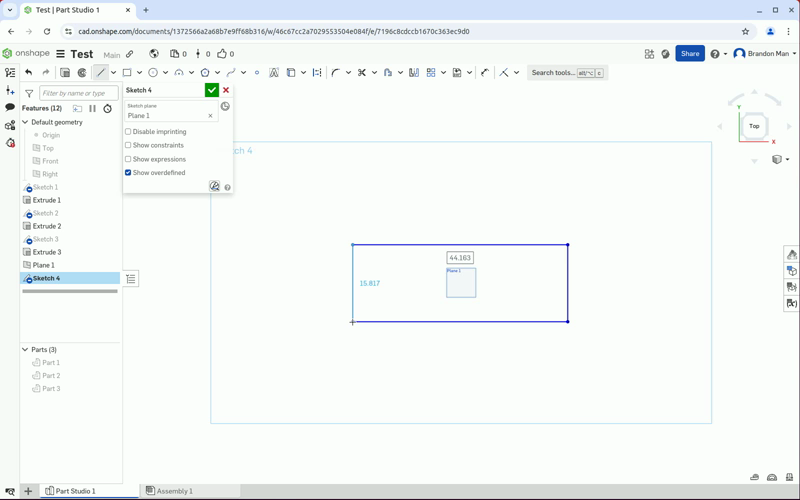
key(esc)
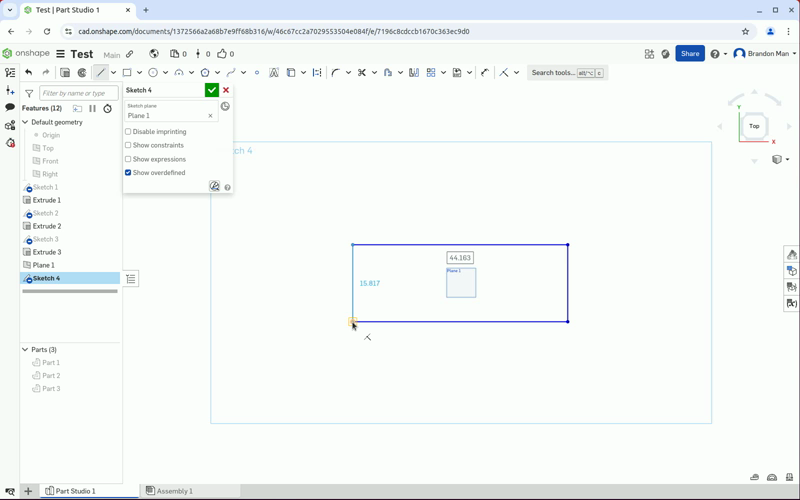
mouse_move(399, 275)
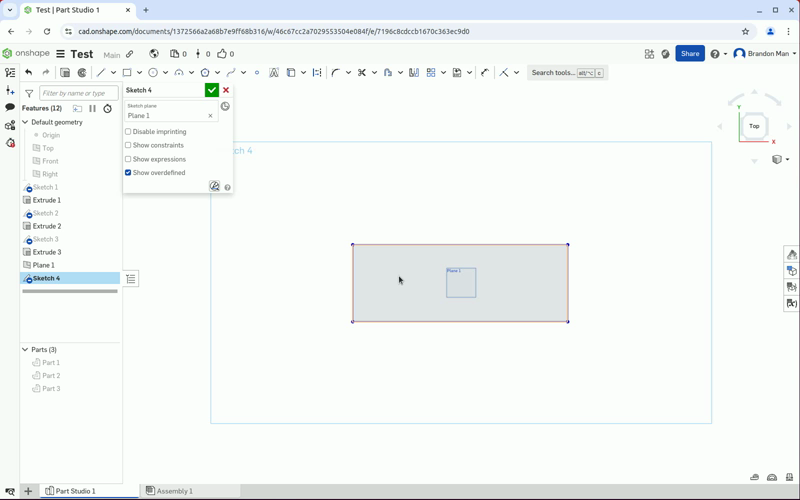
click(399, 275)
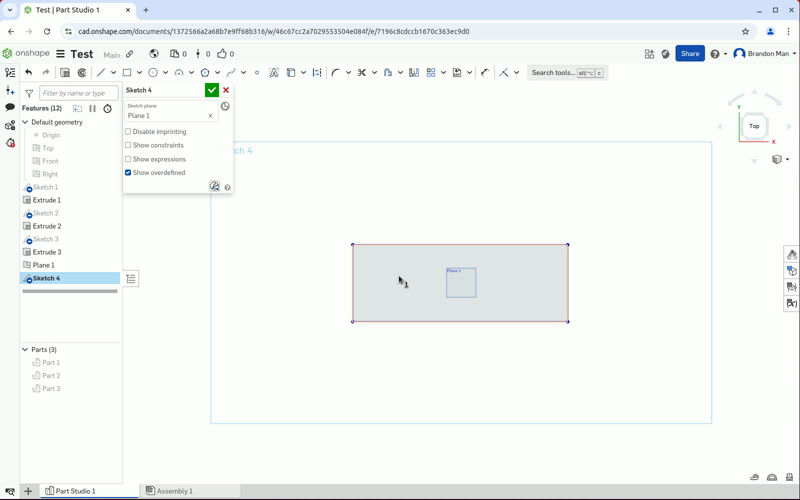
mouse_move(73, 352)
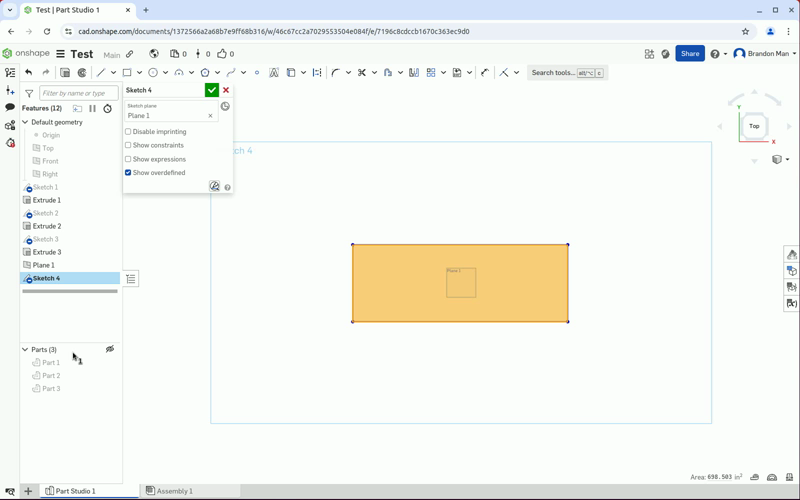
key(shift+y)
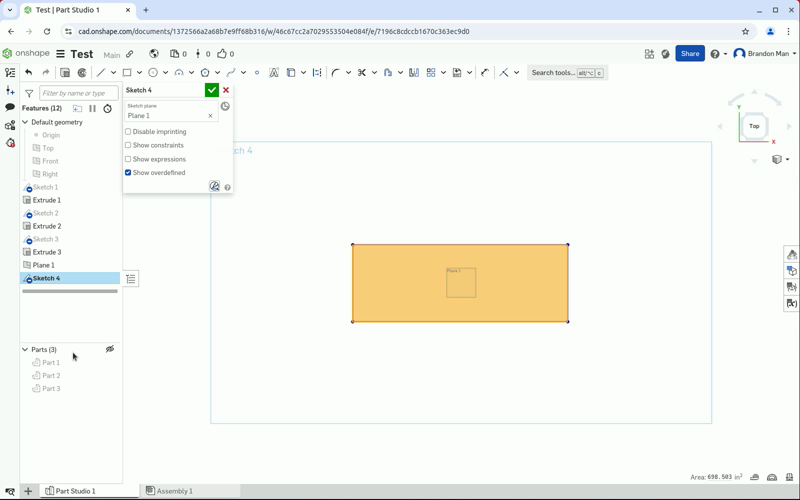
key(shift+e)
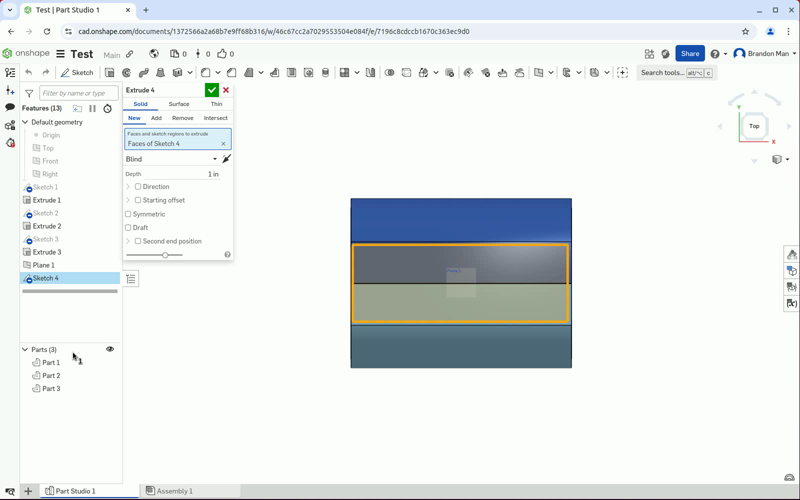
mouse_move(143, 106)
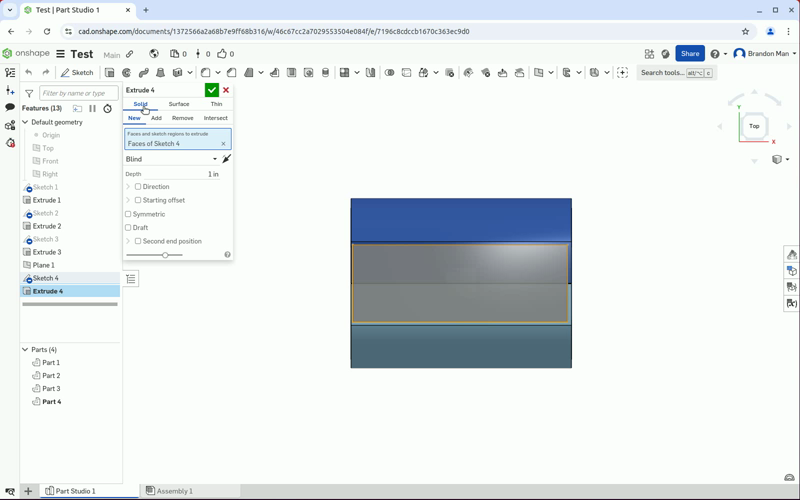
click(143, 106)
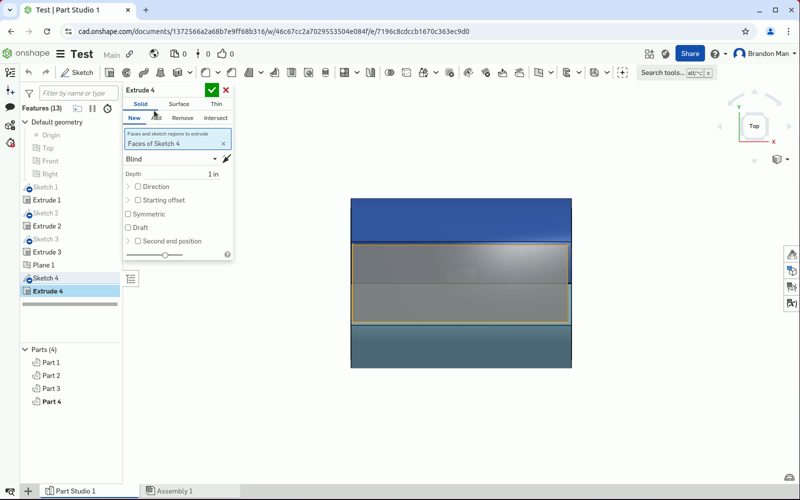
mouse_move(186, 120)
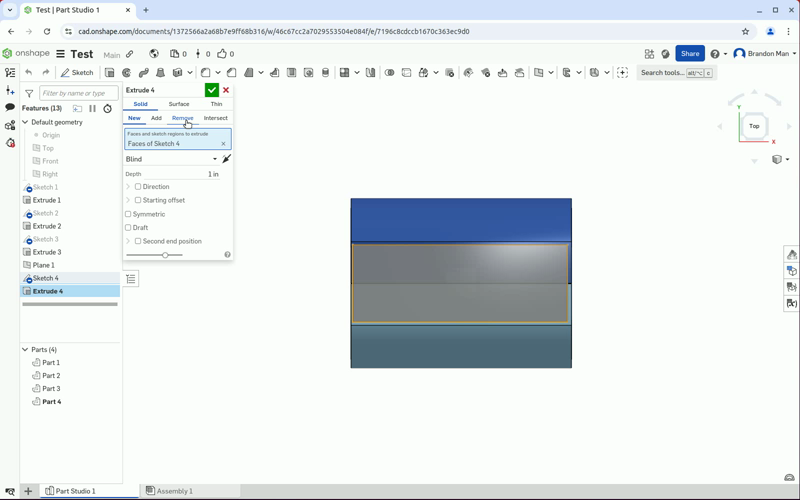
click(186, 120)
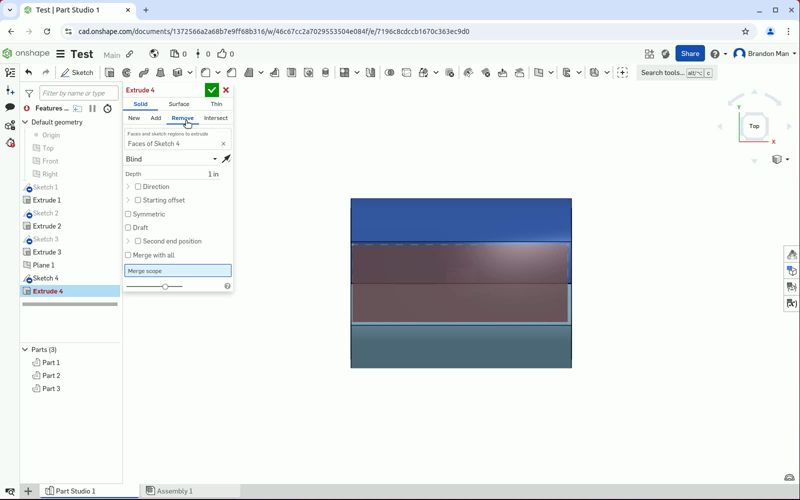
key(tab, 4)
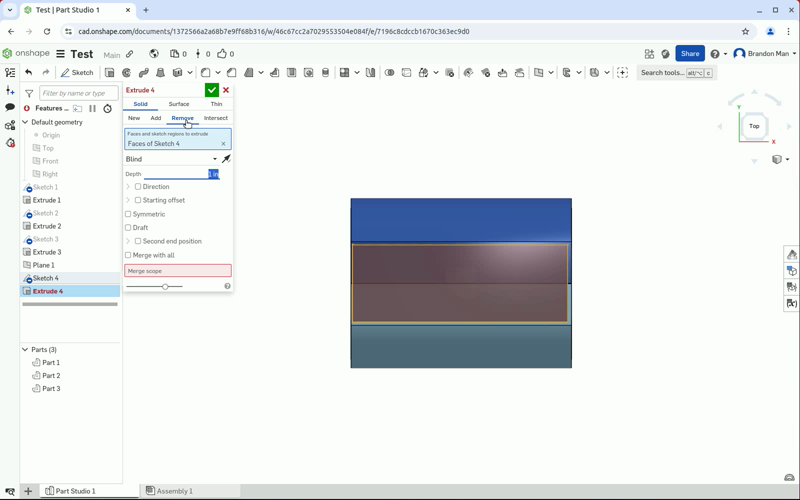
text(15.165)
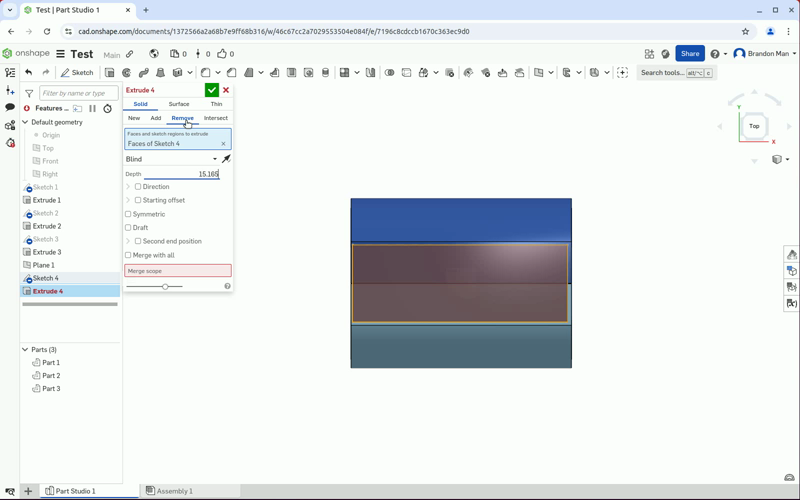
key(tab, 6)
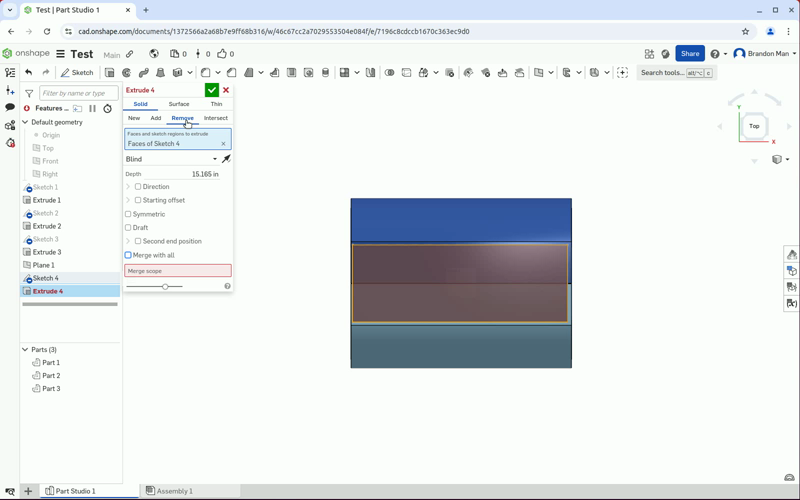
key(space)
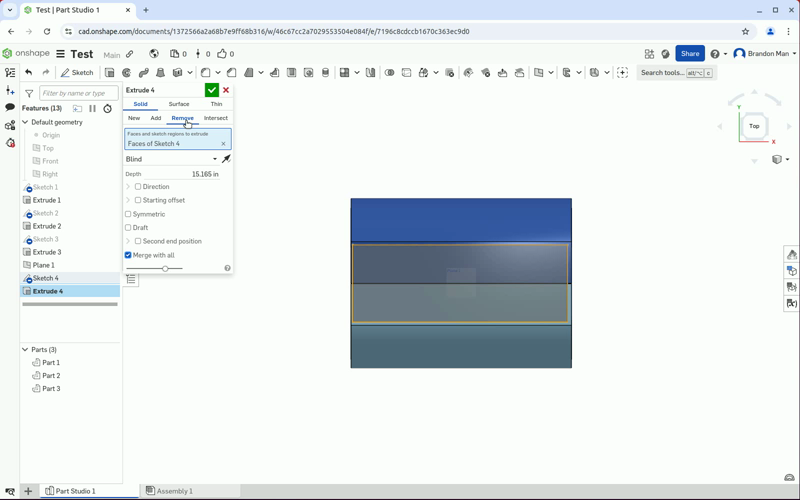
key(enter)
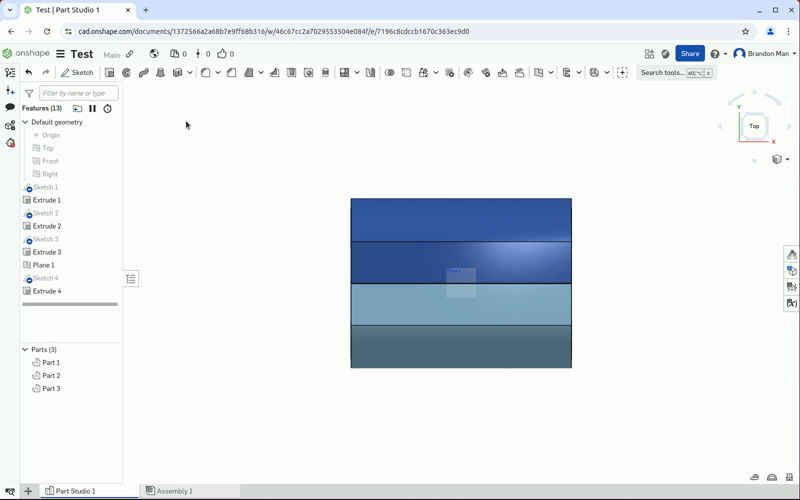
key(shift+h)
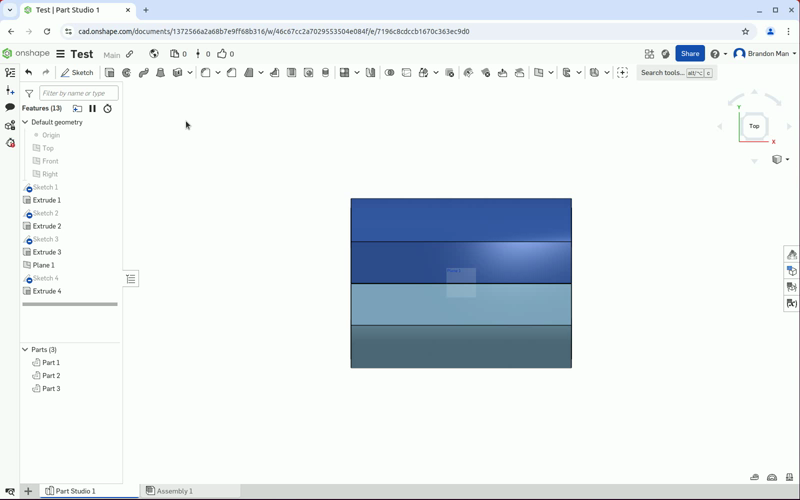
key(shift+h)
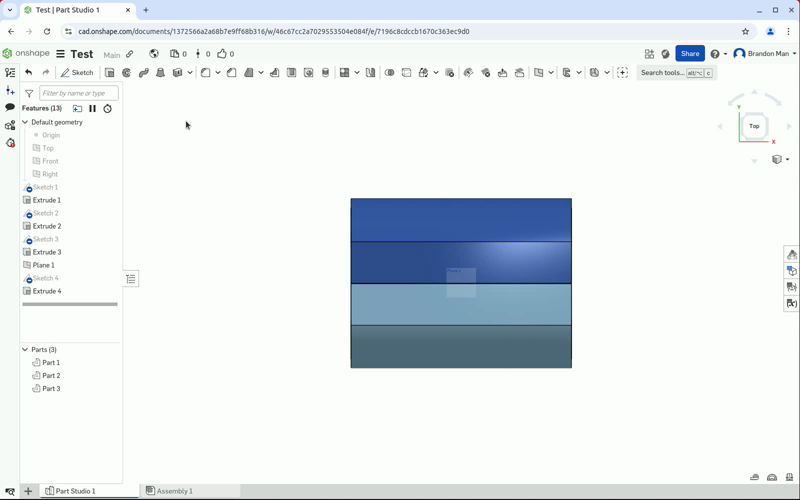
mouse_move(73, 189)
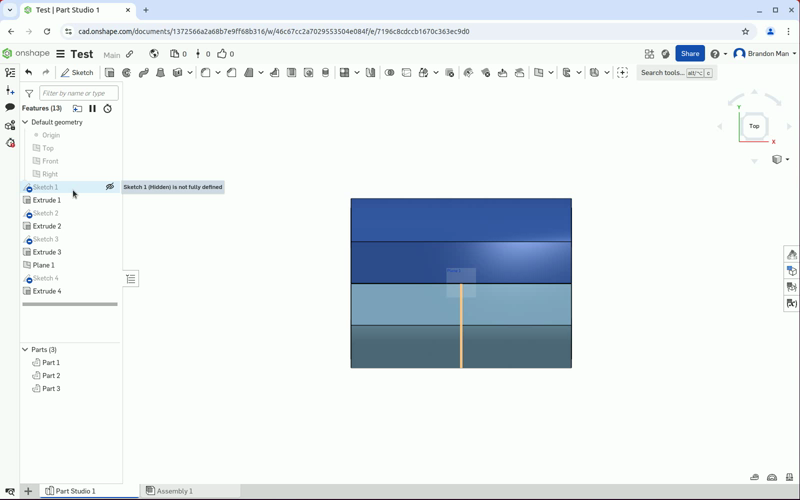
click(73, 189)
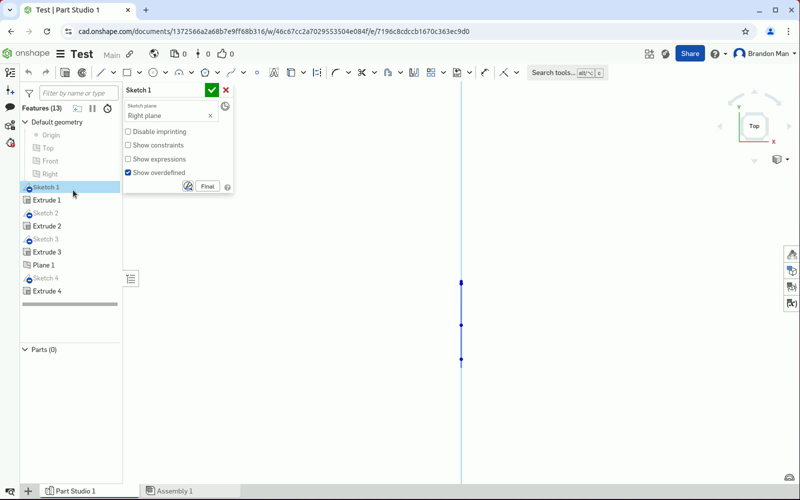
mouse_move(229, 92)
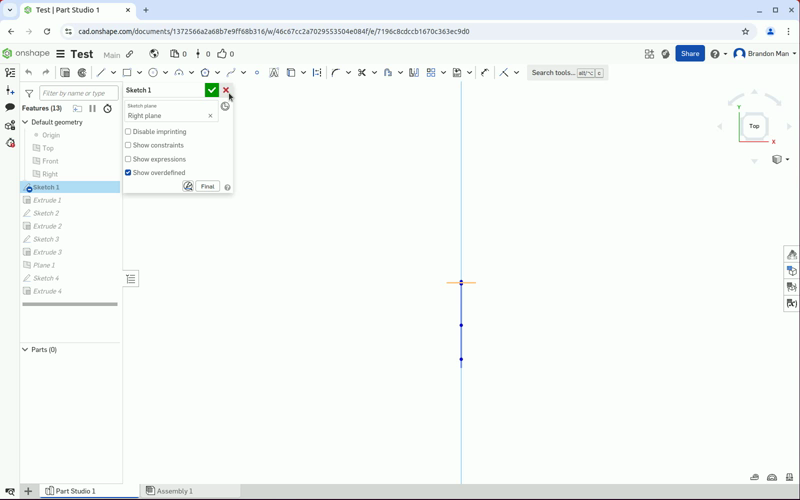
click(229, 92)
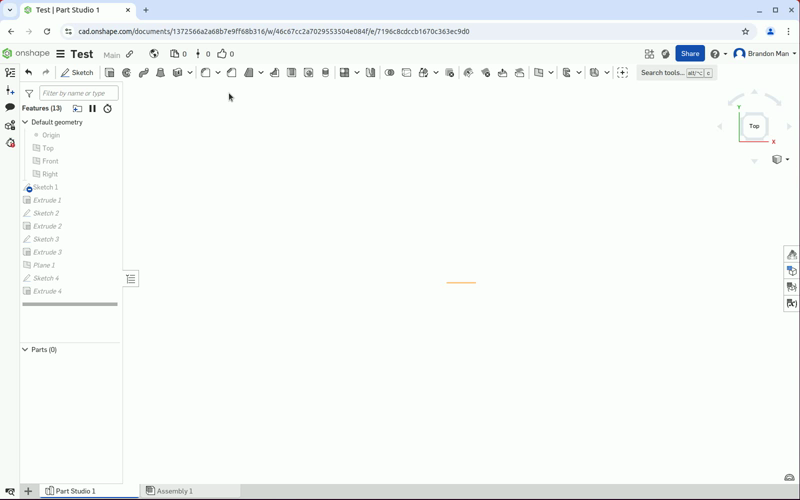
mouse_move(73, 352)
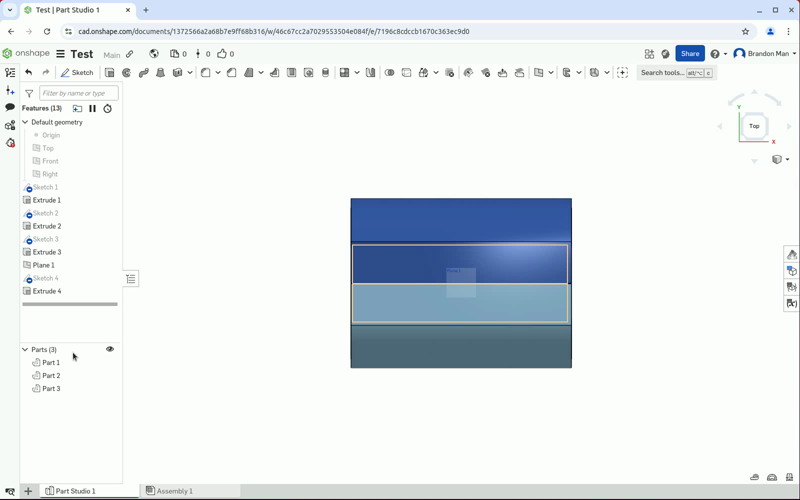
key(y)
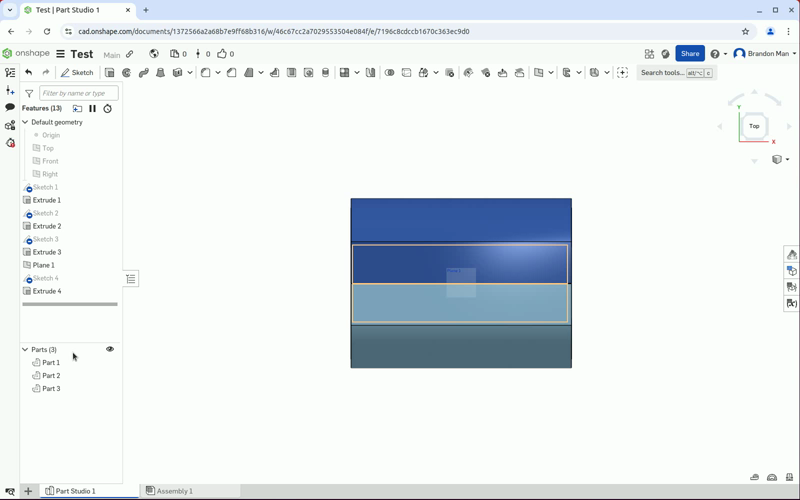
key(shift+p)
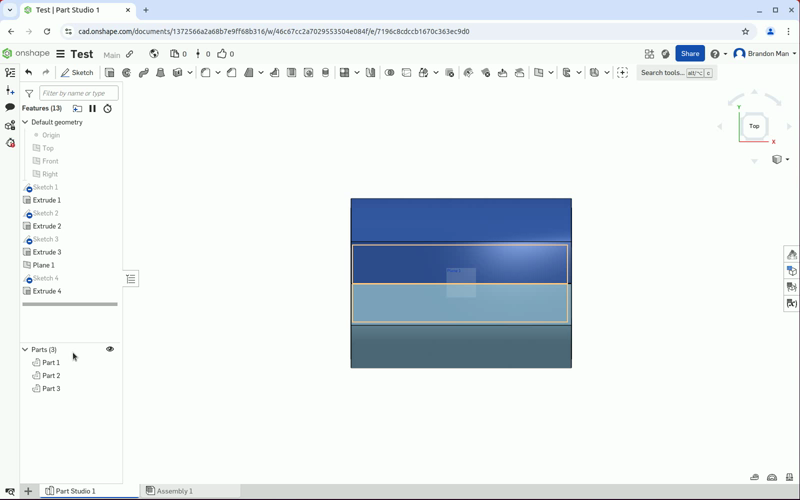
key(space)
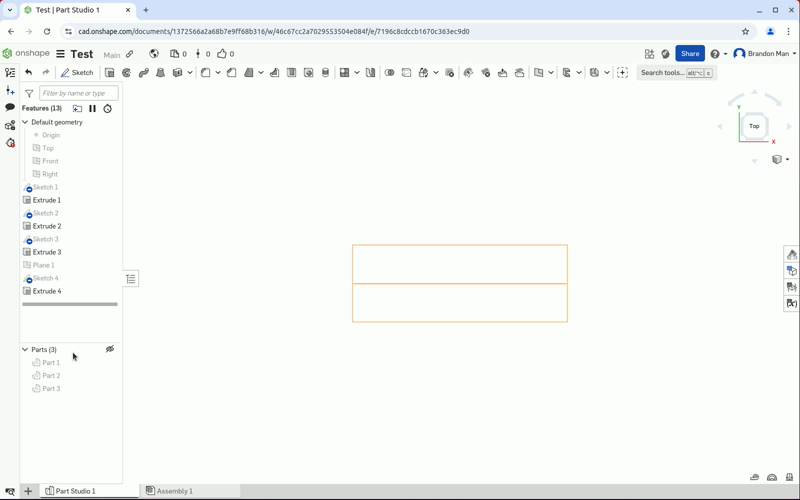
key_down(shift)
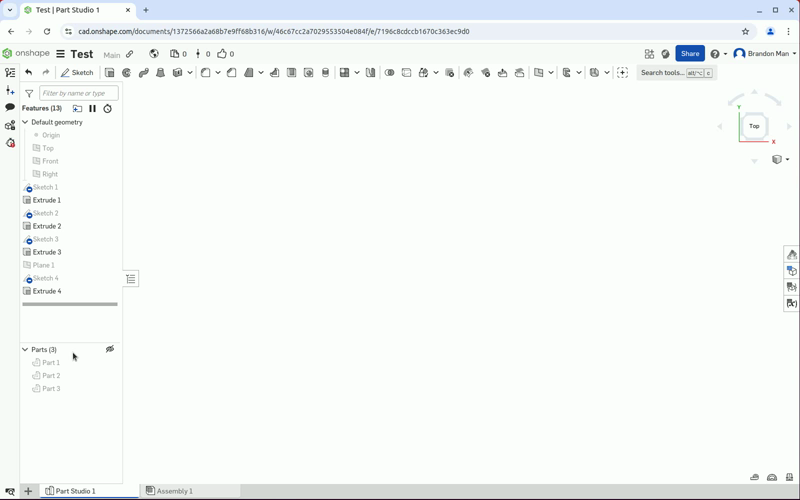
key(up)
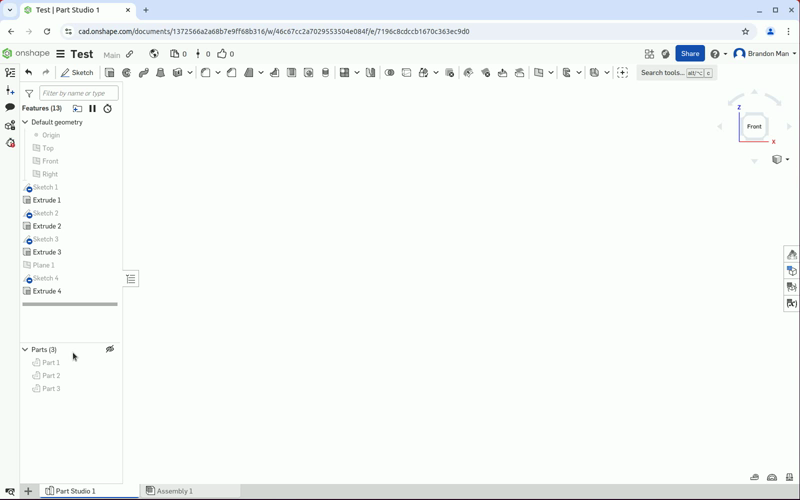
key_up(shift)
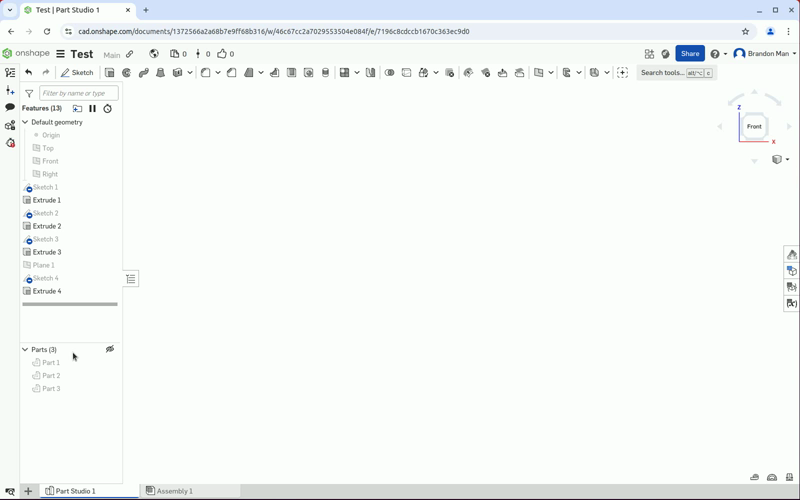
key(space)
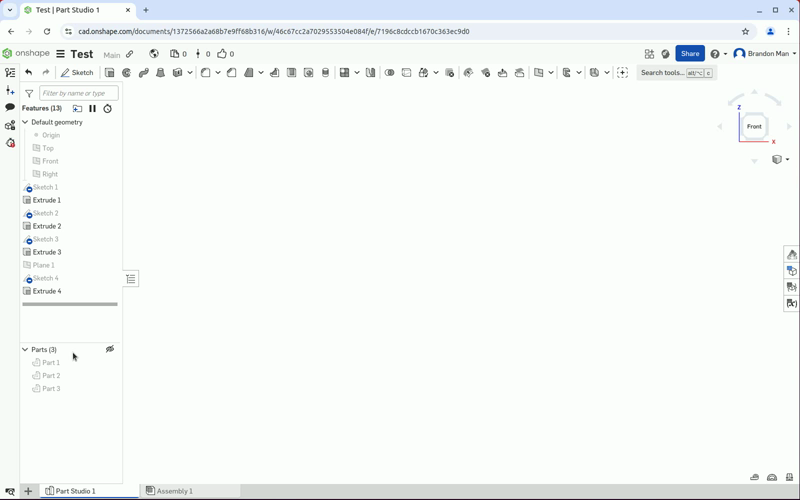
key_down(shift)
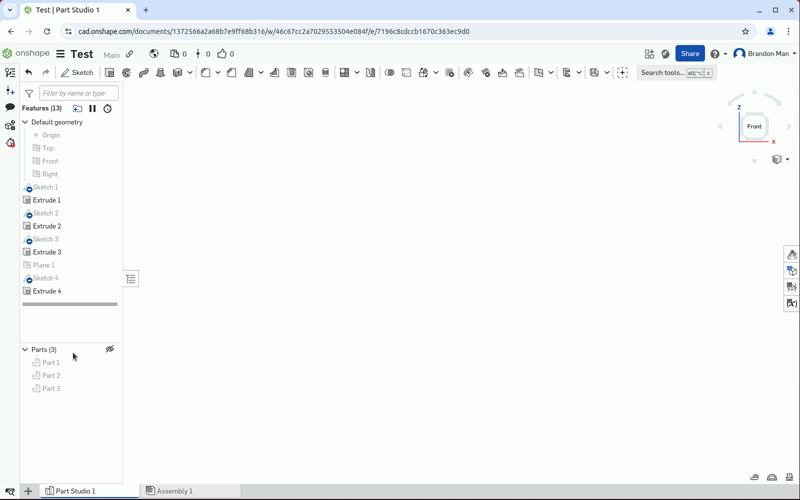
key(left)
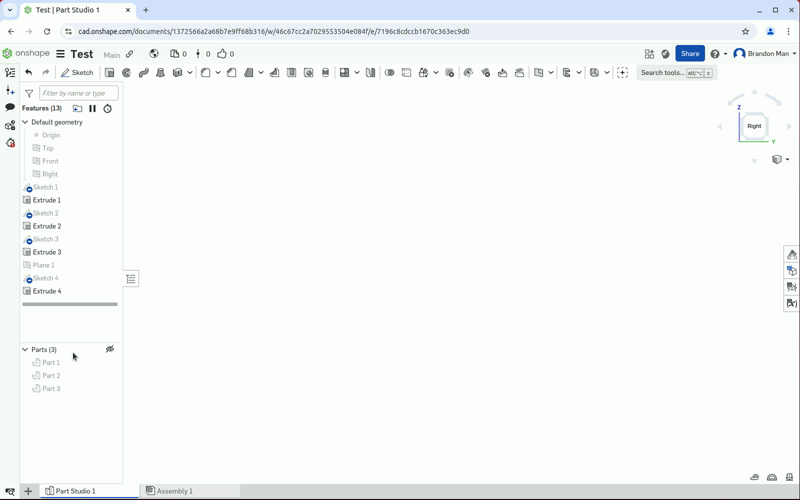
key_up(shift)
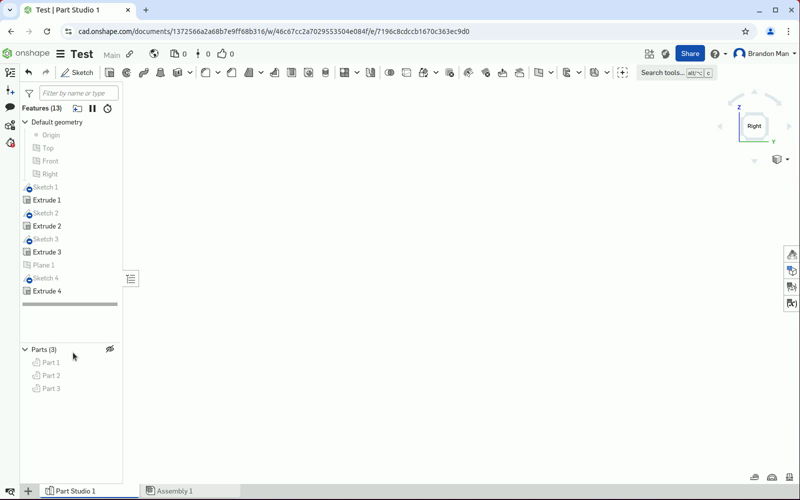
mouse_move(73, 352)
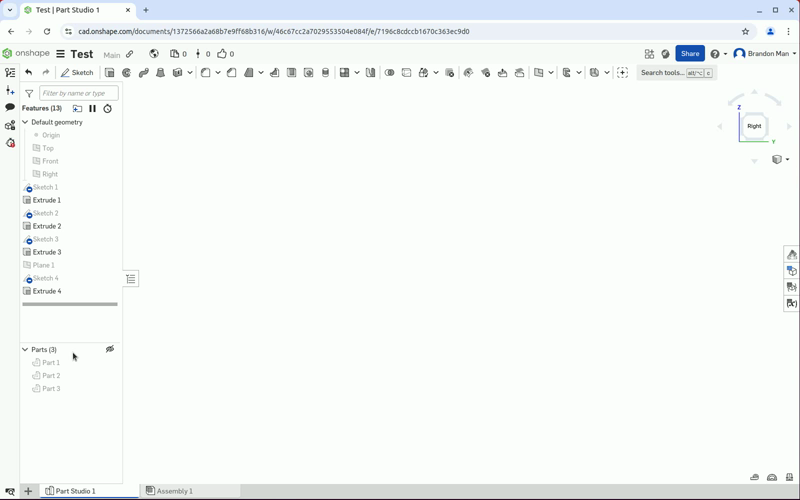
key(shift+y)
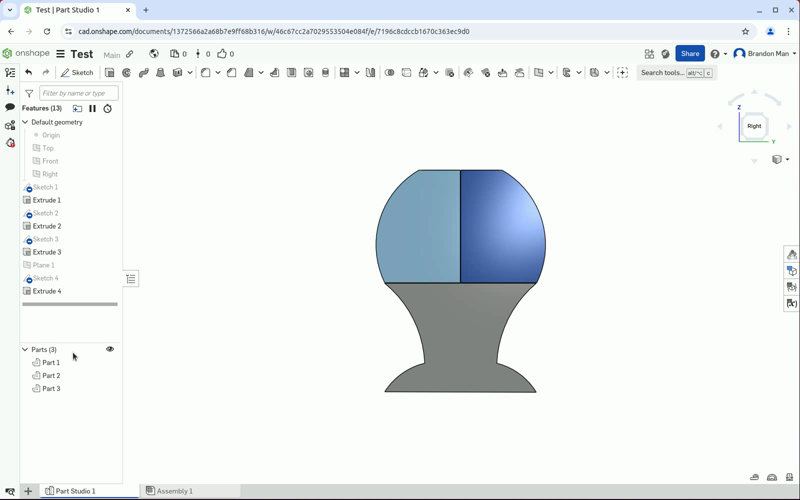
mouse_move(541, 75)
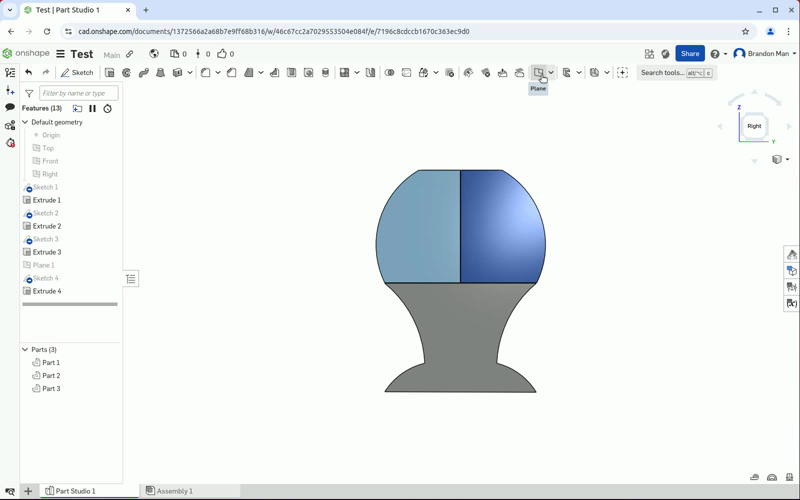
click(541, 75)
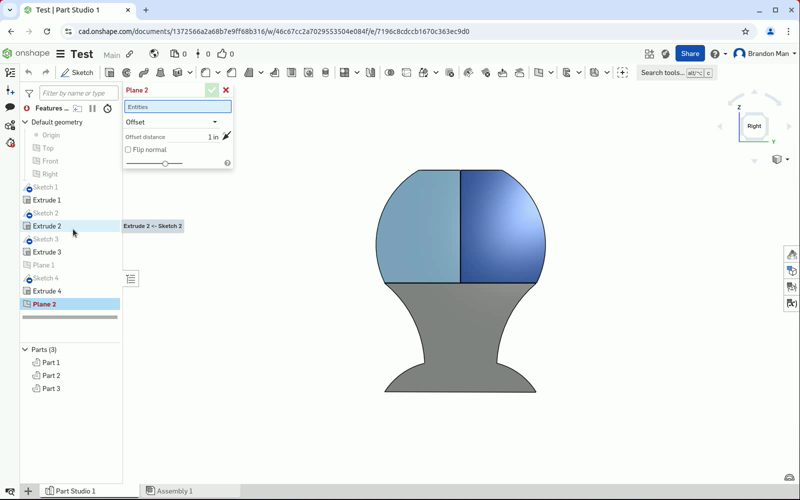
scroll(3)
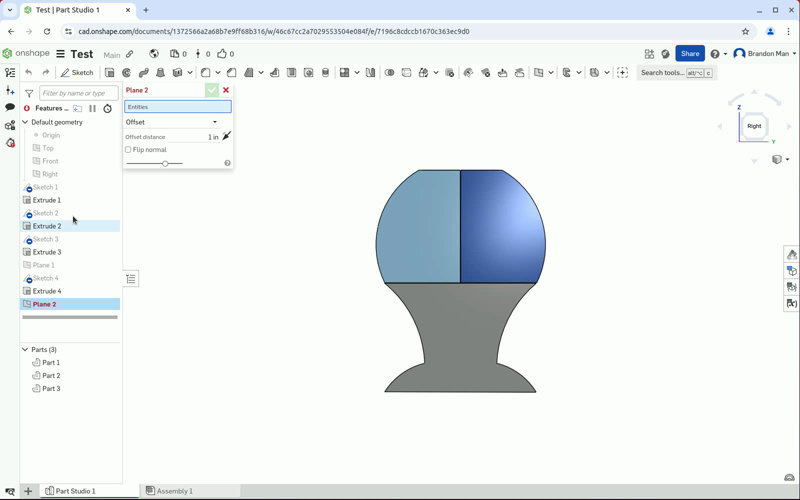
mouse_move(73, 176)
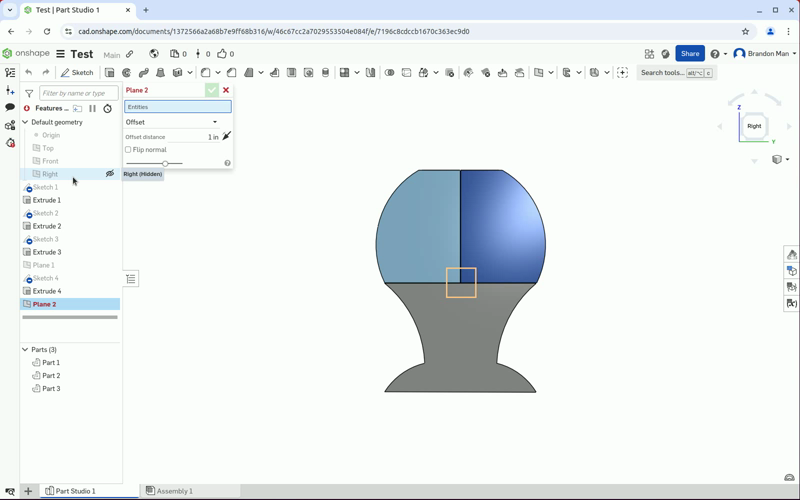
click(73, 176)
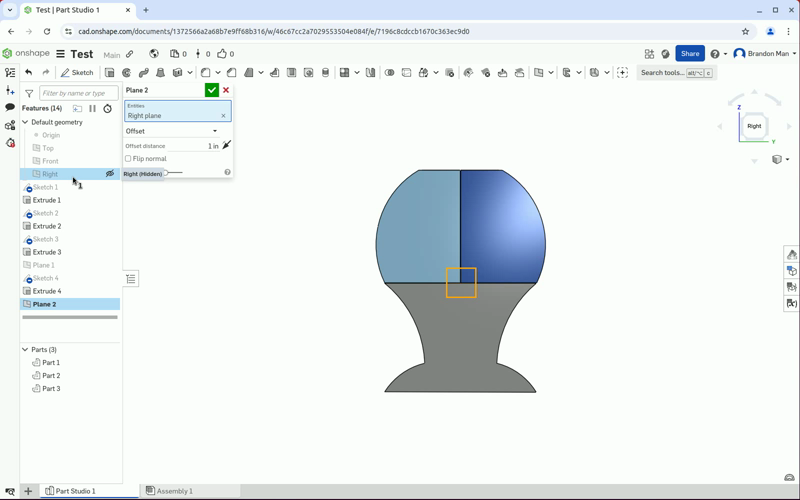
key(tab, 2)
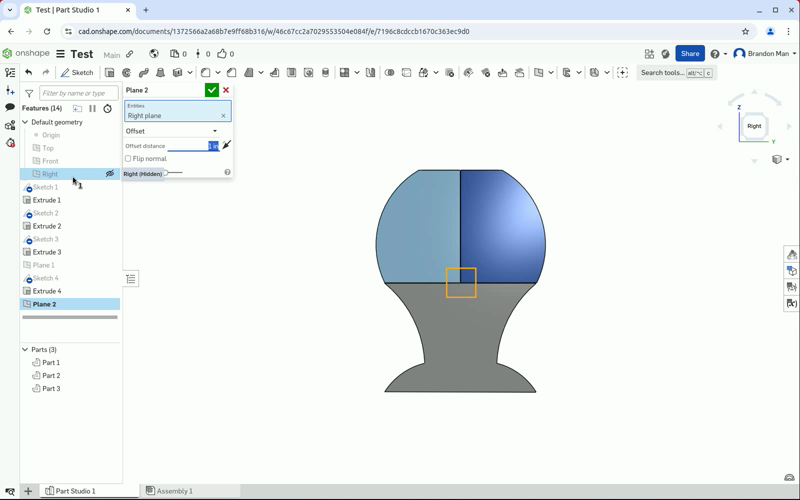
text(22.615)
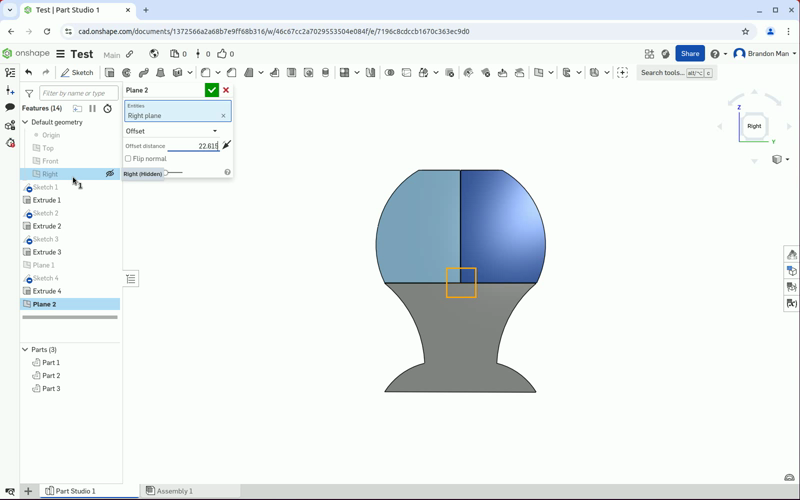
key(enter, 2)
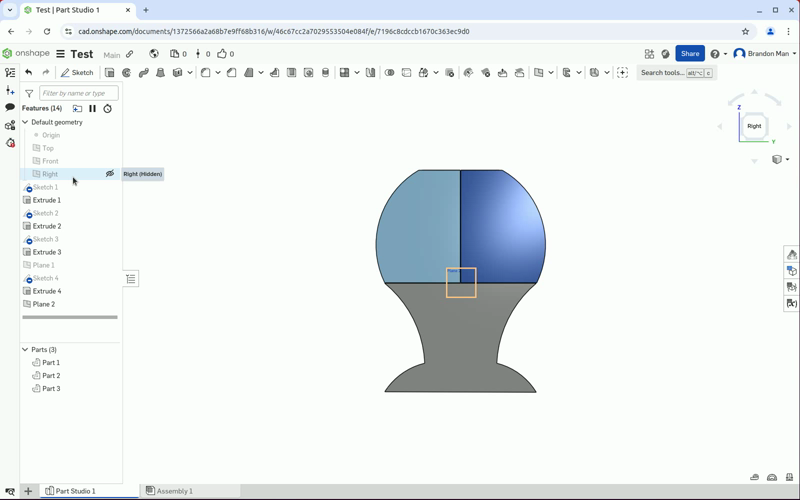
key(shift+s)
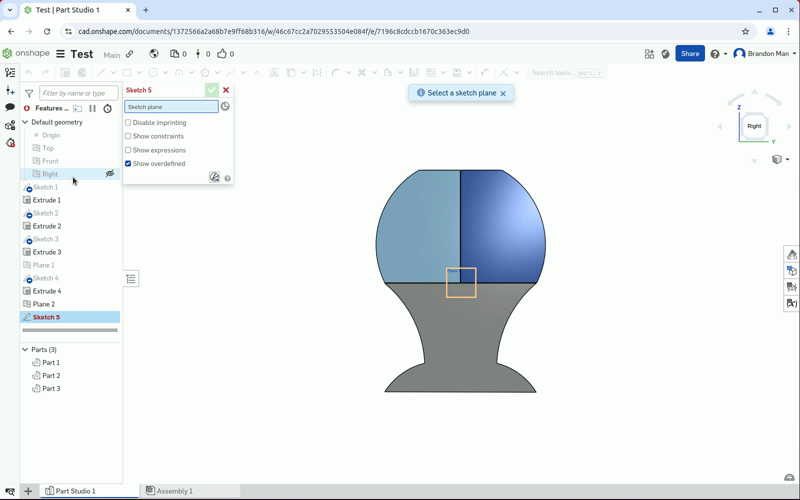
mouse_move(73, 306)
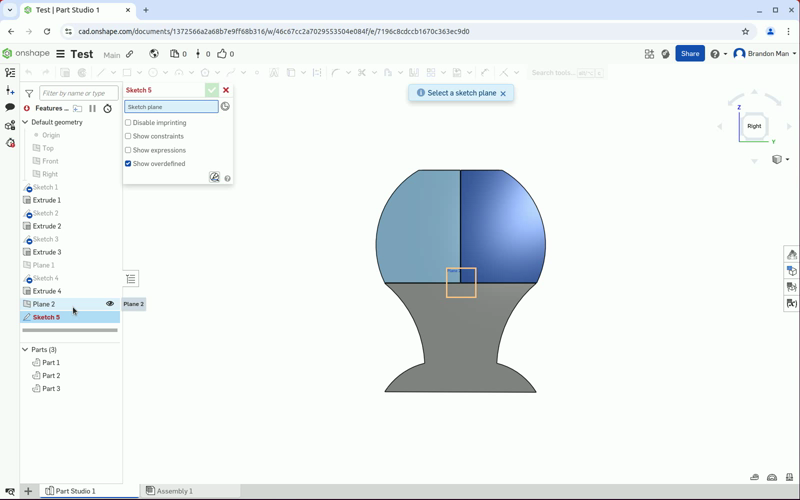
click(73, 306)
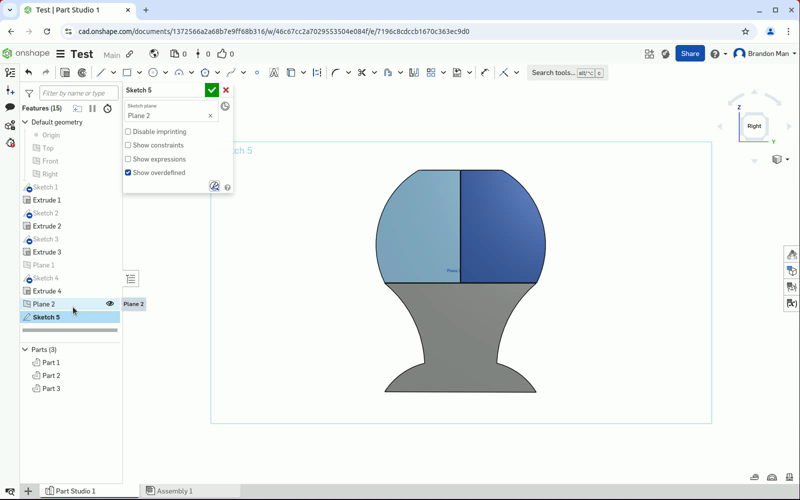
mouse_move(73, 352)
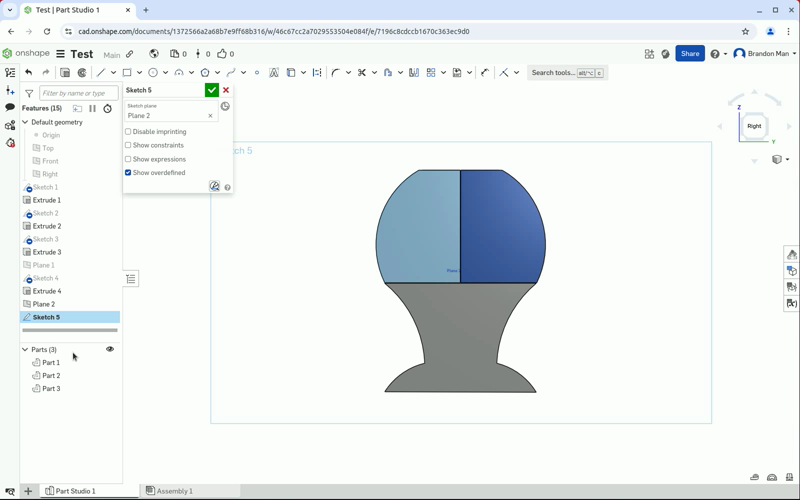
key(y)
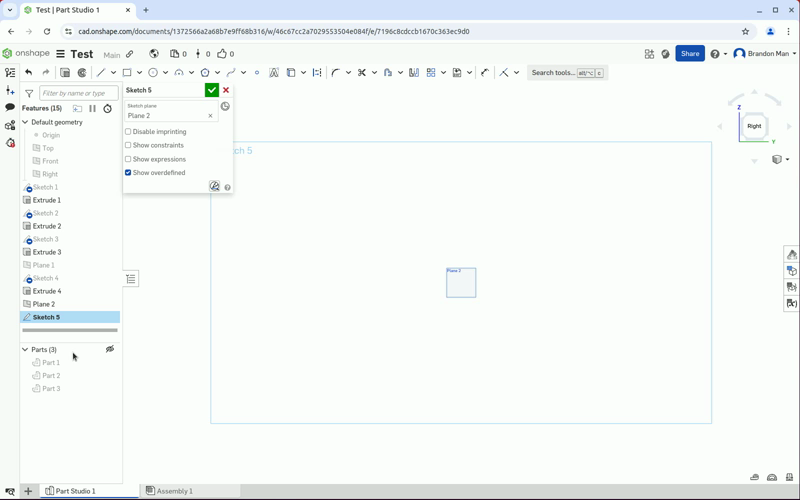
key(c)
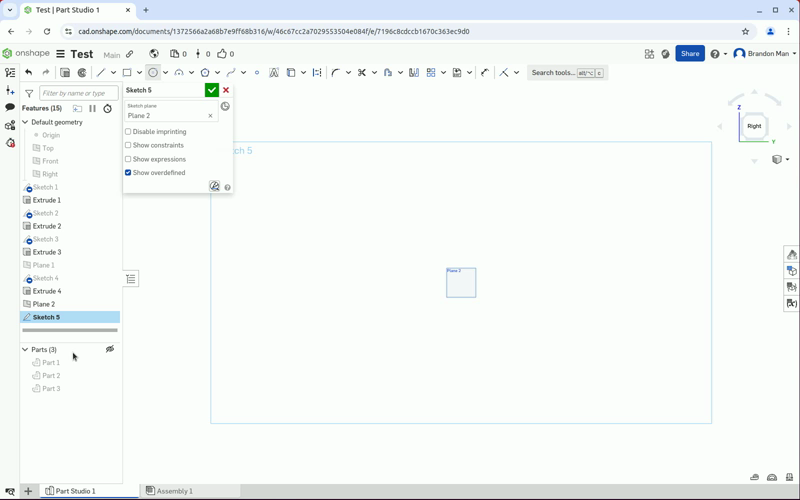
key_down(shift)
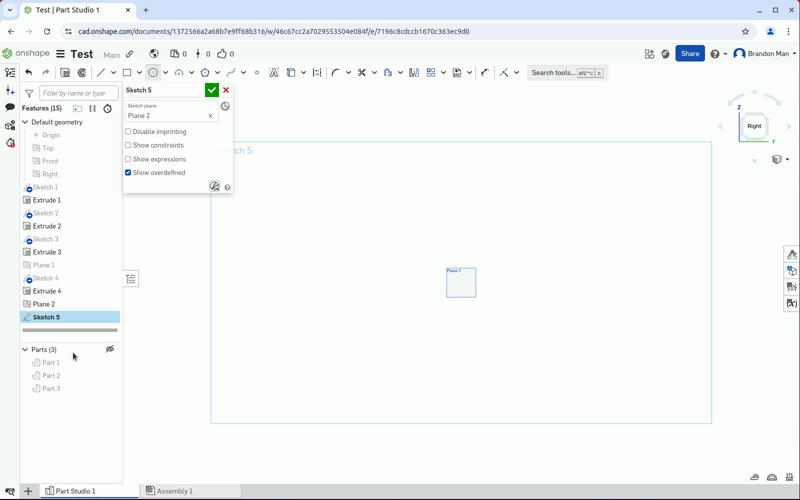
mouse_move(461, 298)
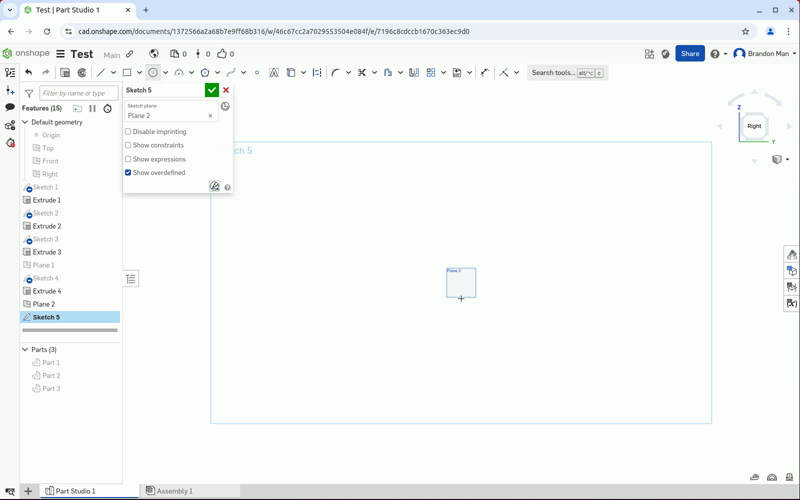
click(461, 298)
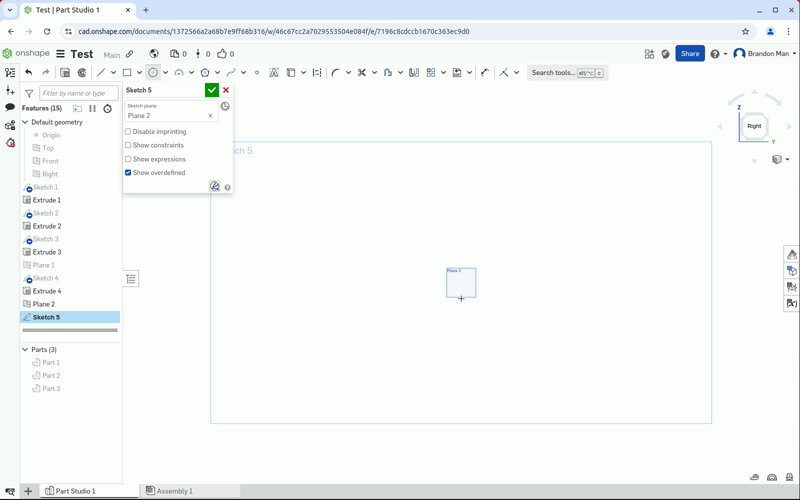
key_up(shift)
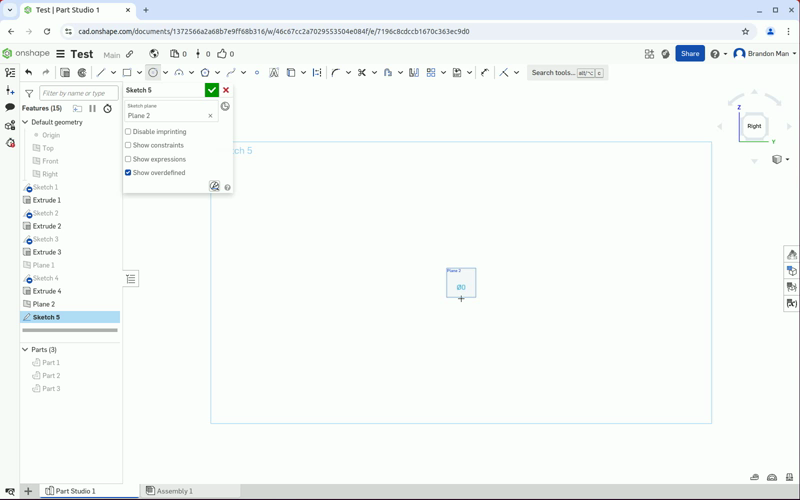
mouse_move(478, 298)
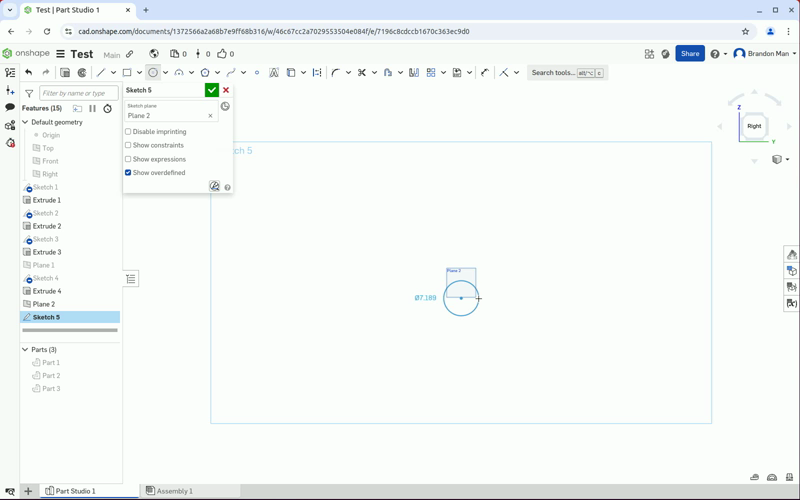
click(478, 298)
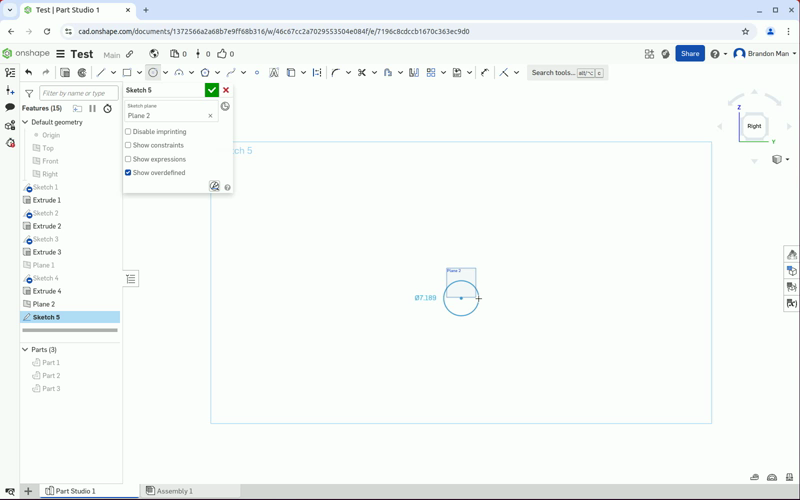
key(esc)
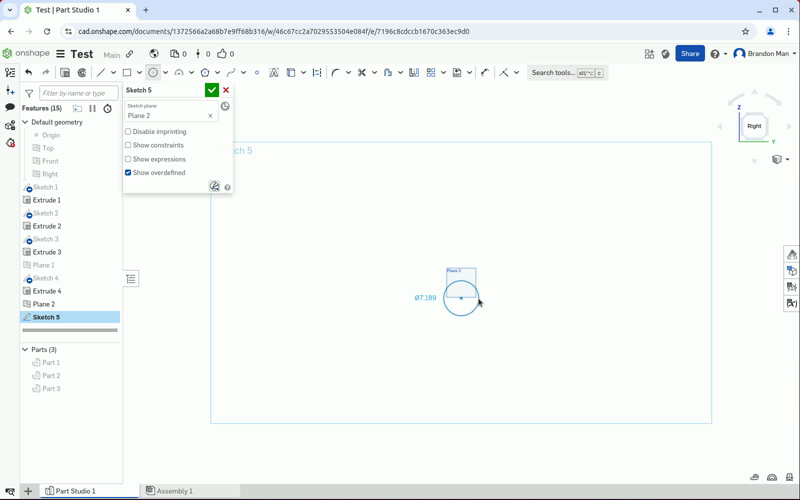
mouse_move(454, 300)
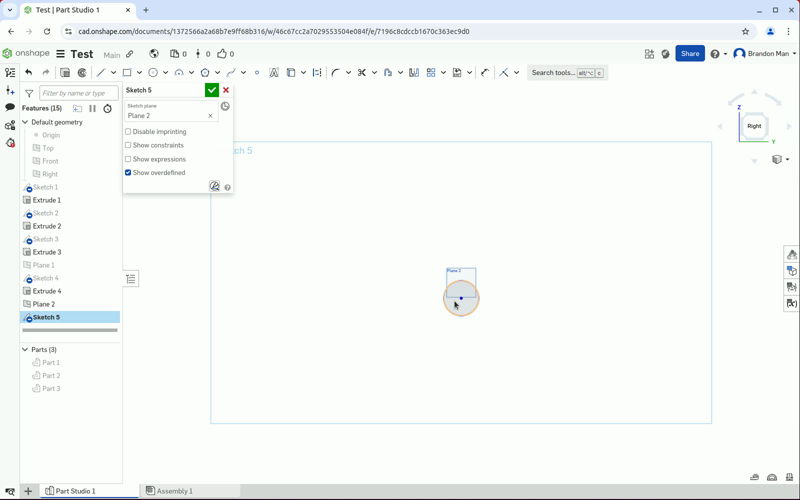
scroll(6)
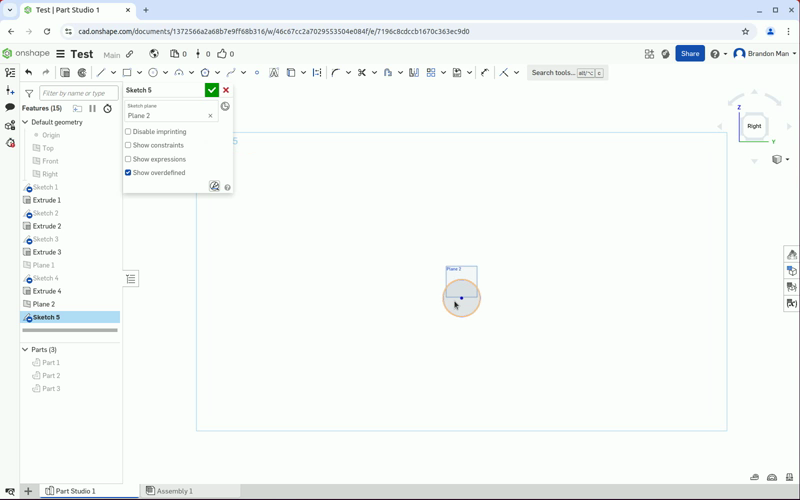
scroll(6)
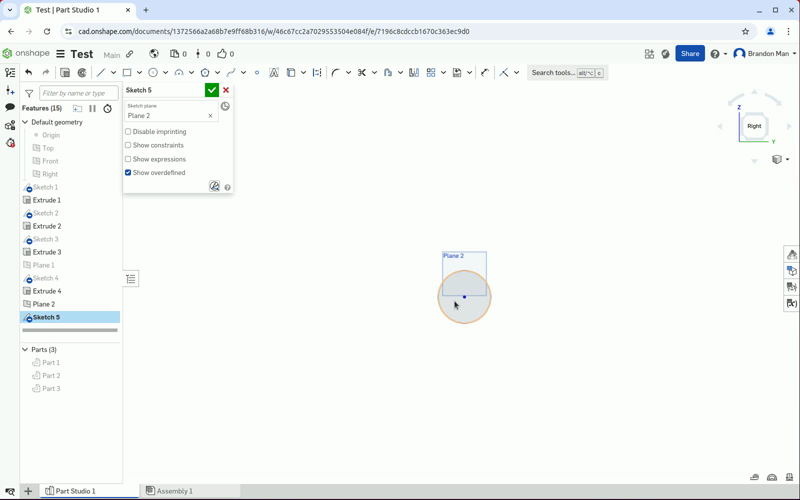
scroll(6)
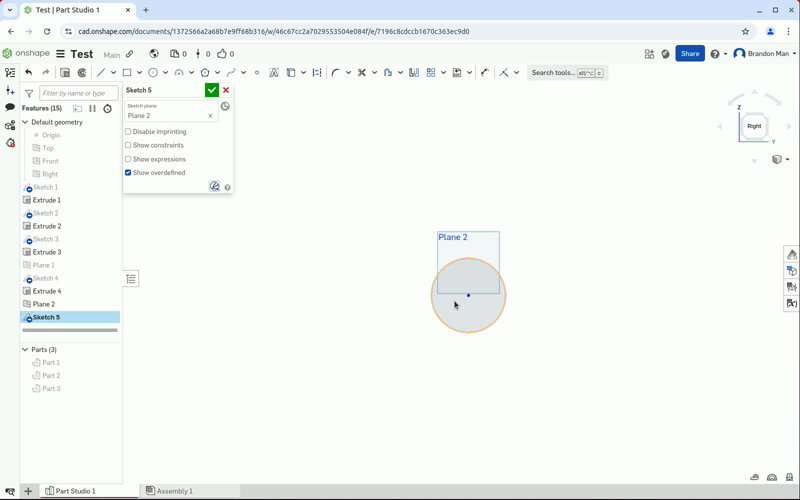
scroll(6)
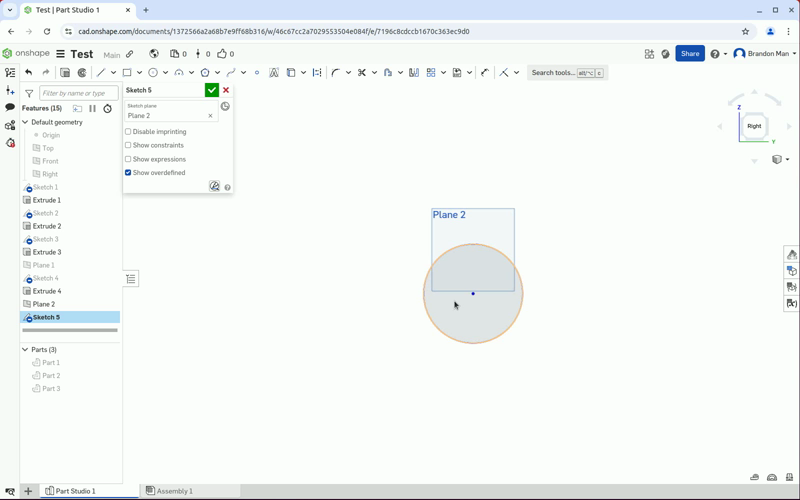
scroll(6)
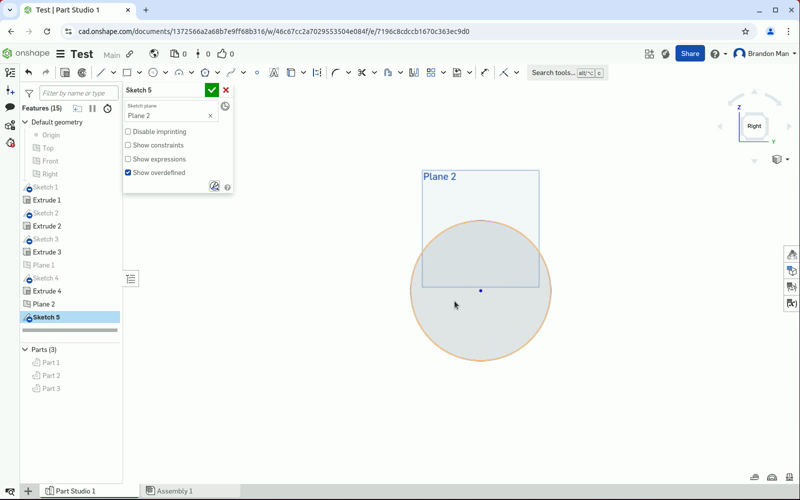
scroll(6)
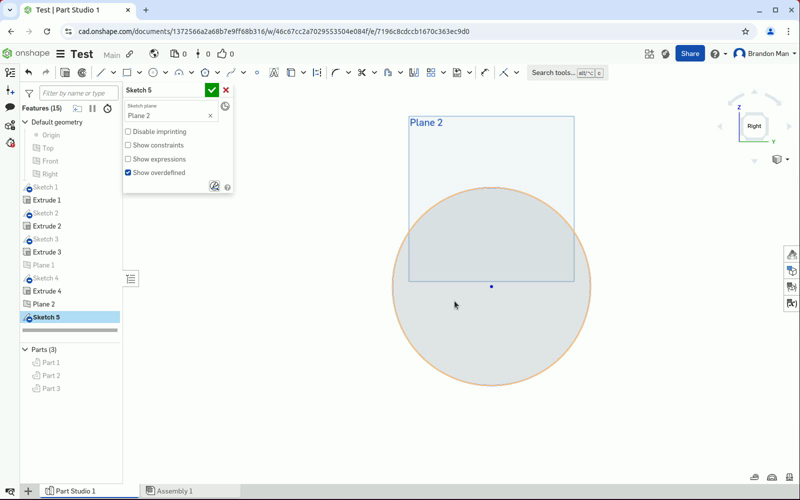
scroll(6)
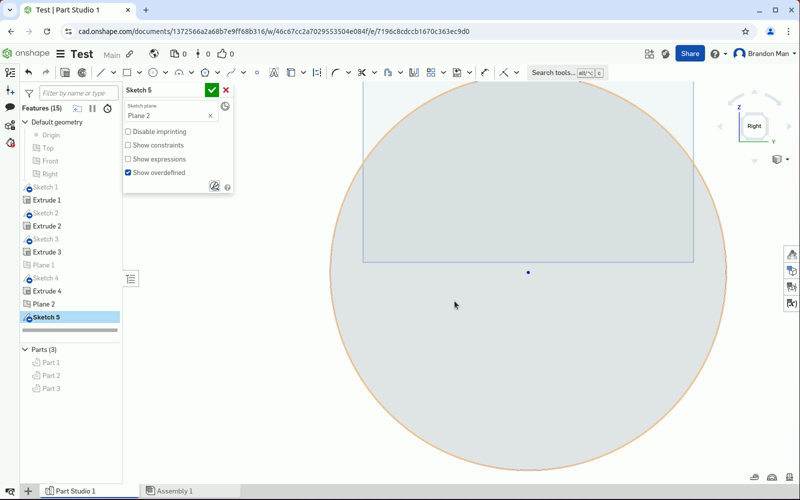
click(454, 300)
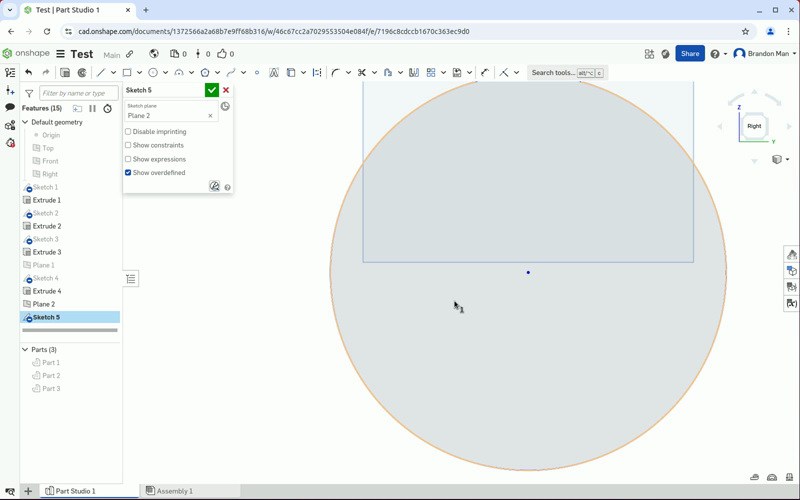
scroll(-6)
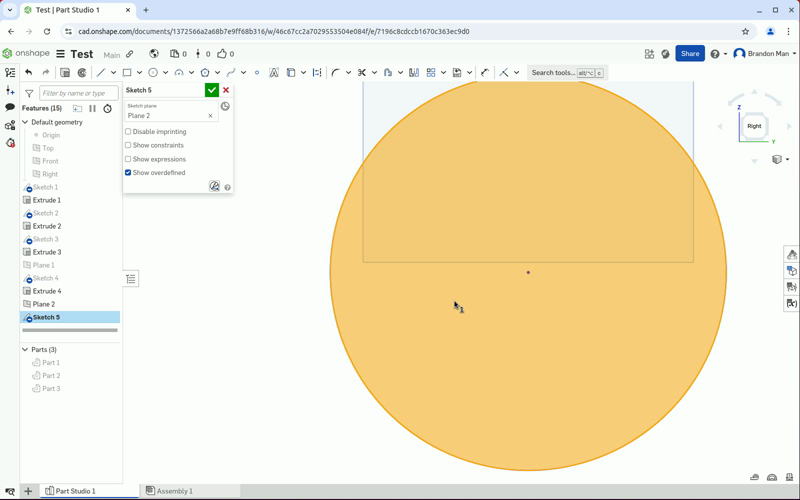
scroll(-6)
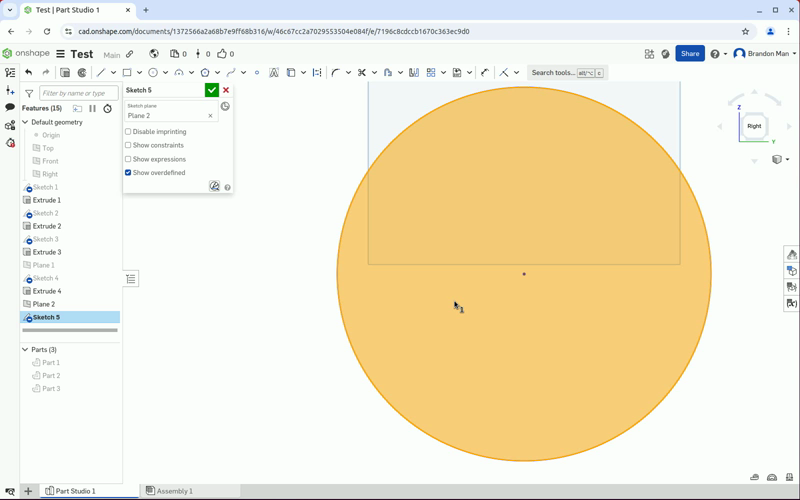
scroll(-6)
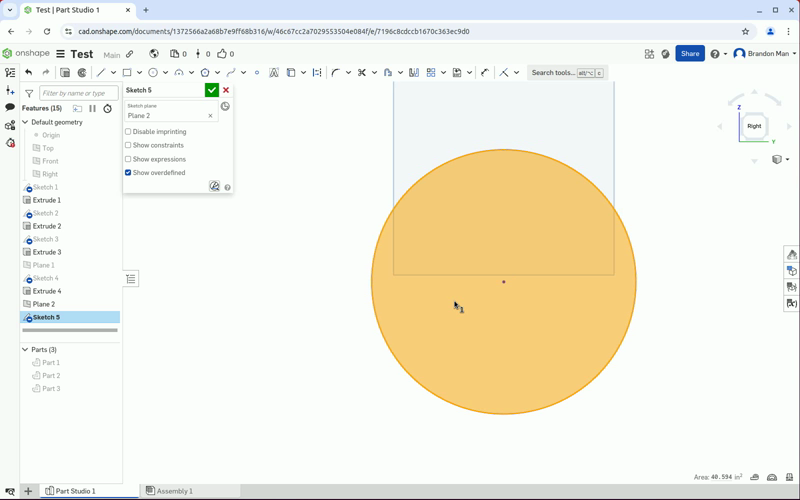
scroll(-6)
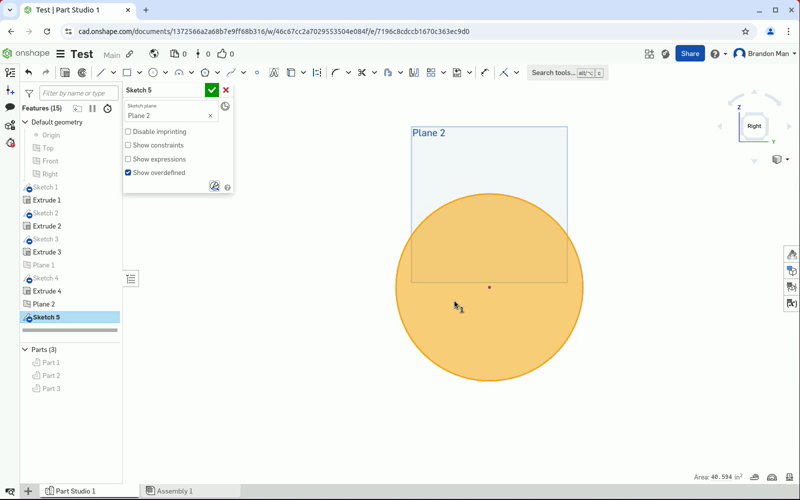
scroll(-6)
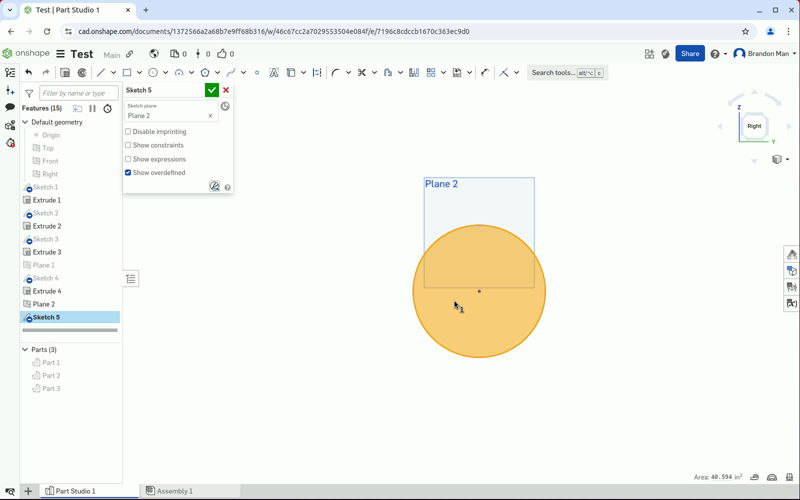
scroll(-6)
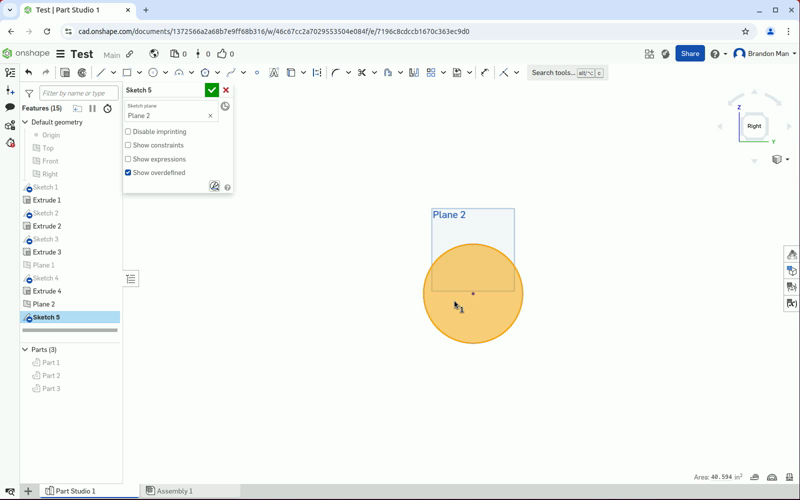
scroll(-6)
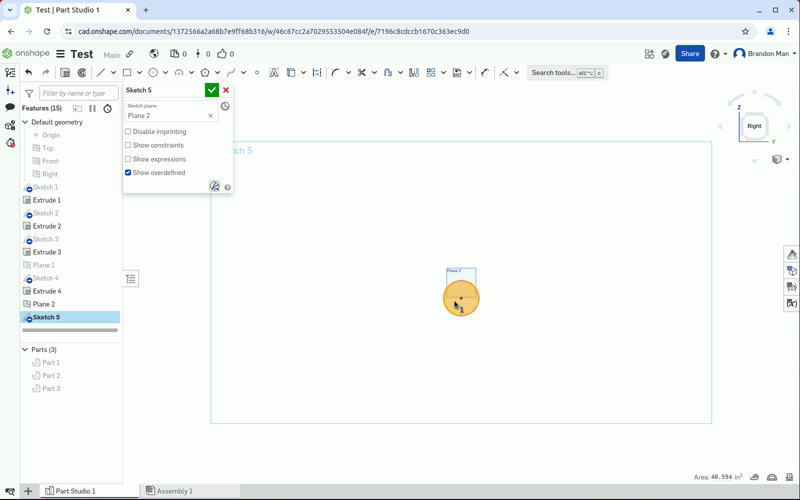
mouse_move(73, 352)
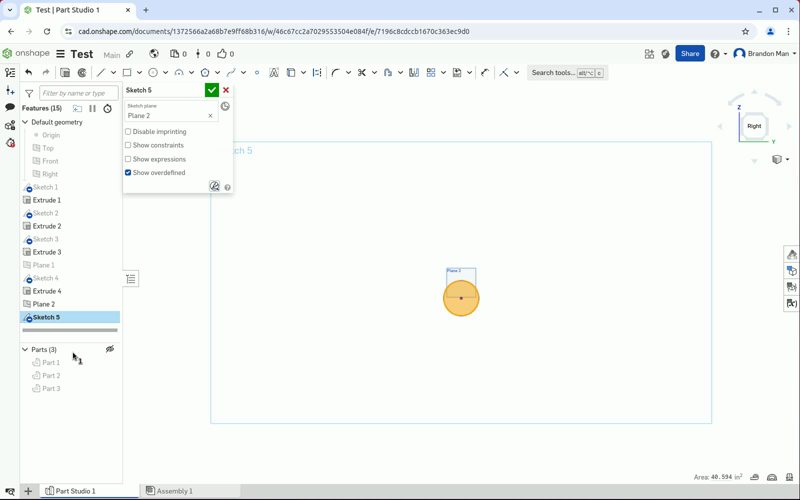
key(shift+y)
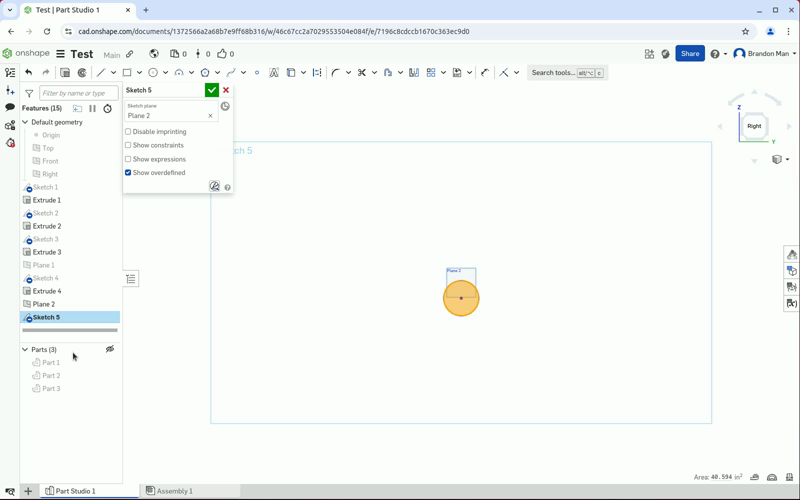
key(shift+e)
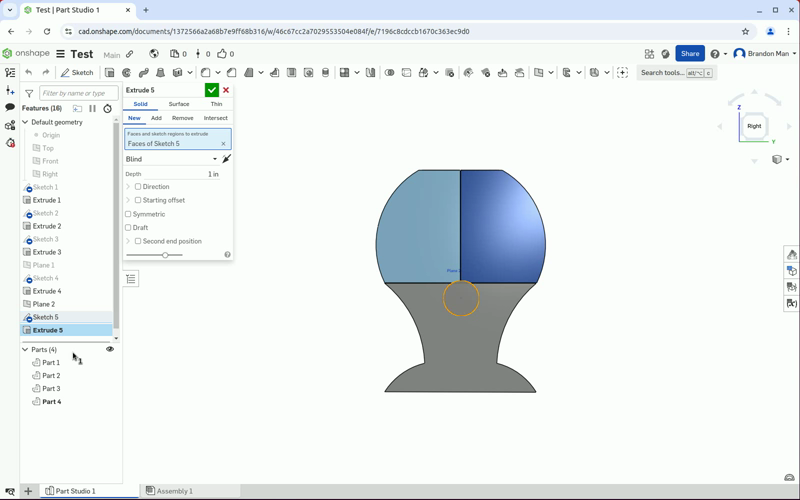
mouse_move(143, 106)
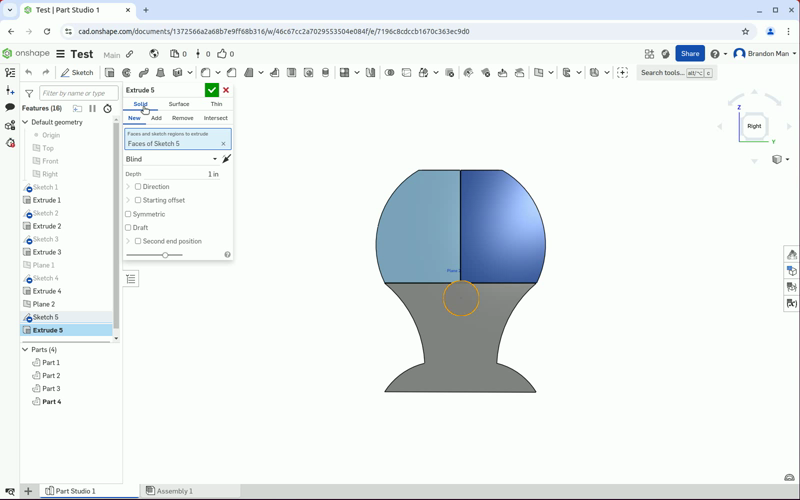
click(143, 106)
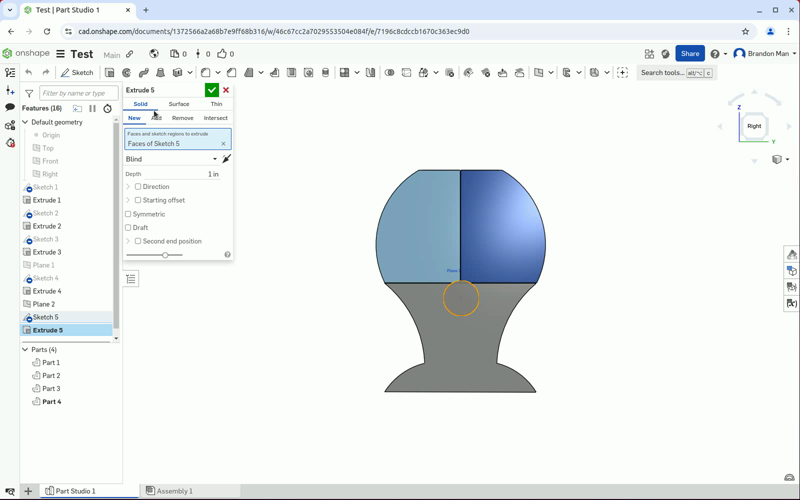
mouse_move(186, 120)
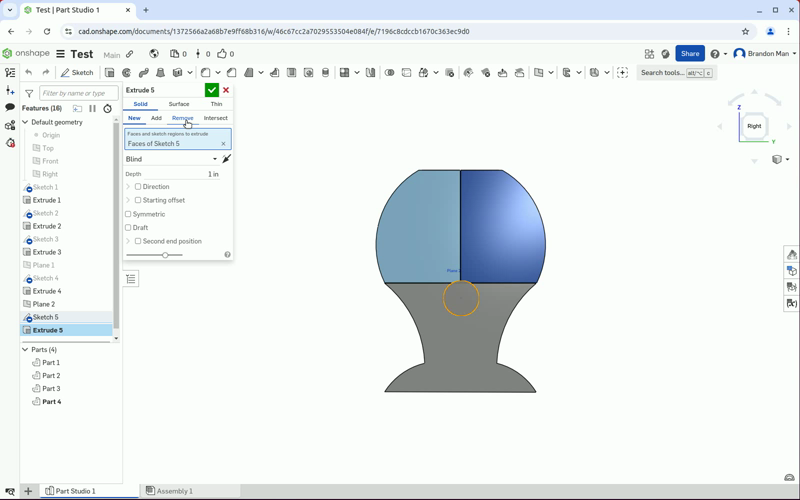
click(186, 120)
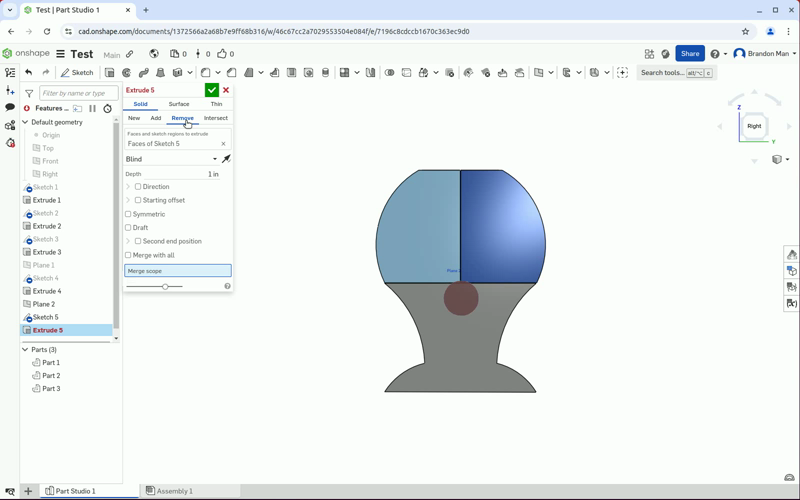
key(tab, 4)
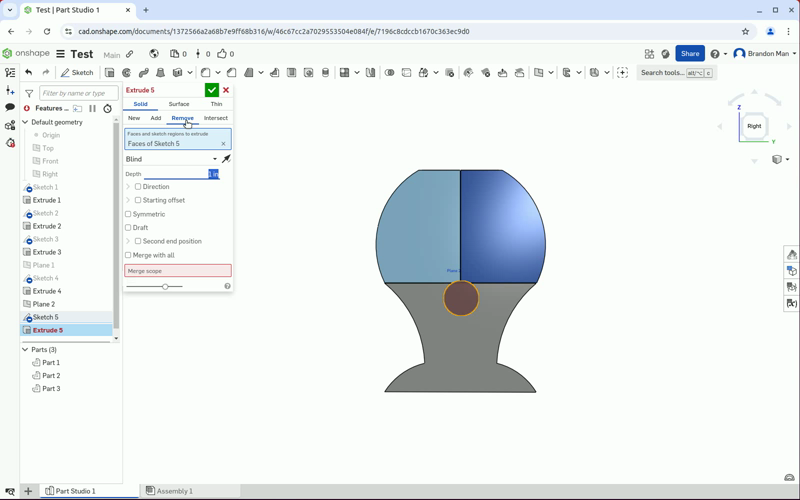
text(15.165)
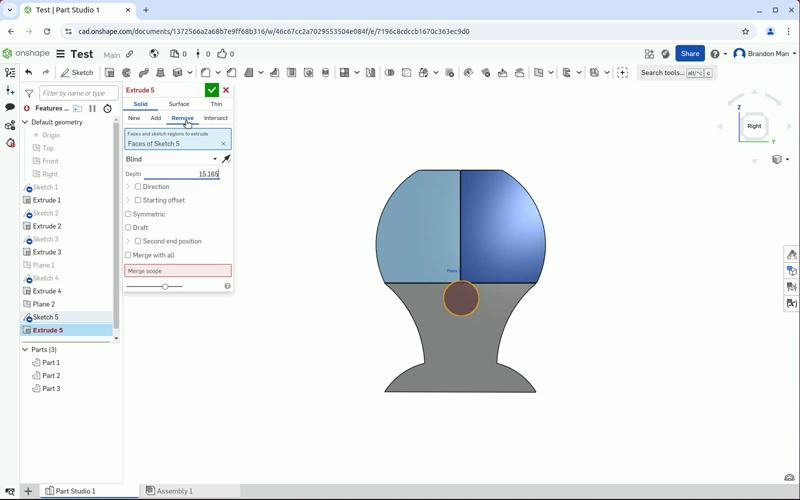
key(tab, 6)
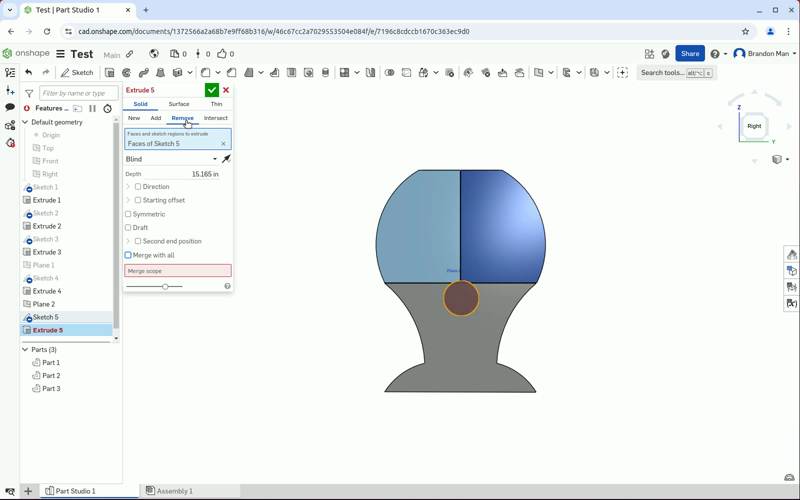
key(space)
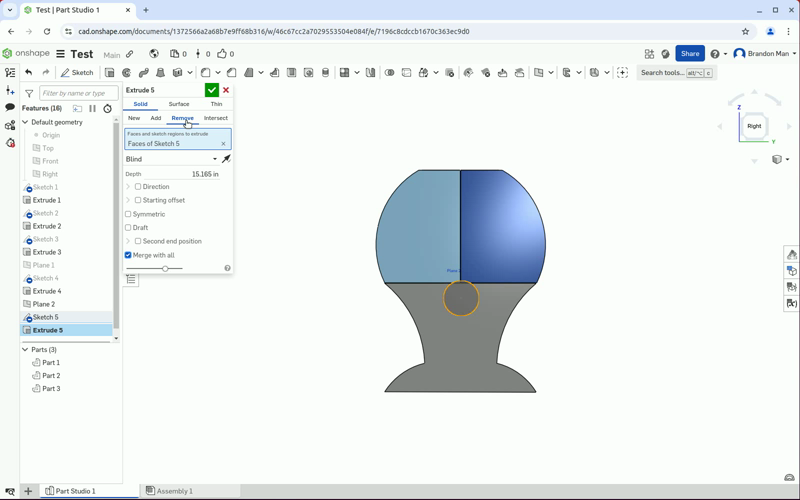
key(enter)
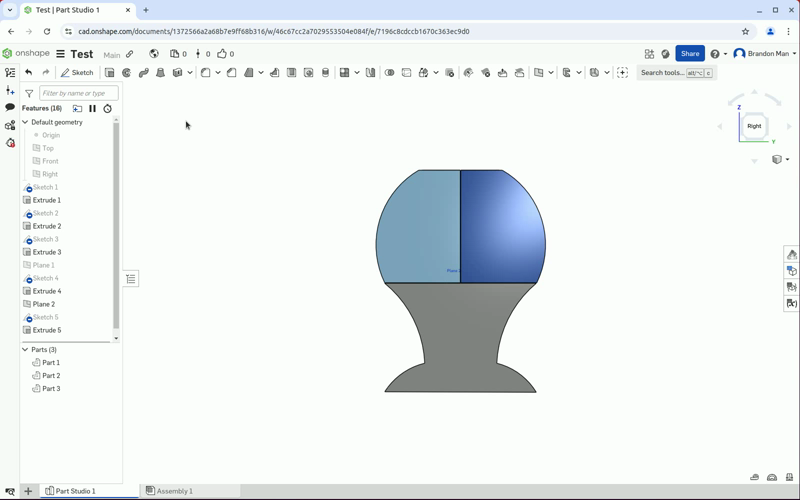
key(shift+h)
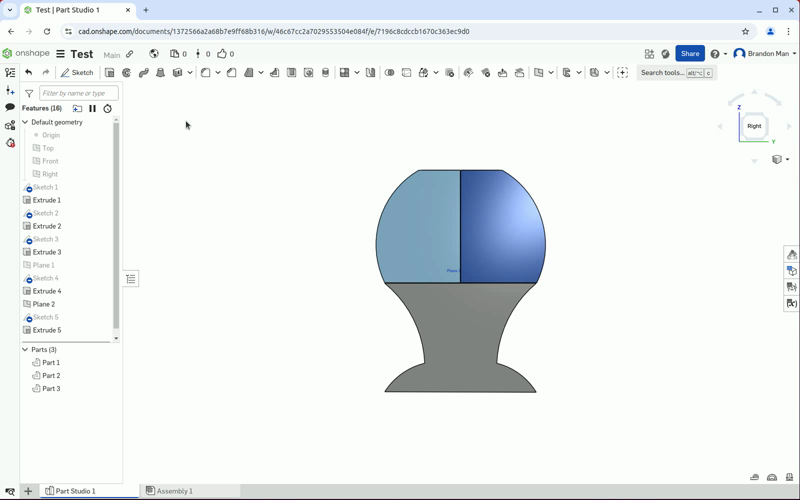
key(shift+h)
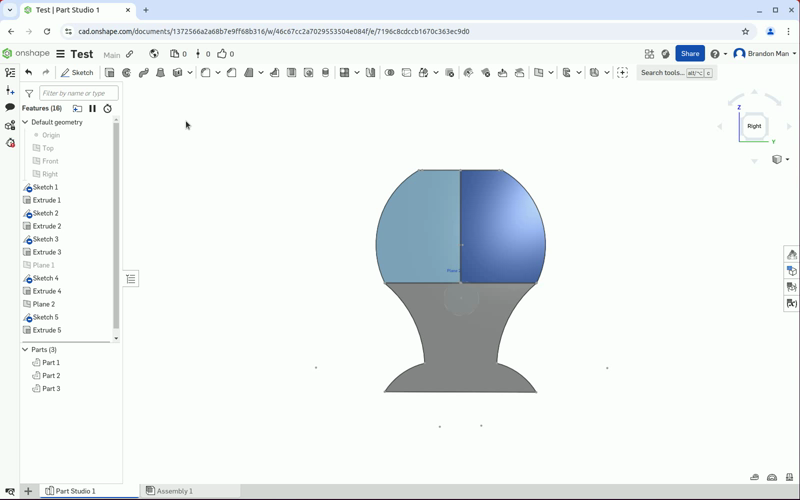
key(shift+7)
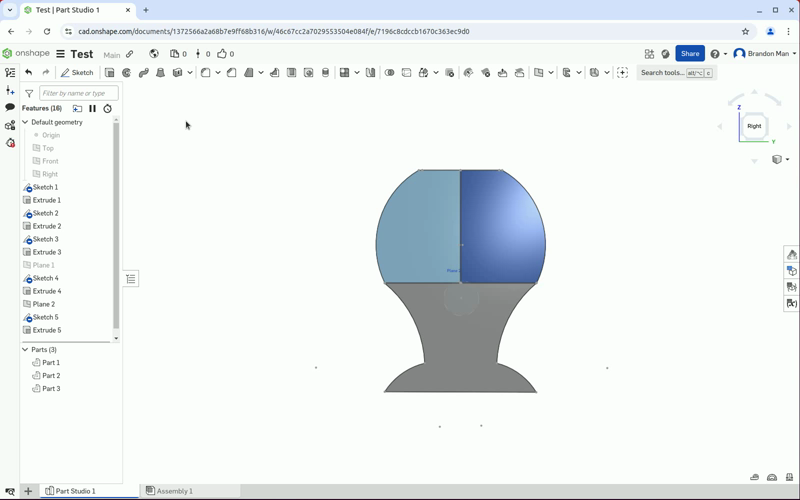
key(right, 2)
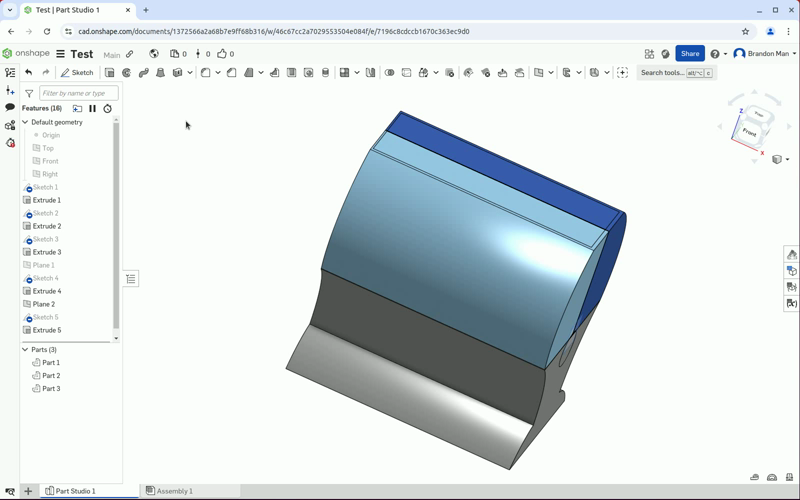
key(down, 2)
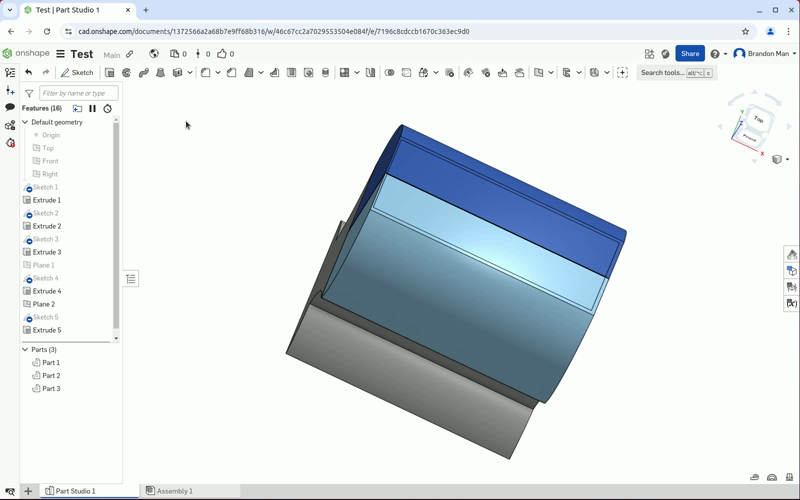
key(up, 2)
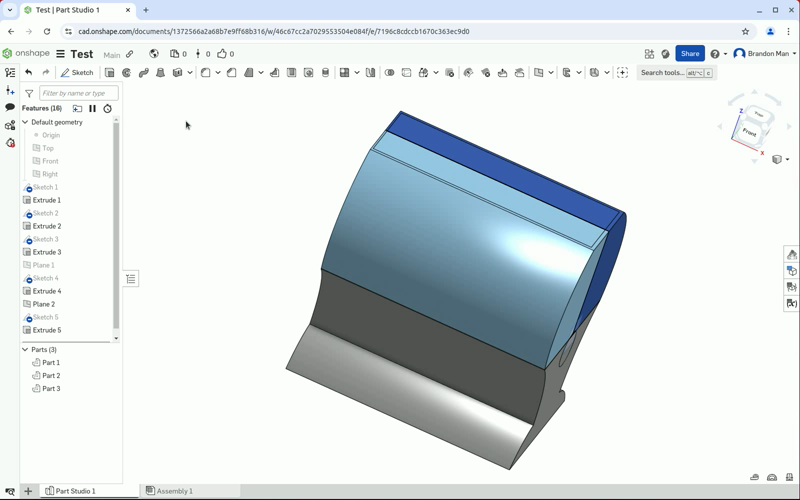
key(left, 2)
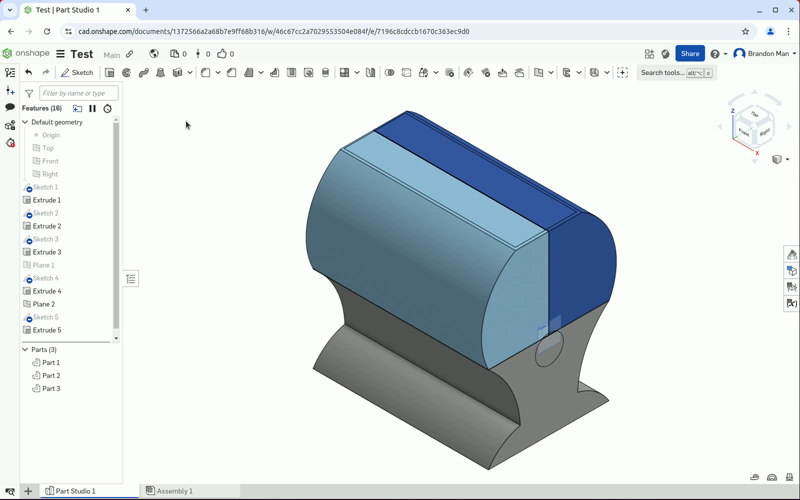
mouse_move(69, 189)
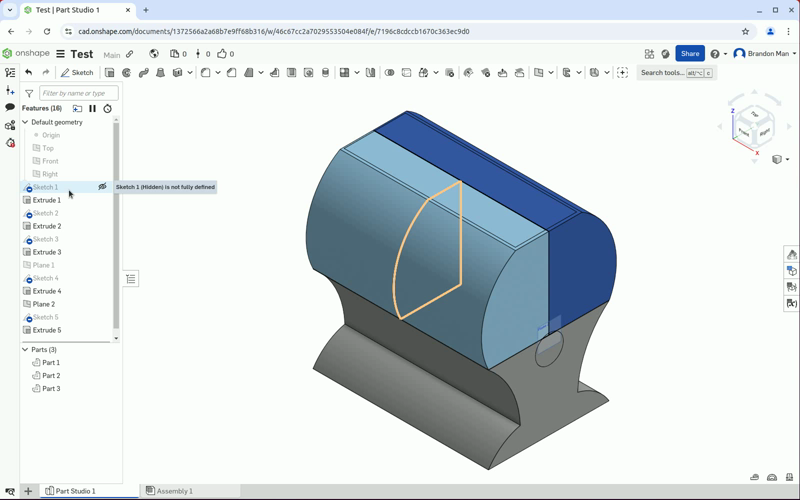
click(69, 189)